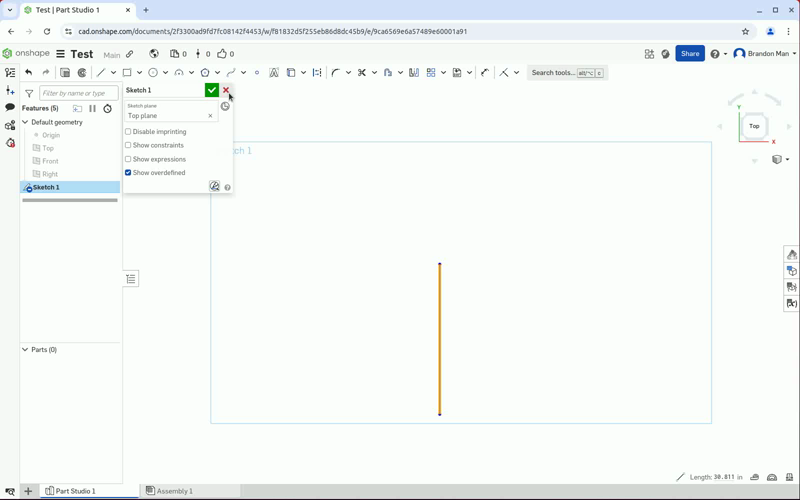
key(shift+h)
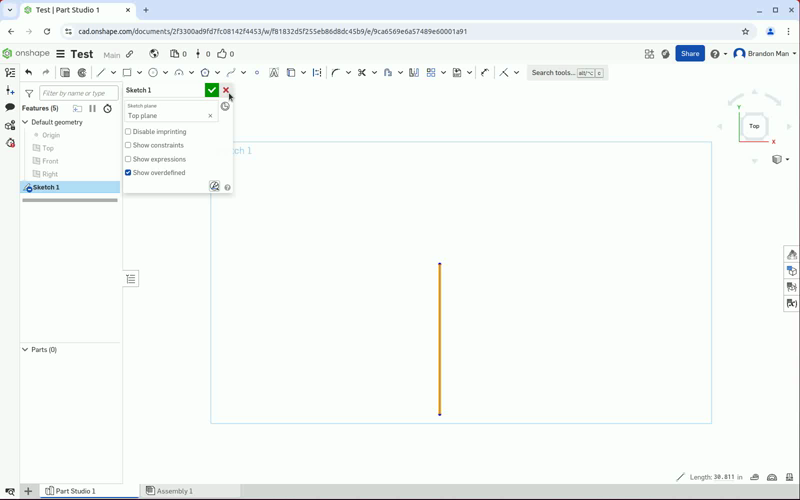
key(shift+s)
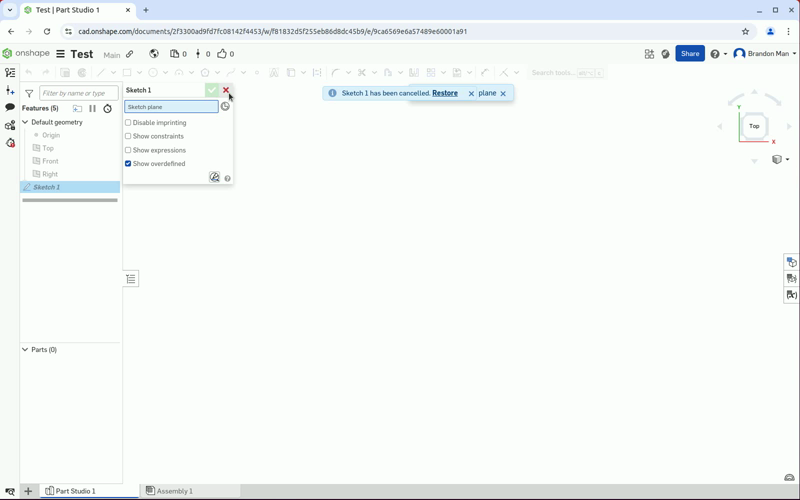
mouse_move(73, 150)
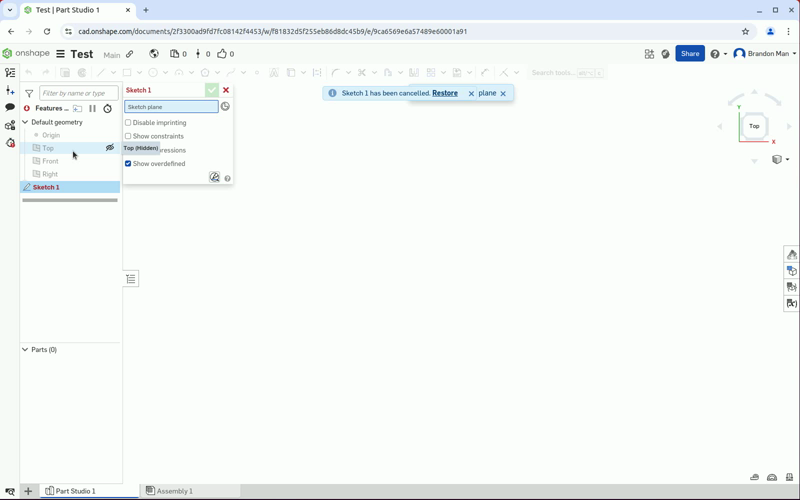
click(73, 150)
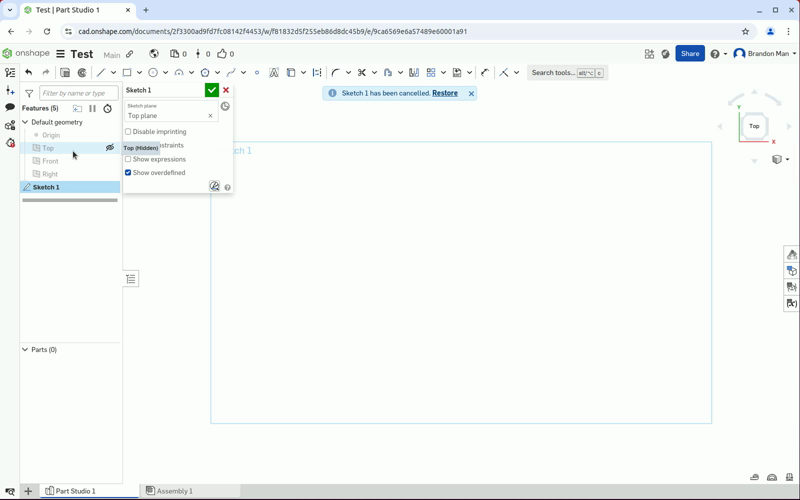
mouse_move(73, 352)
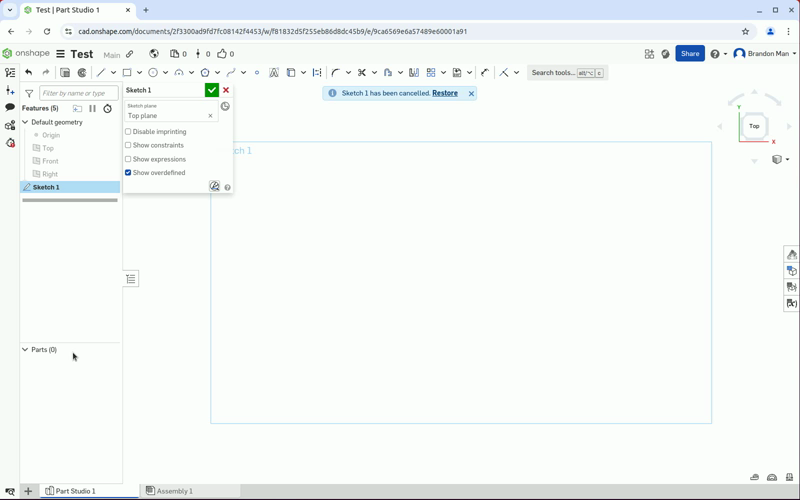
key(y)
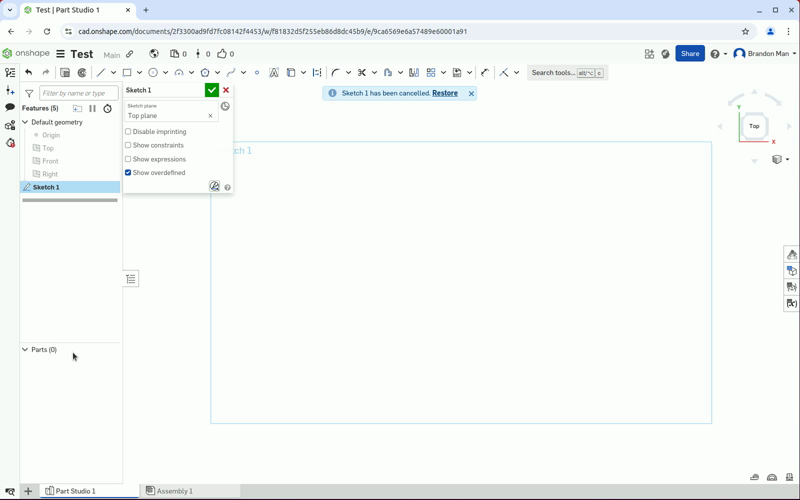
key(c)
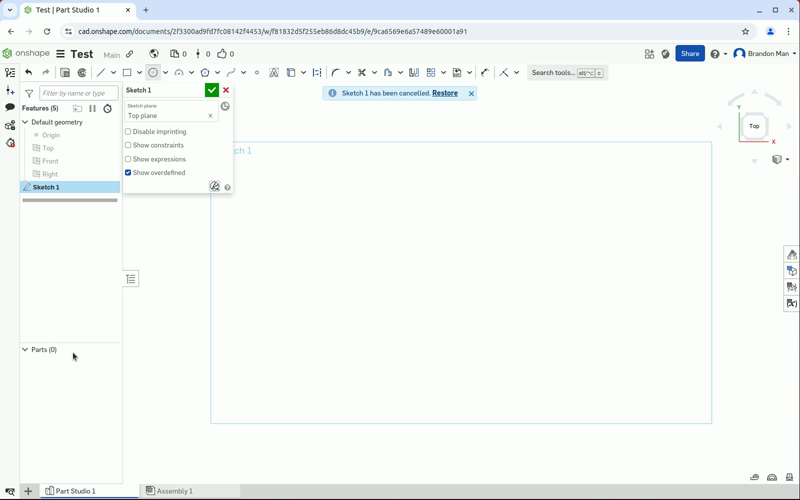
key_down(shift)
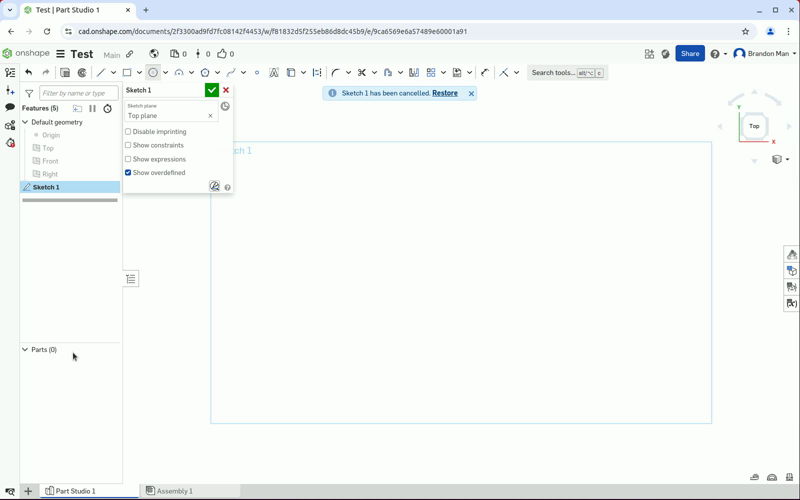
mouse_move(461, 282)
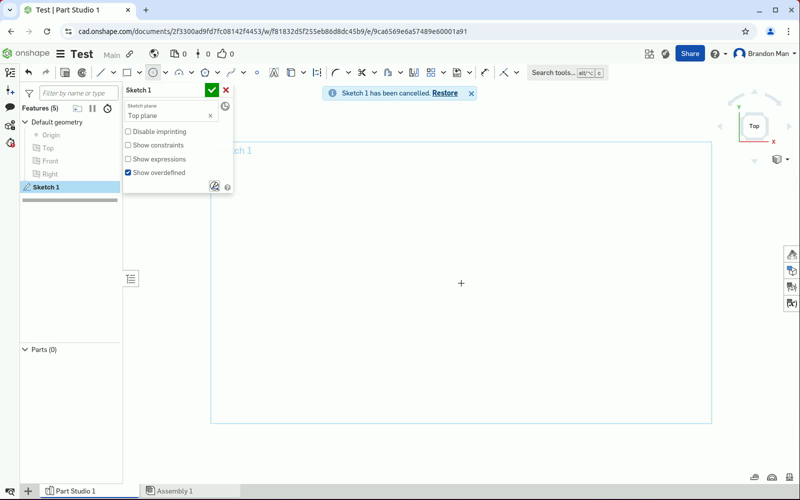
click(461, 282)
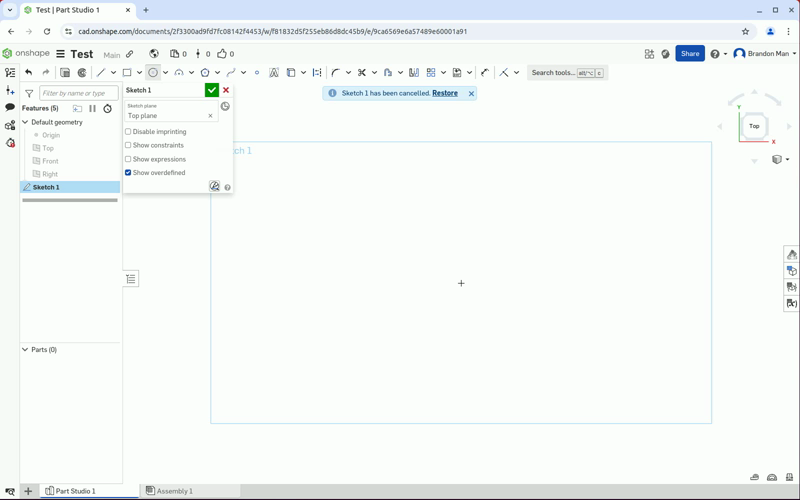
key_up(shift)
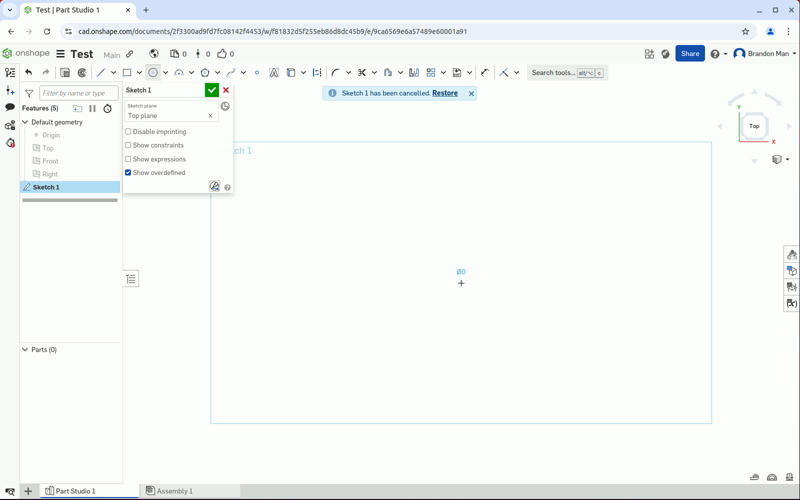
mouse_move(574, 282)
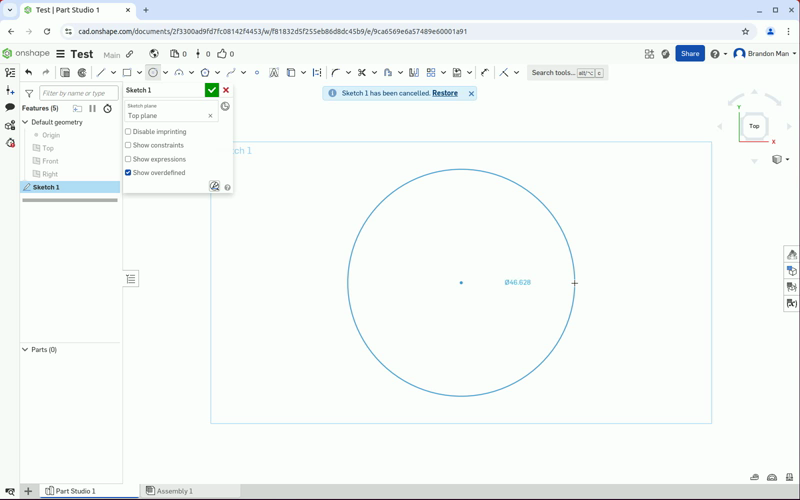
click(574, 282)
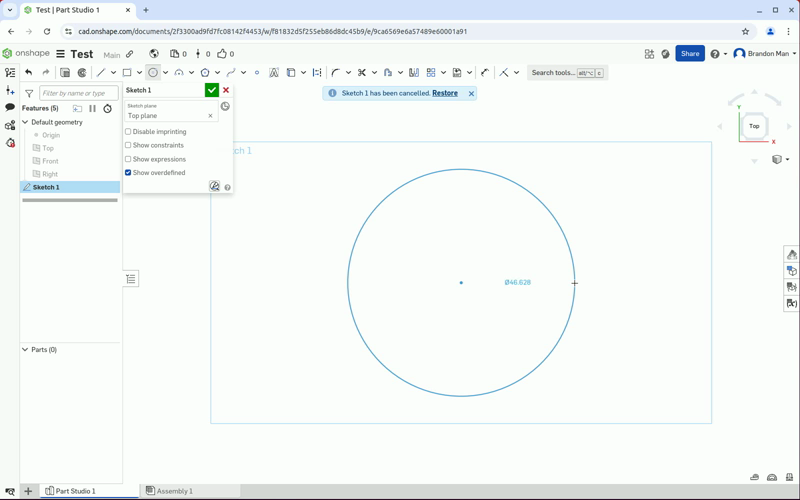
key(esc)
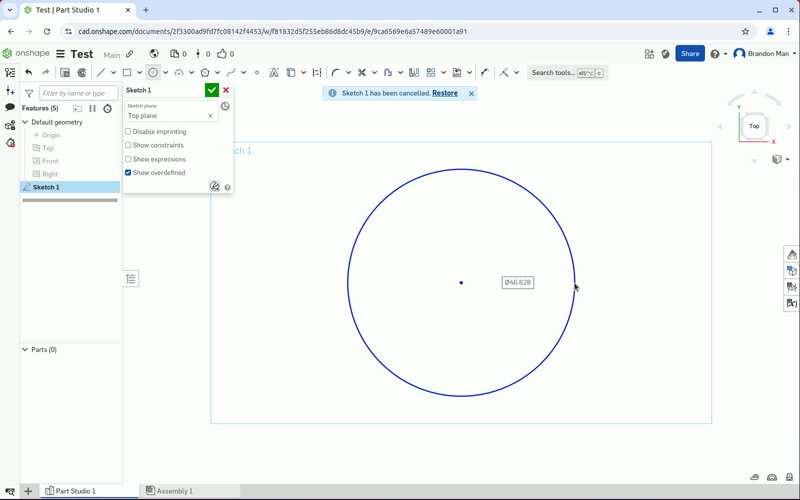
key(c)
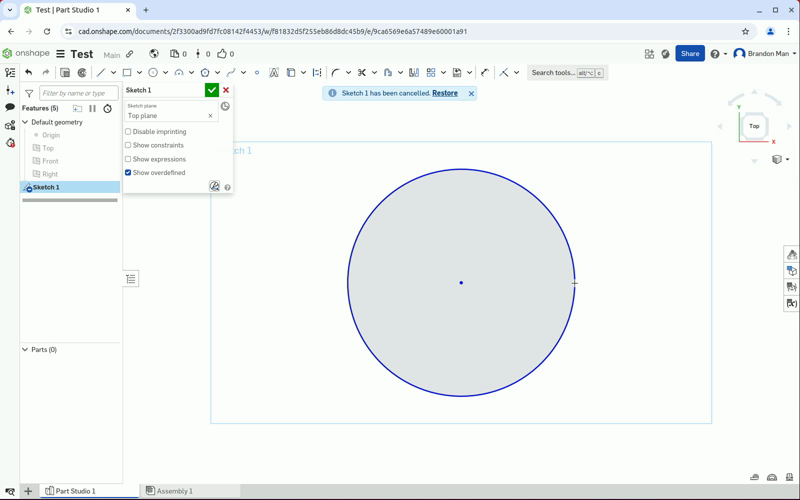
key_down(shift)
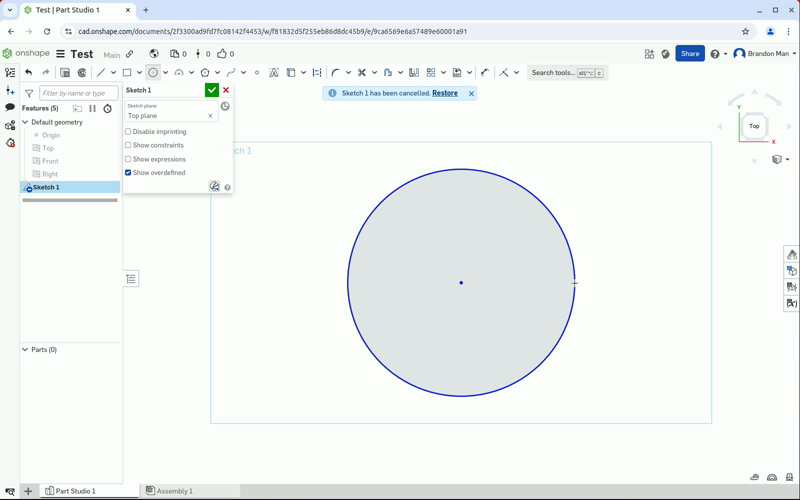
mouse_move(461, 282)
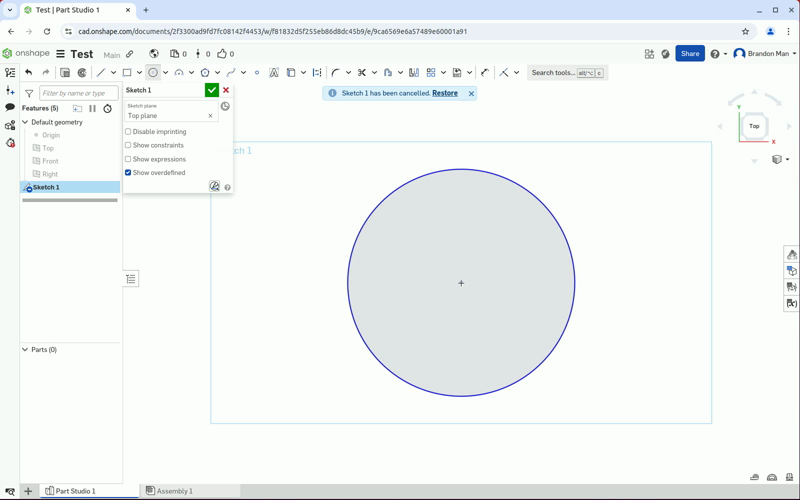
click(461, 282)
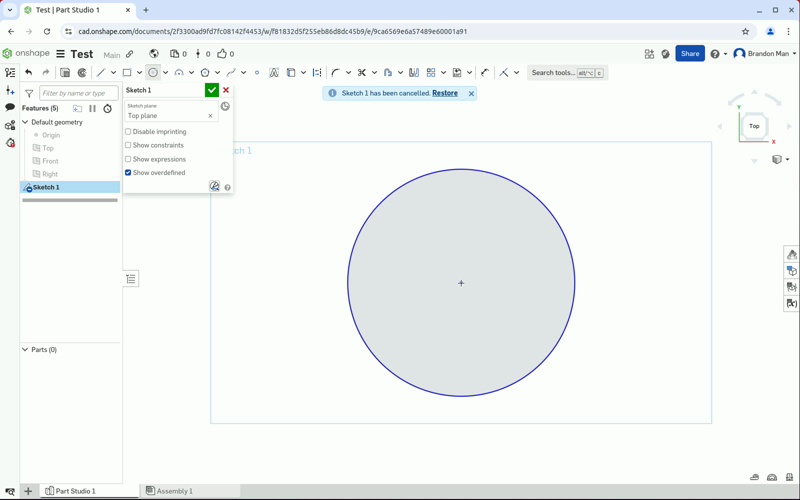
key_up(shift)
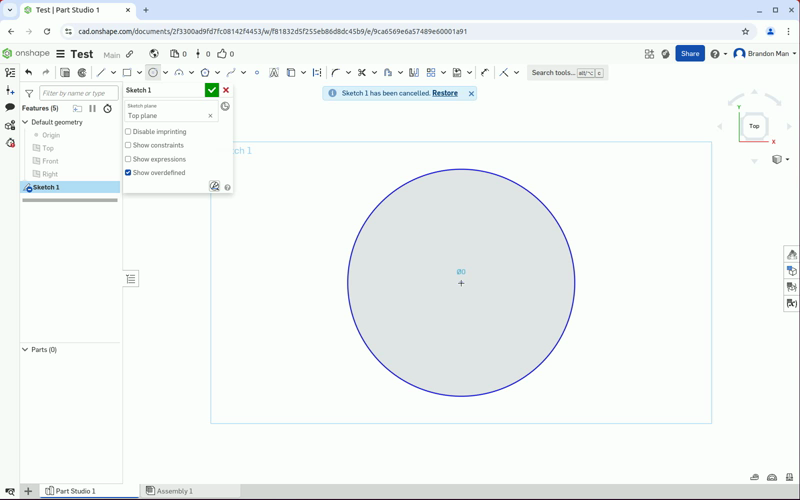
mouse_move(529, 282)
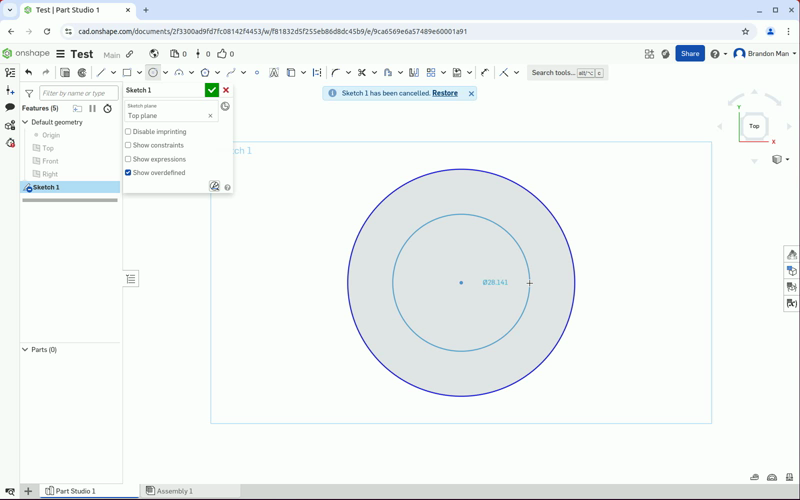
click(529, 282)
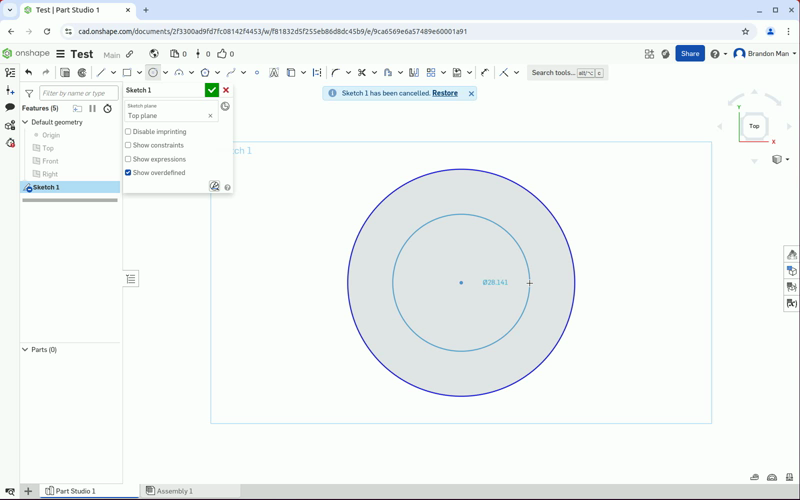
key(esc)
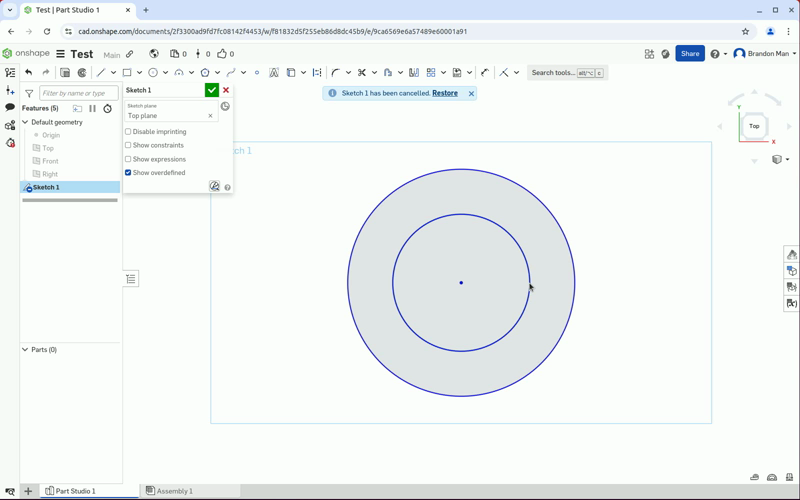
mouse_move(383, 237)
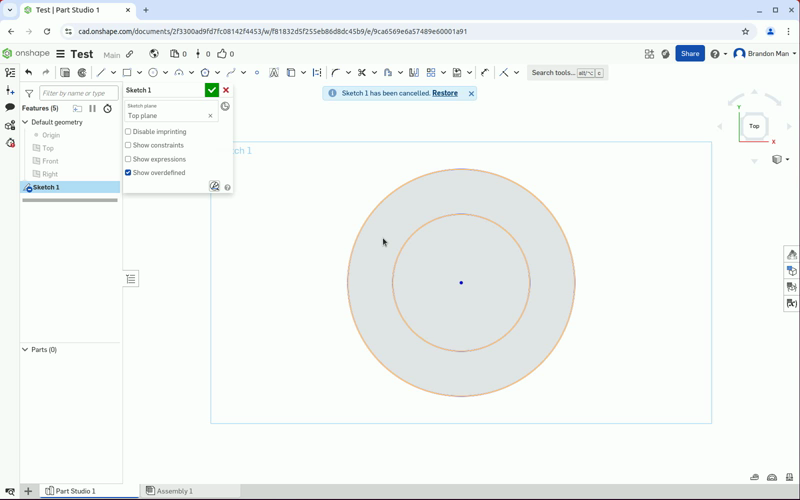
click(383, 237)
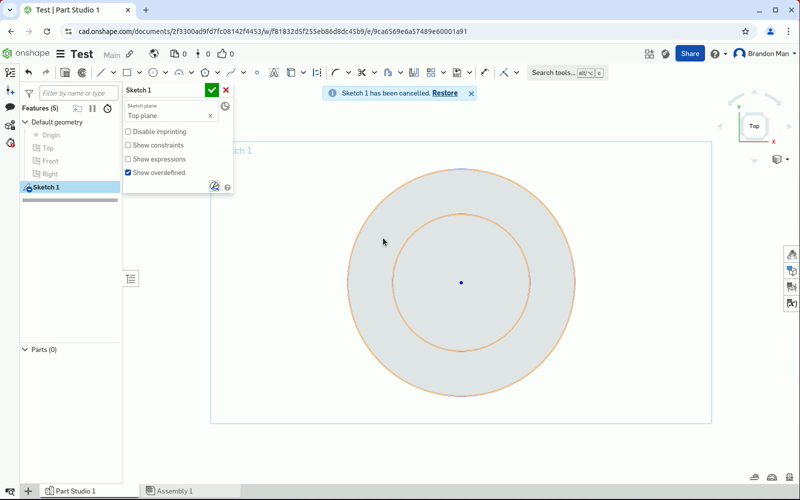
mouse_move(73, 352)
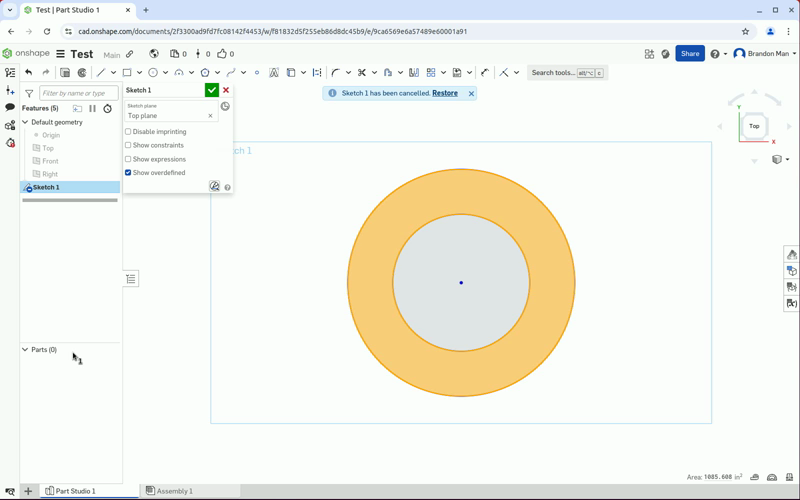
key(shift+y)
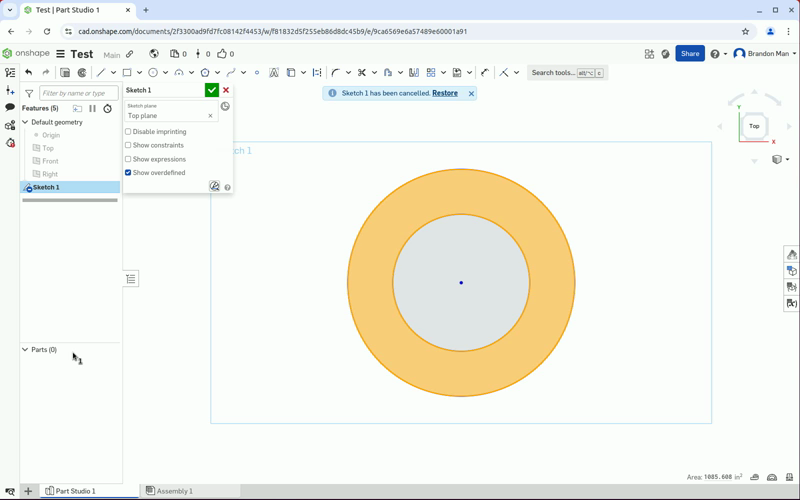
key(shift+e)
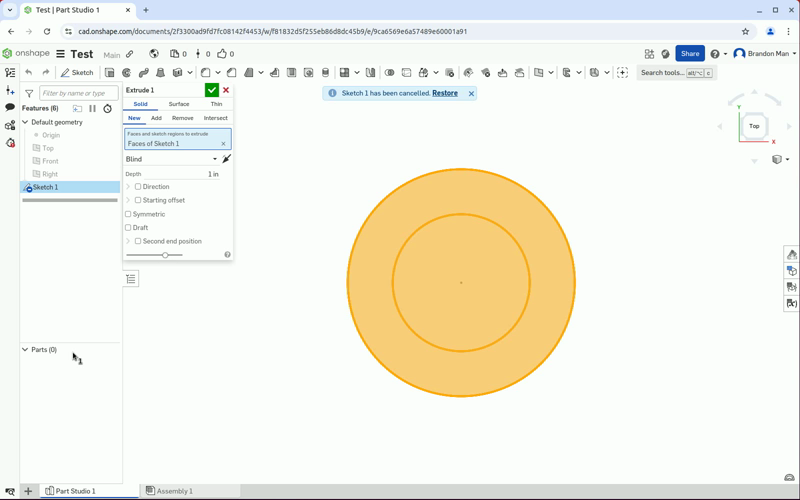
mouse_move(143, 106)
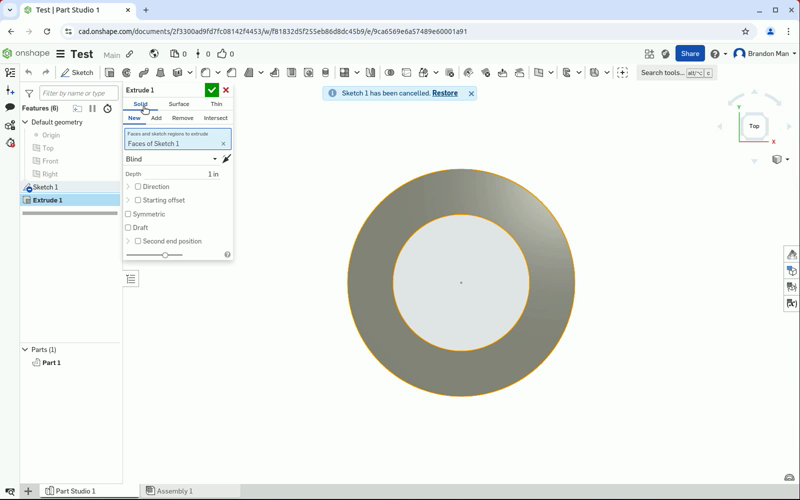
click(143, 106)
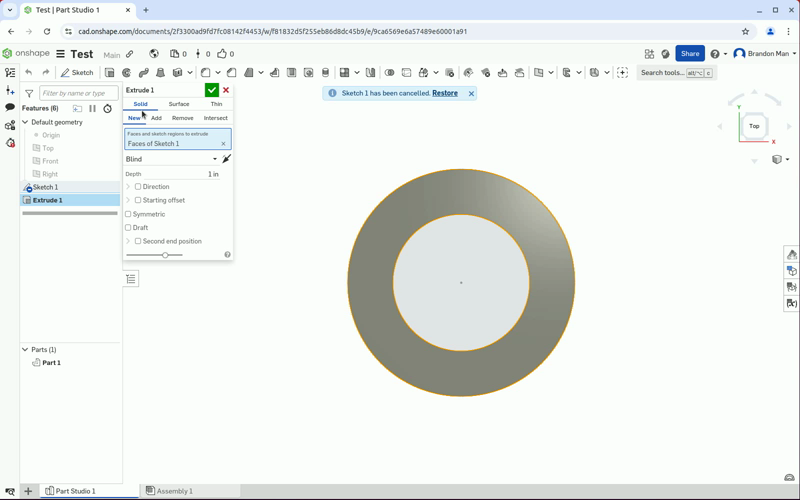
mouse_move(137, 120)
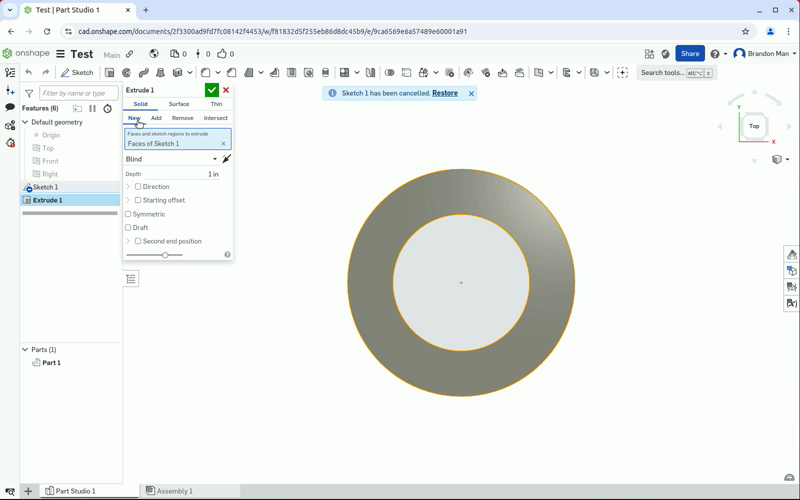
click(137, 120)
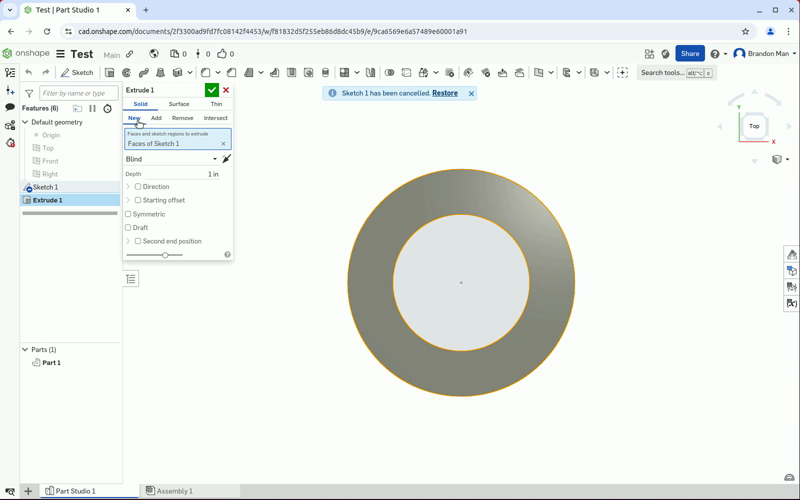
key(tab, 4)
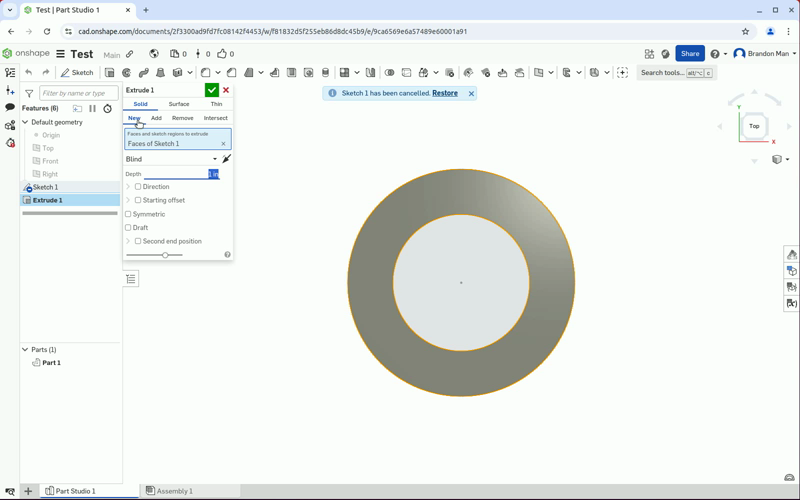
text(1.685)
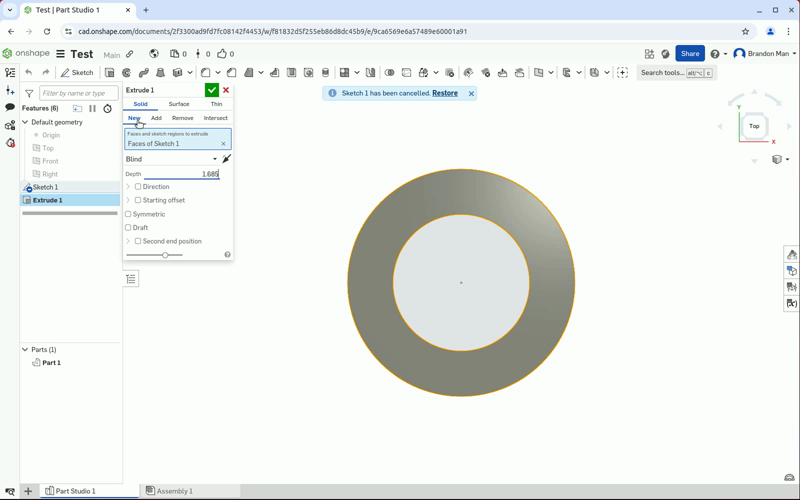
key(enter)
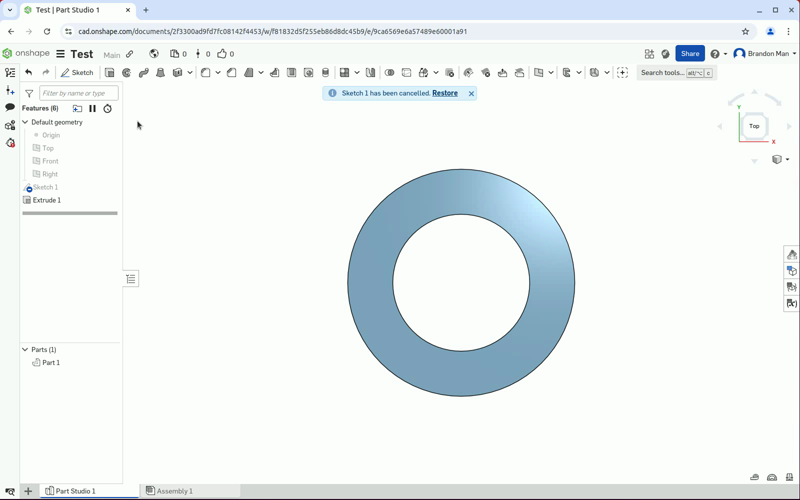
key(shift+h)
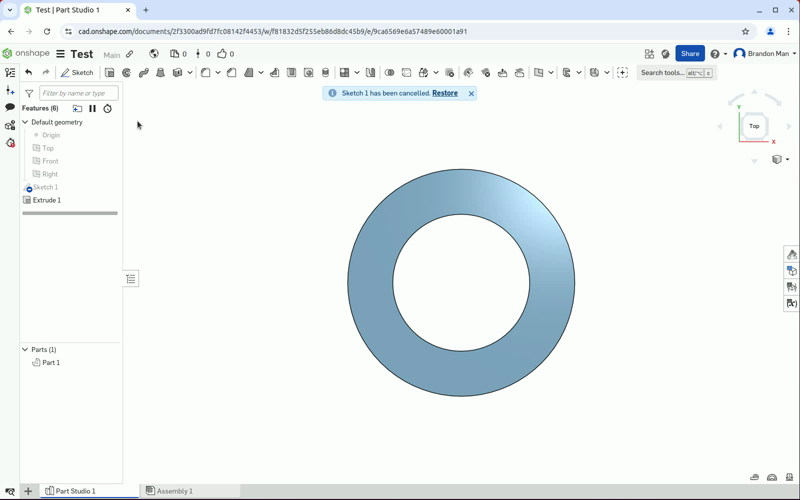
key(shift+h)
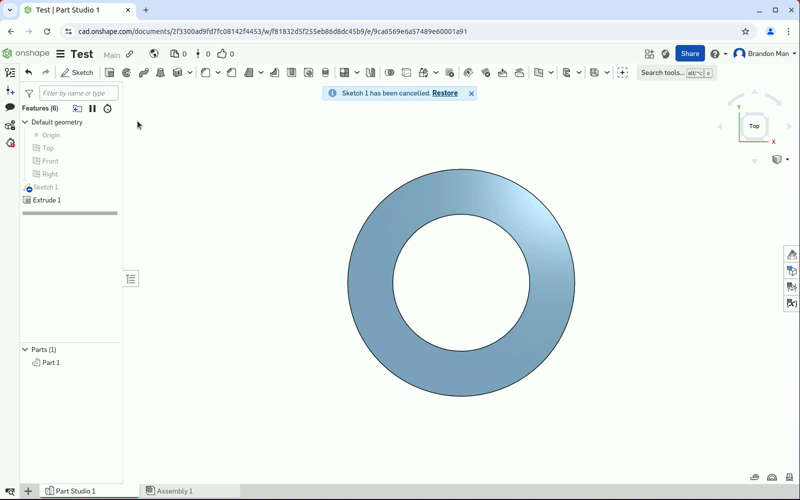
mouse_move(73, 189)
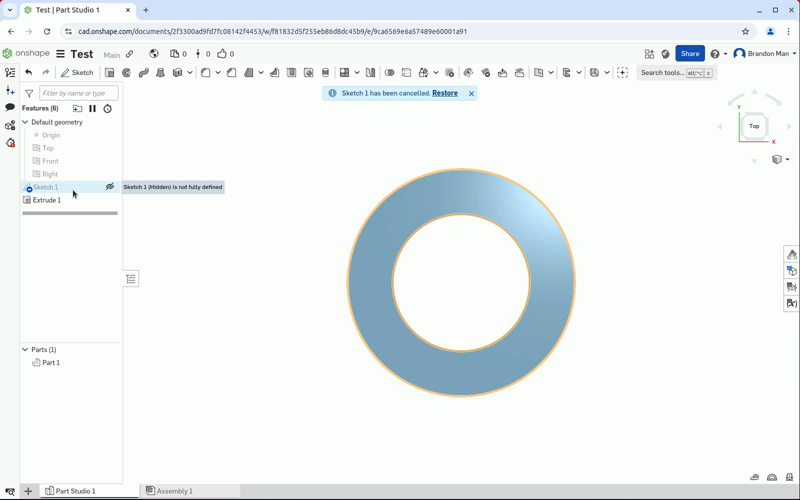
click(73, 189)
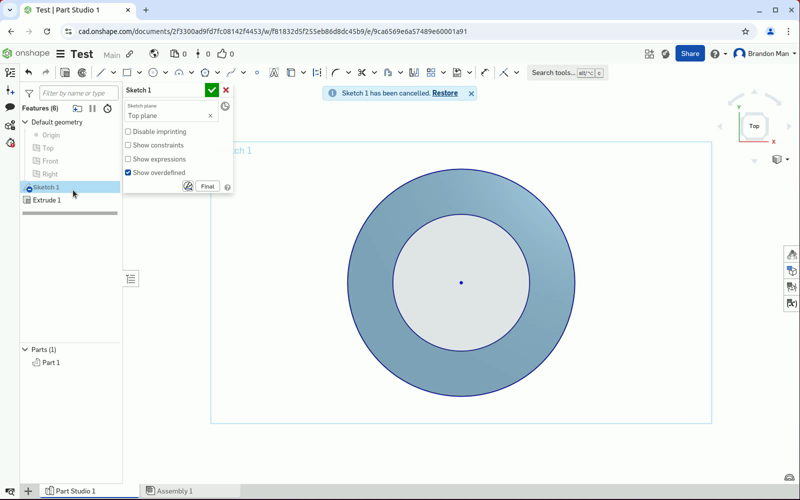
mouse_move(229, 92)
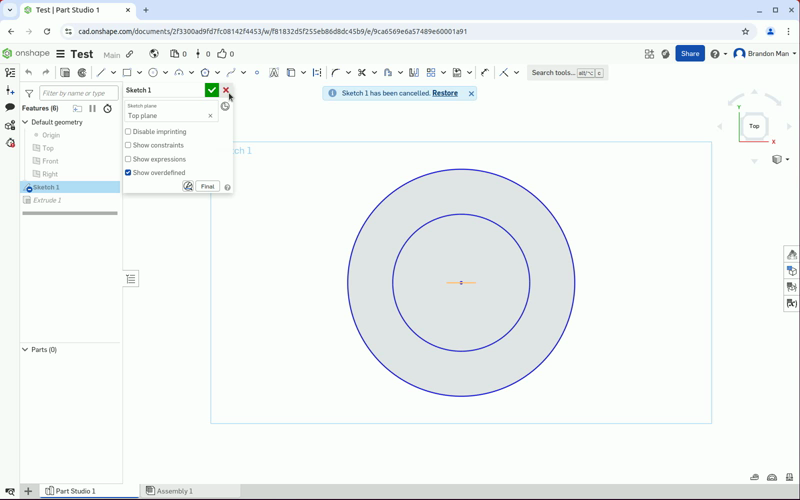
click(229, 92)
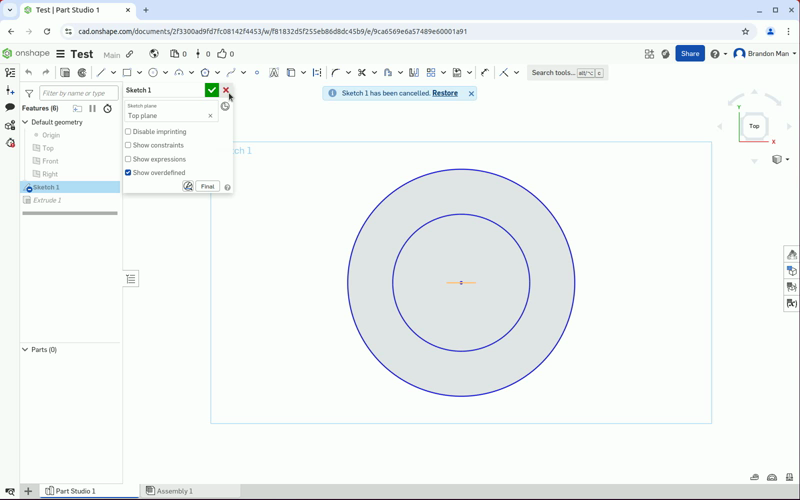
key(shift+s)
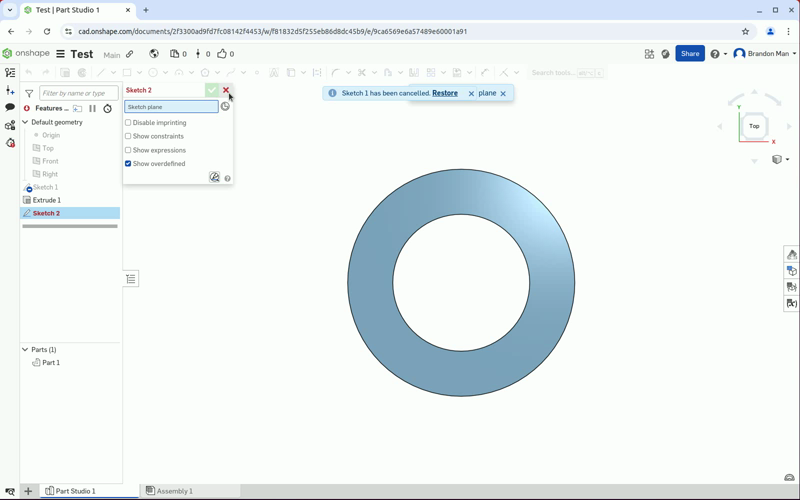
mouse_move(73, 150)
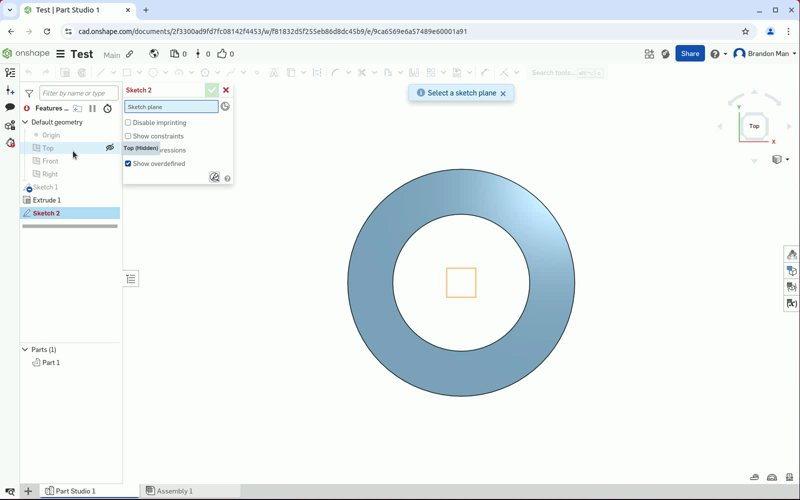
click(73, 150)
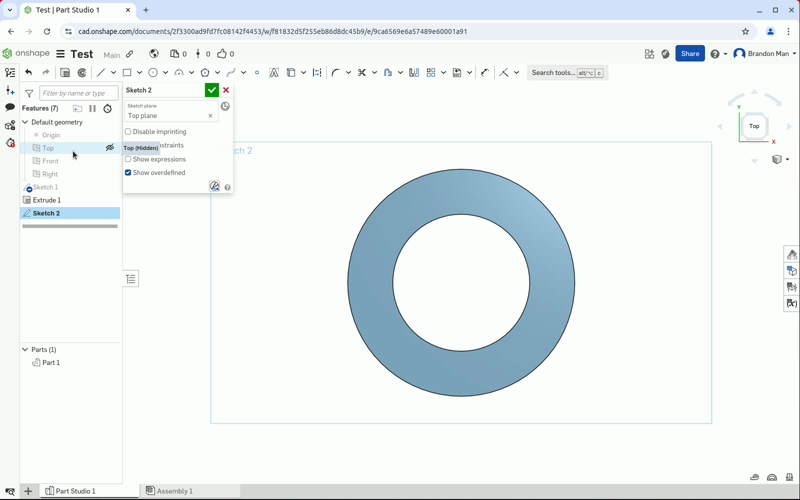
mouse_move(73, 352)
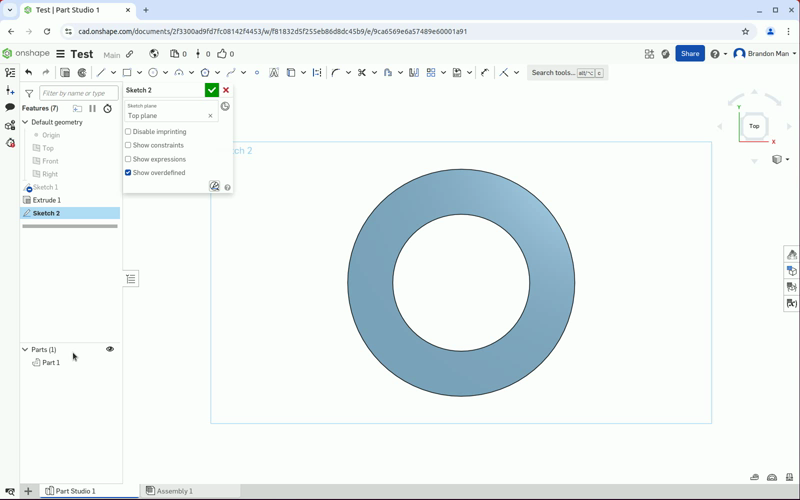
key(y)
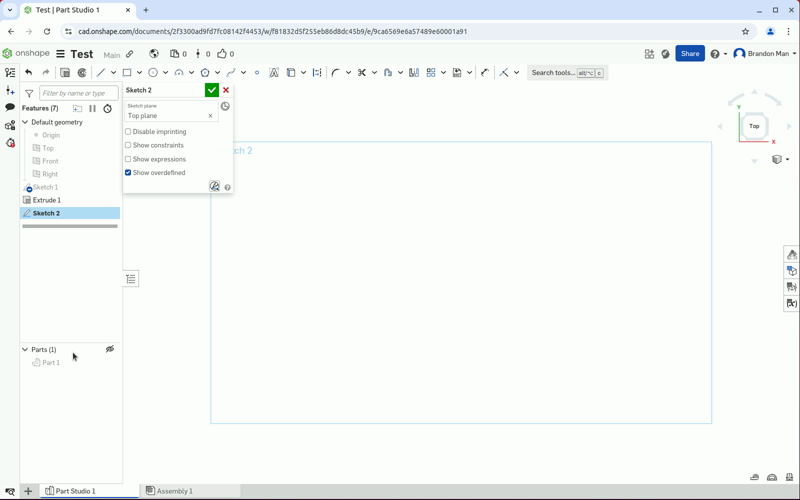
key(c)
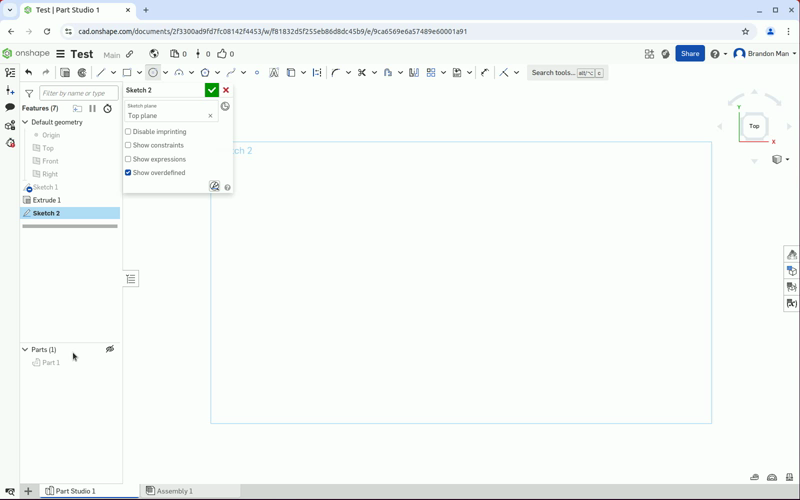
key_down(shift)
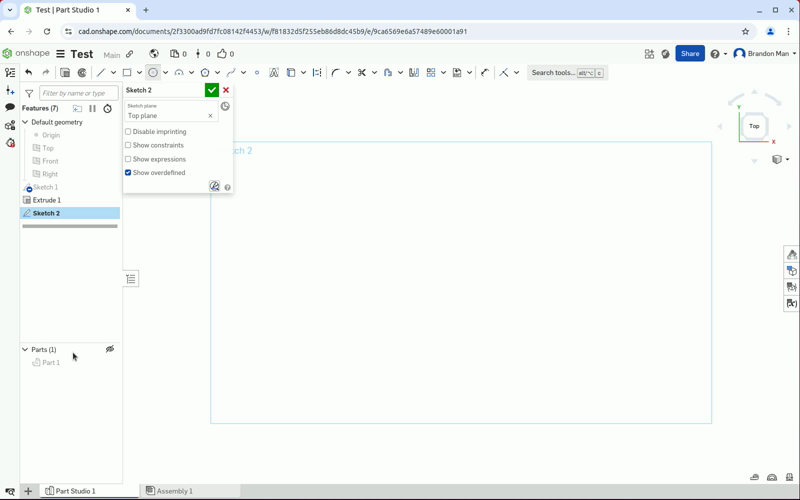
mouse_move(461, 282)
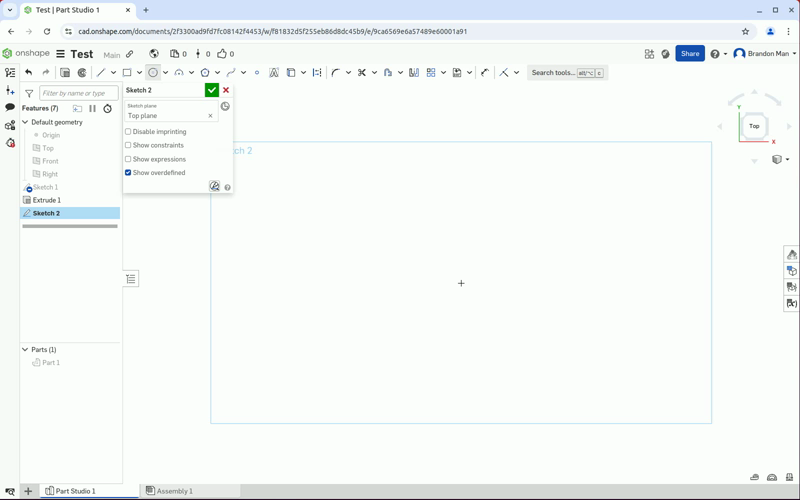
click(461, 282)
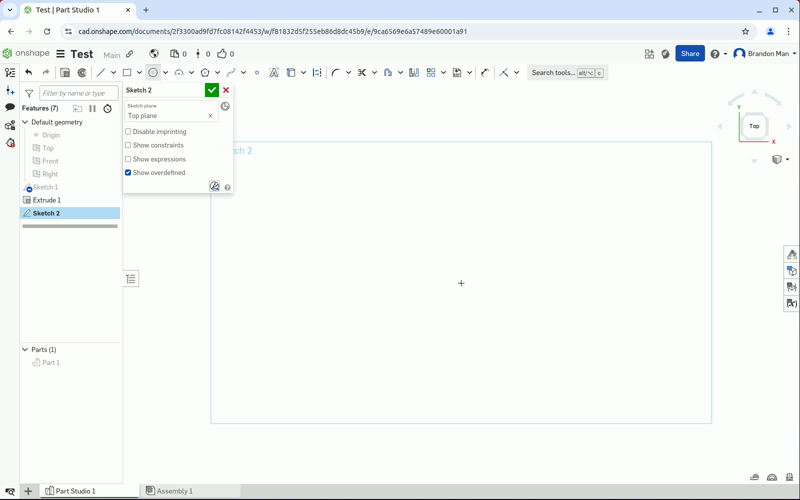
key_up(shift)
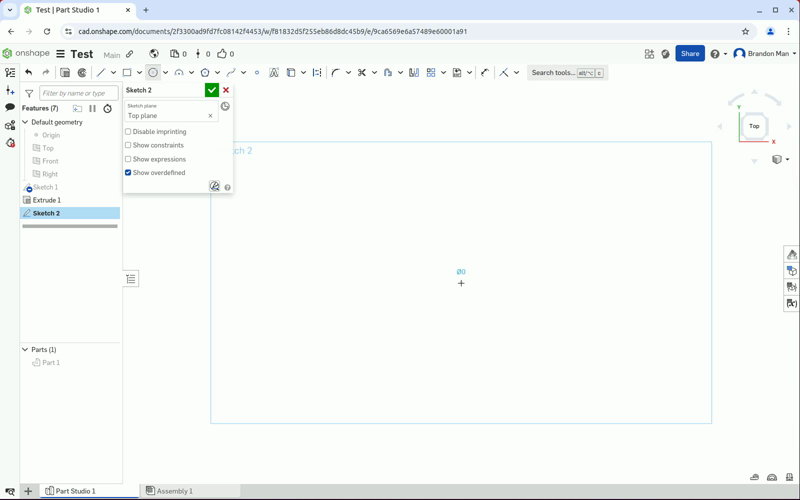
mouse_move(522, 282)
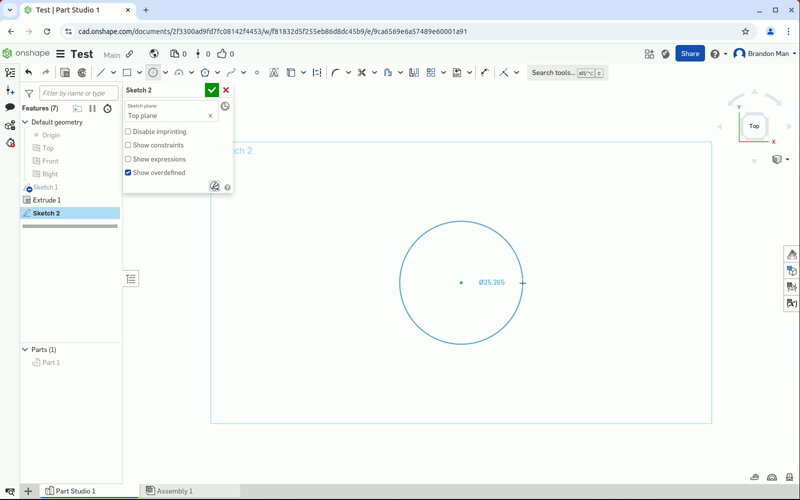
click(522, 282)
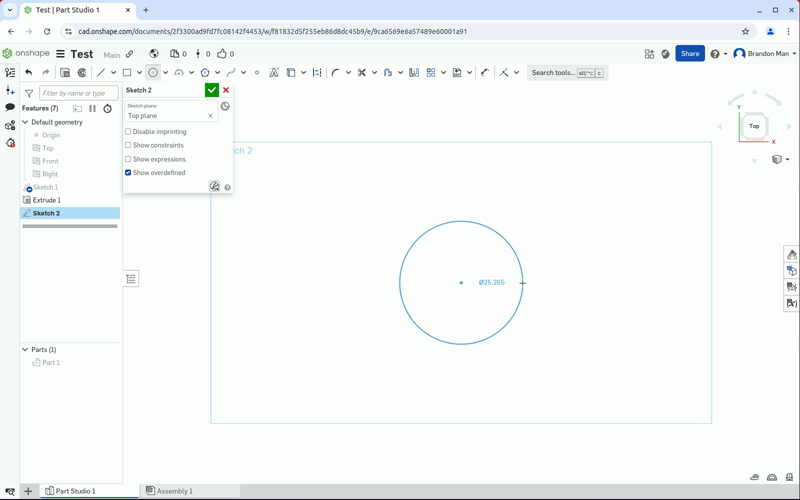
key(esc)
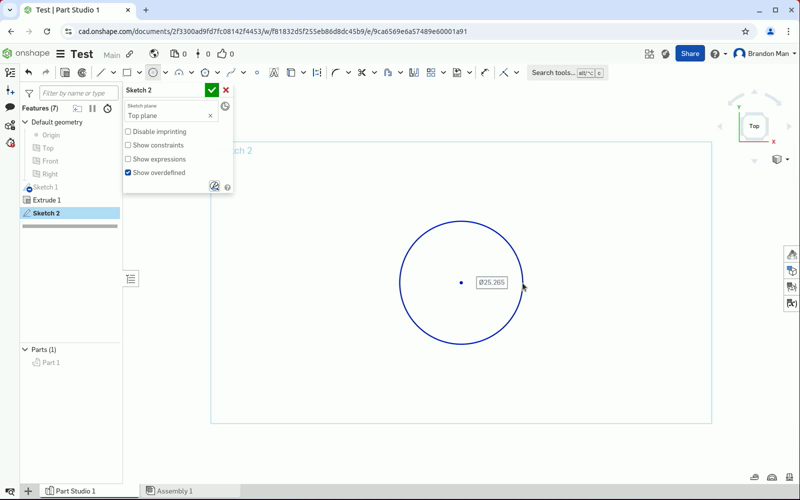
key(c)
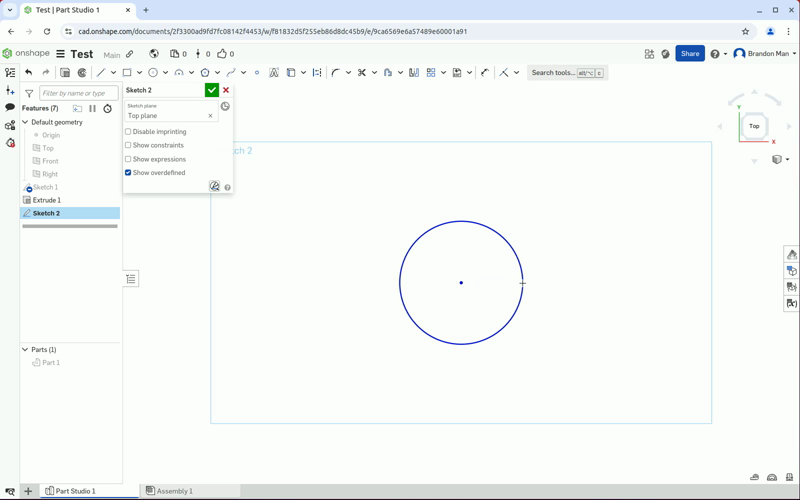
key_down(shift)
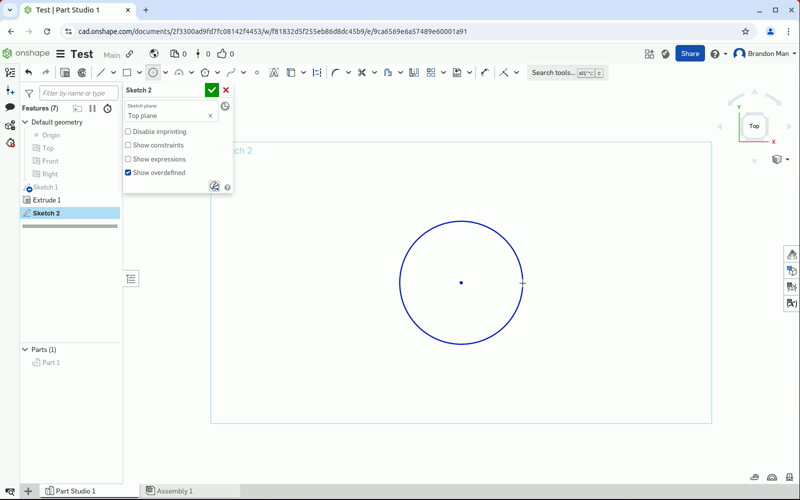
mouse_move(461, 282)
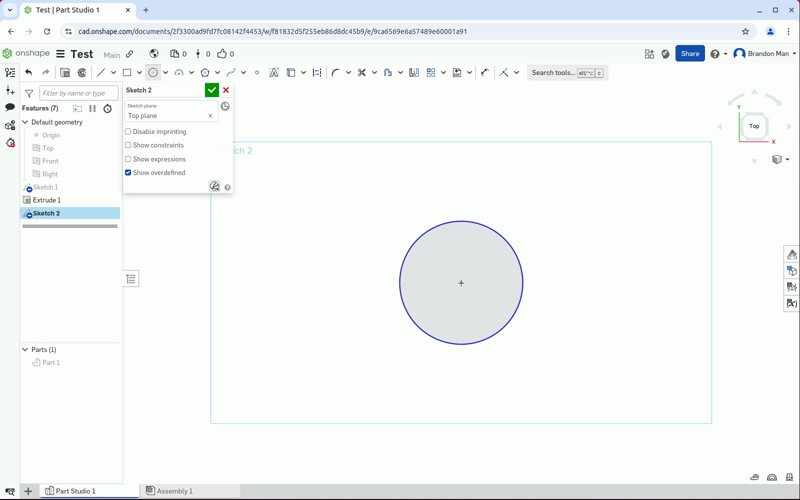
click(461, 282)
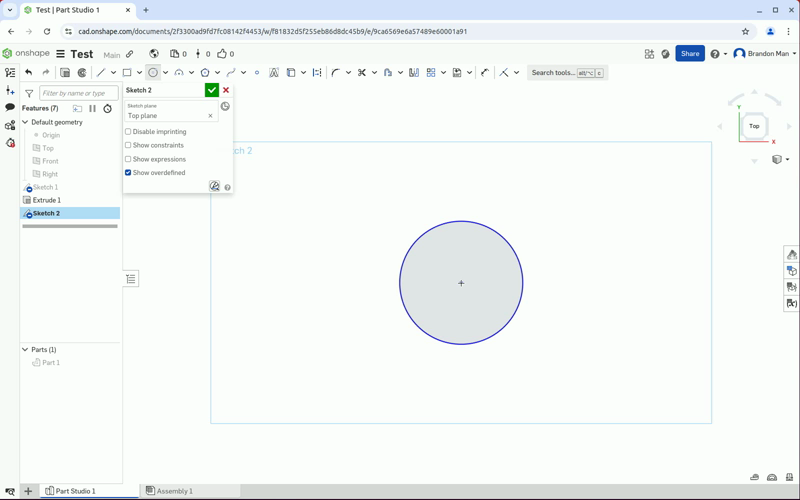
key_up(shift)
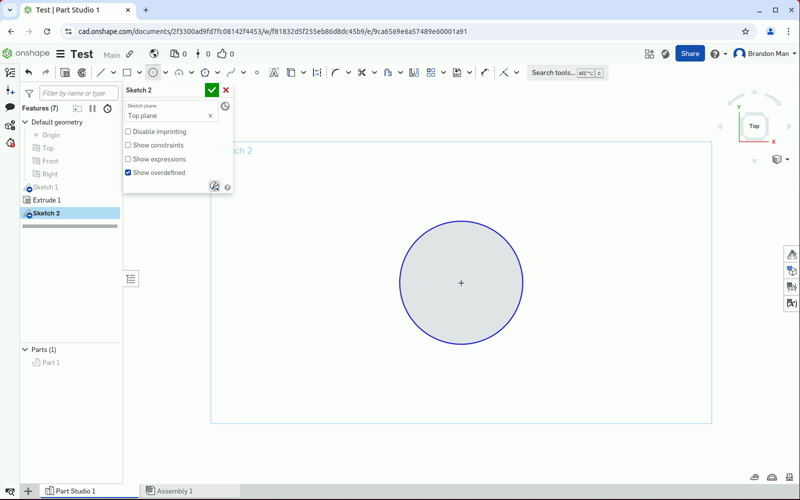
mouse_move(467, 282)
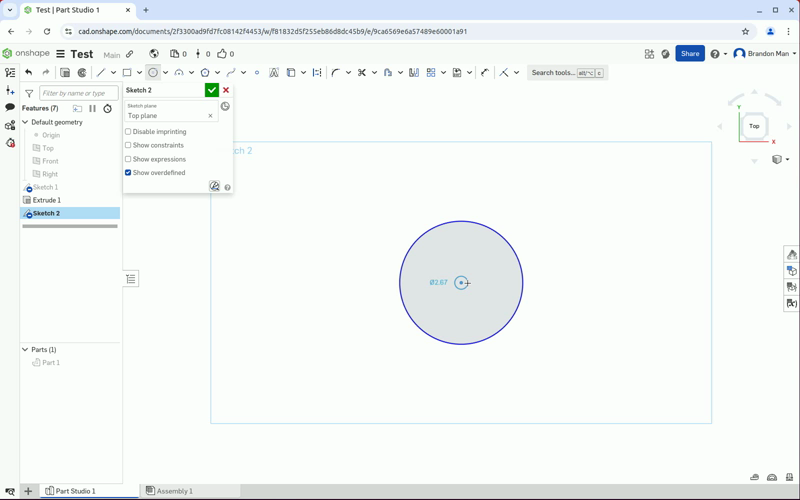
click(467, 282)
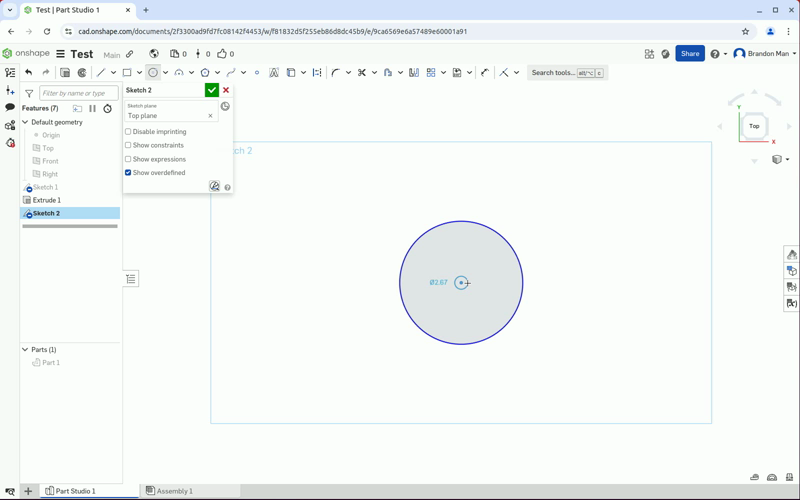
key(esc)
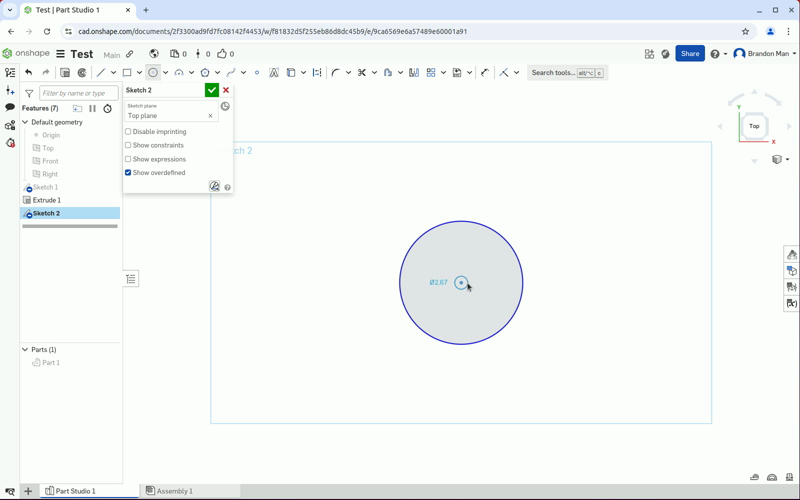
mouse_move(492, 290)
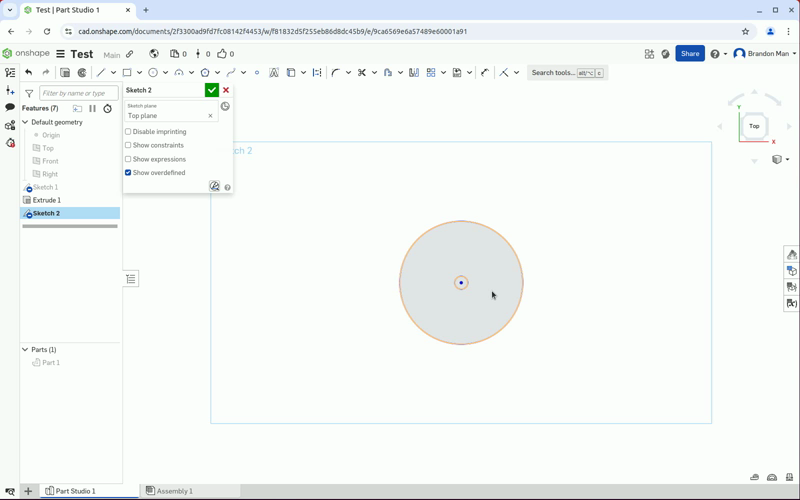
click(492, 290)
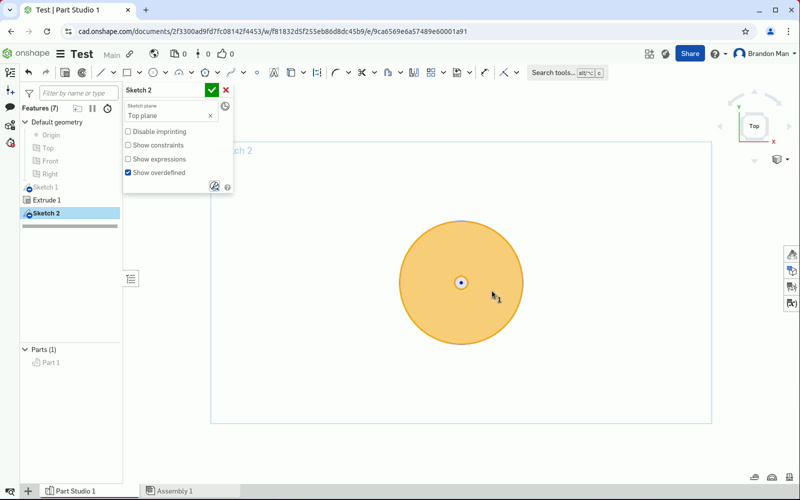
mouse_move(73, 352)
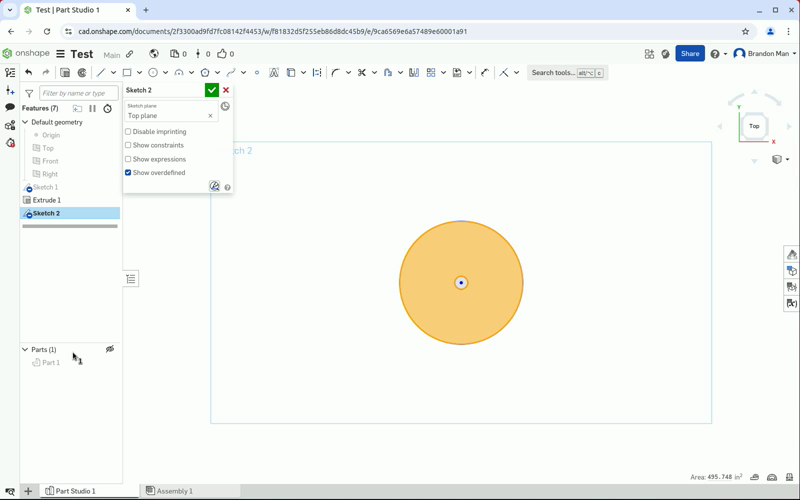
key(shift+y)
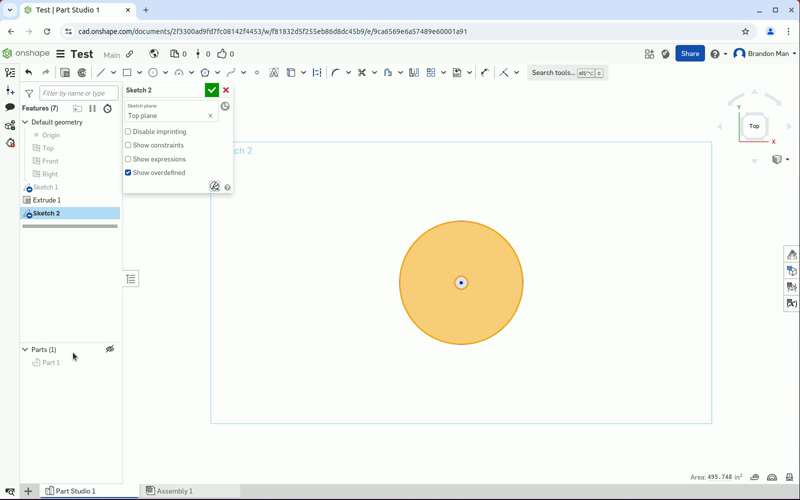
key(shift+e)
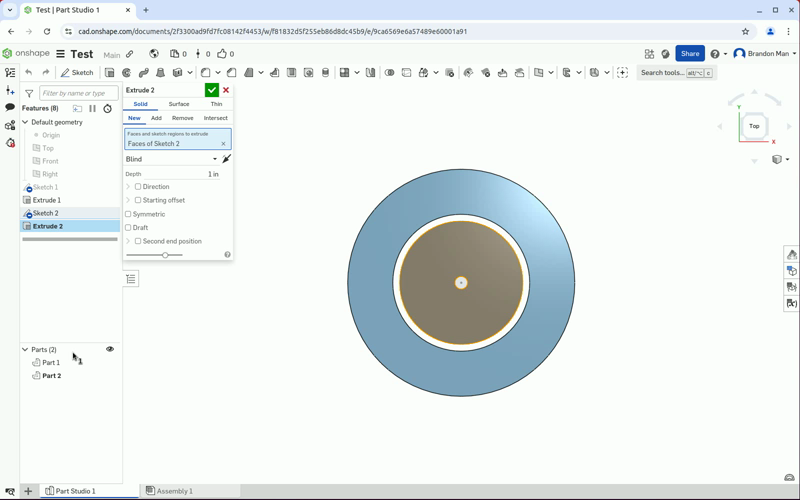
mouse_move(143, 106)
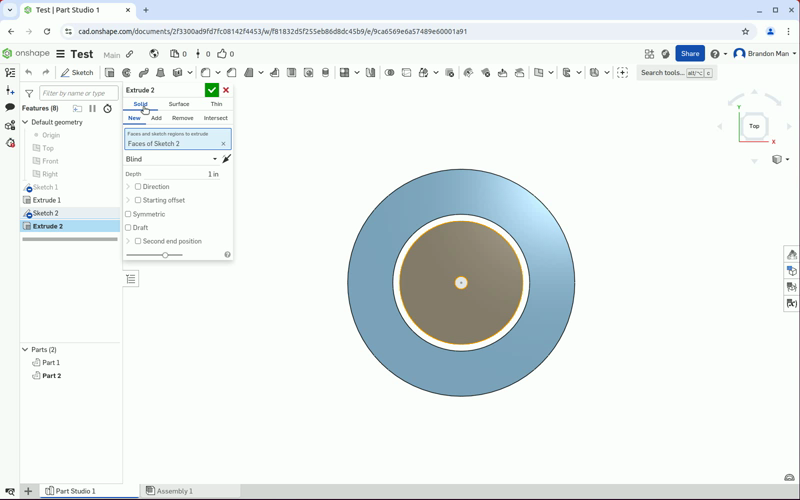
click(143, 106)
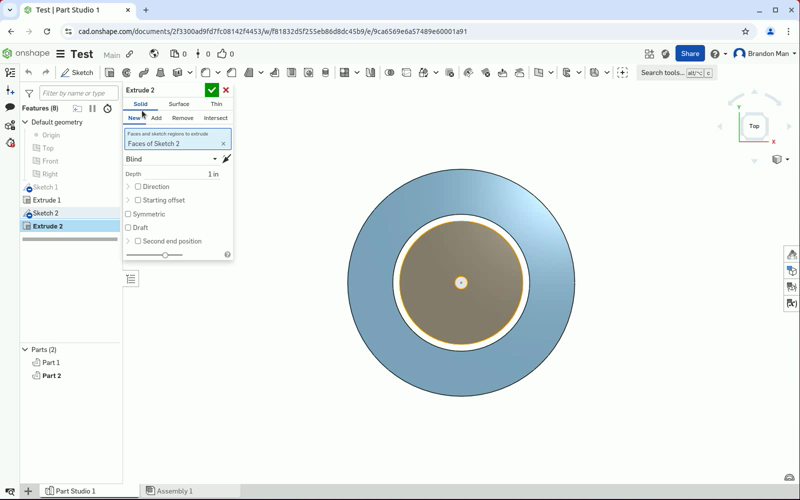
mouse_move(137, 120)
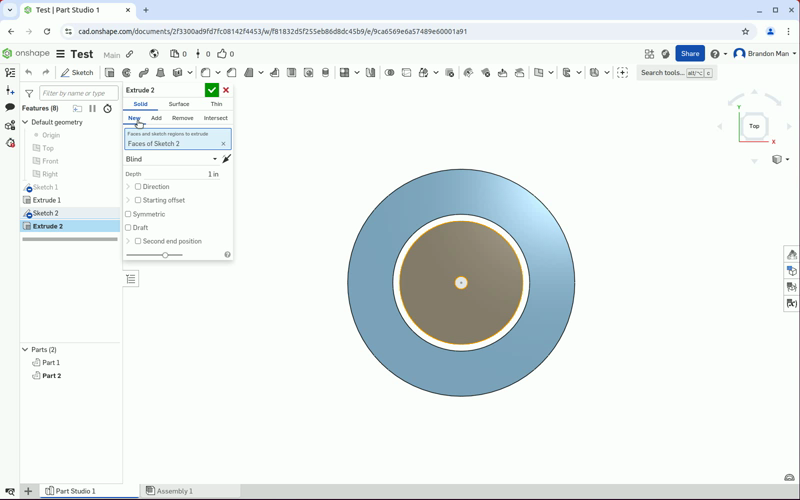
click(137, 120)
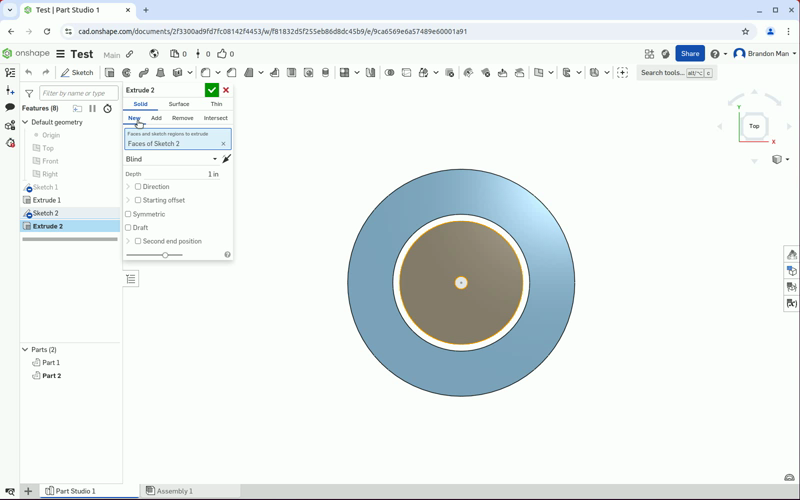
key(tab, 4)
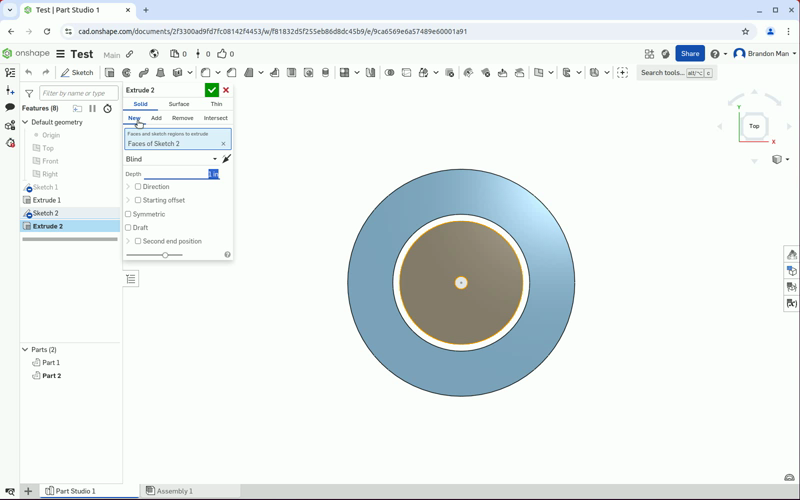
text(1.685)
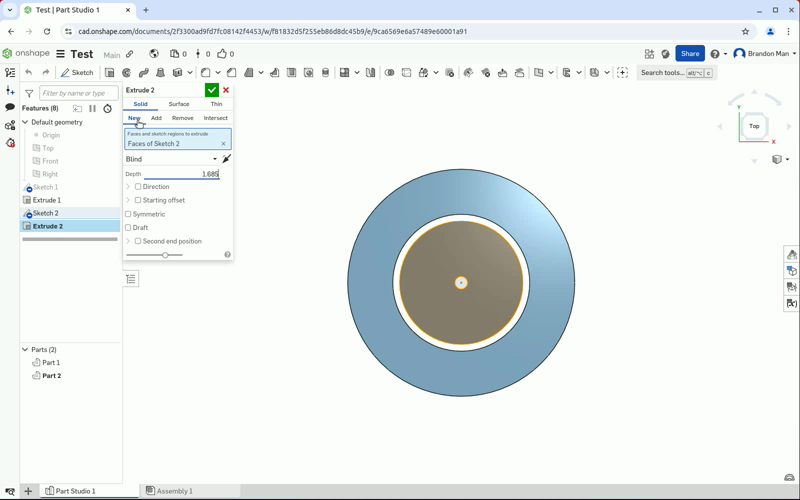
key(enter)
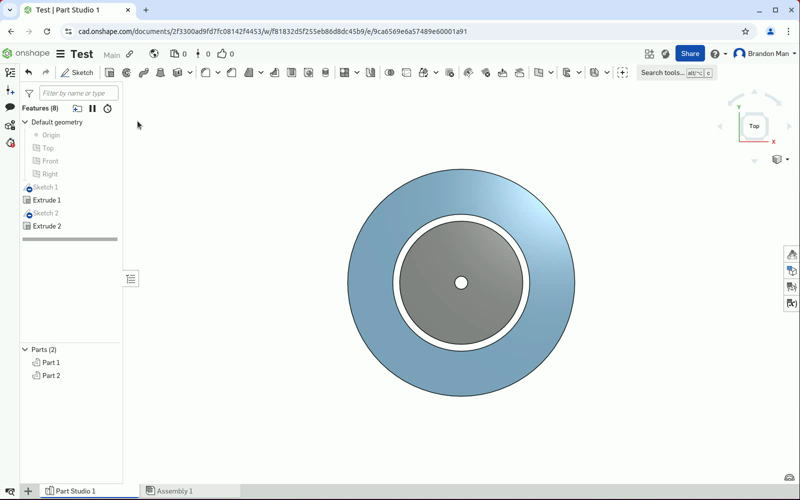
key(shift+h)
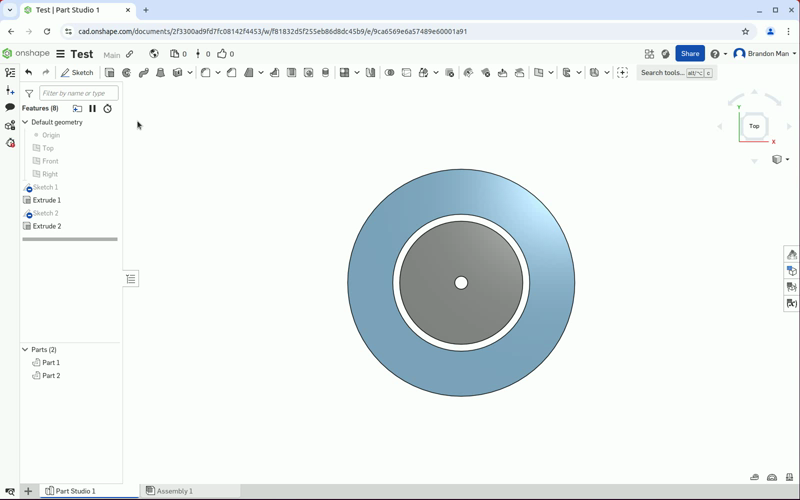
key(shift+h)
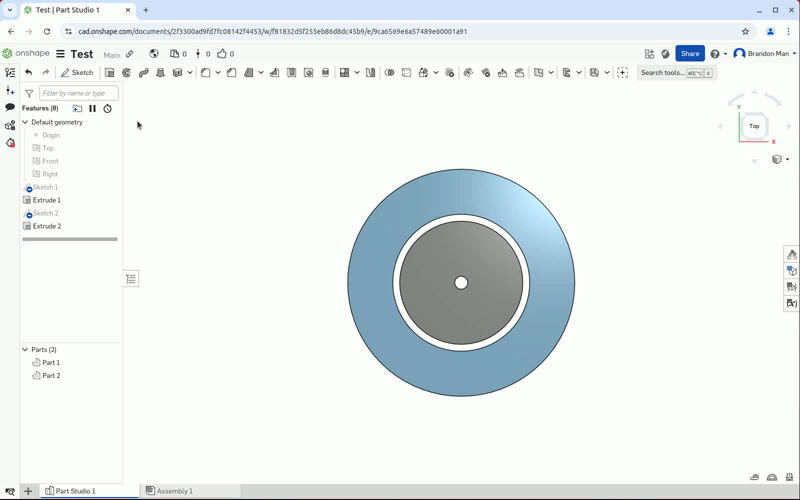
mouse_move(73, 189)
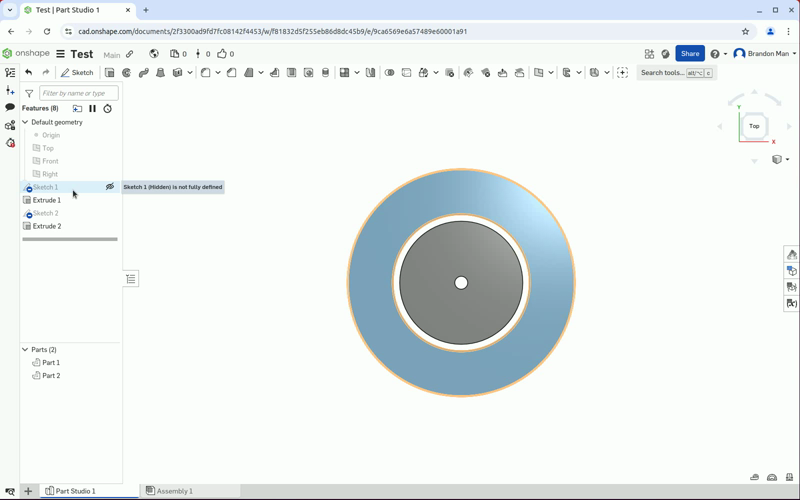
click(73, 189)
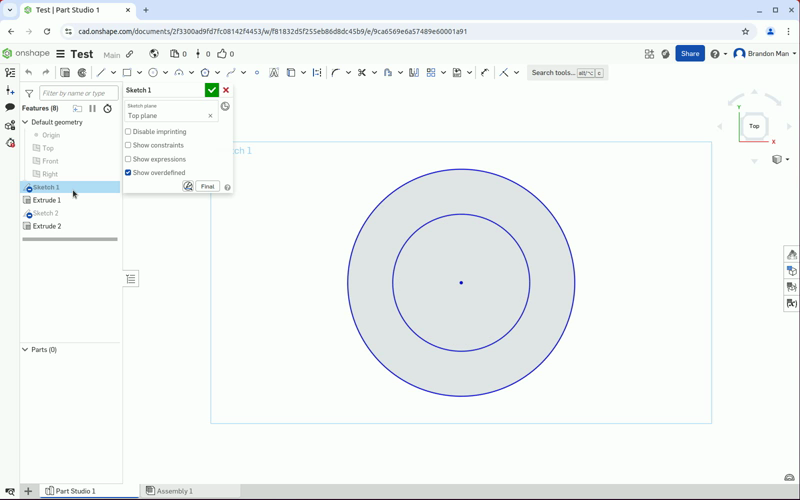
mouse_move(229, 92)
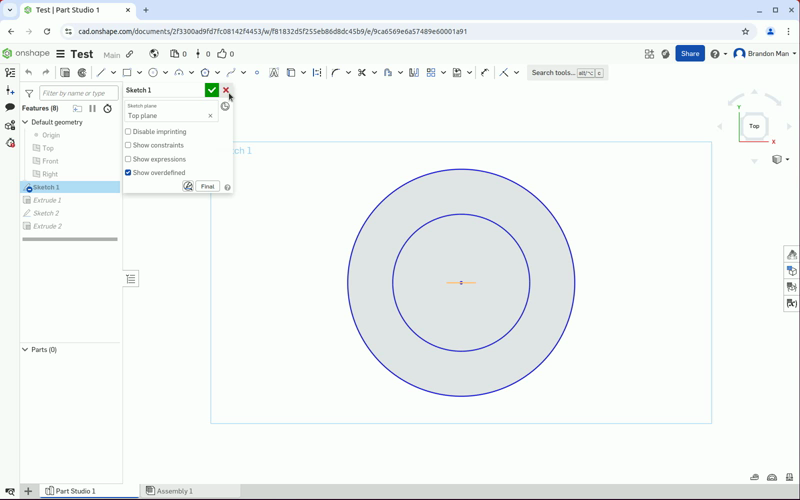
click(229, 92)
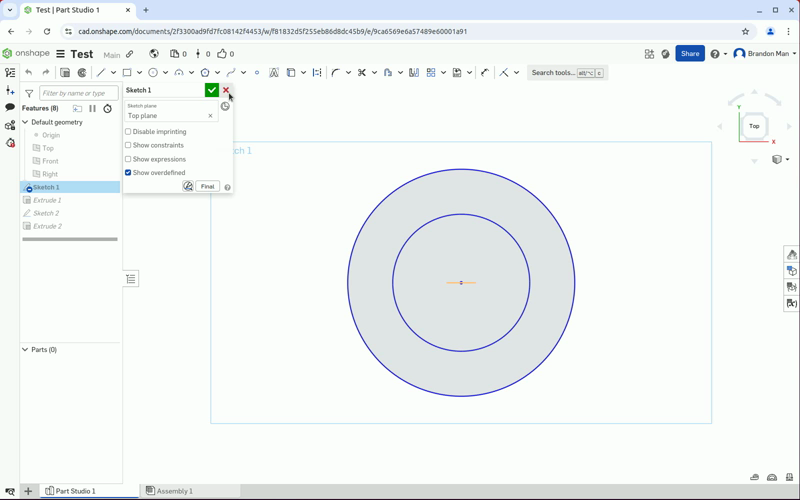
key(shift+s)
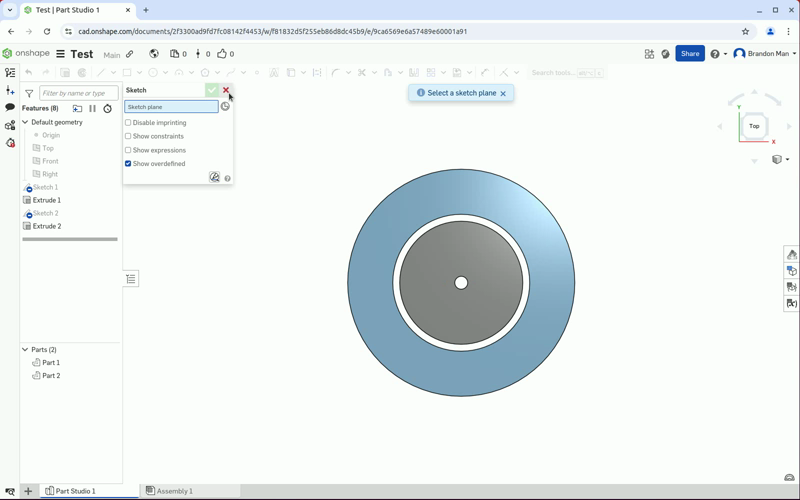
mouse_move(73, 150)
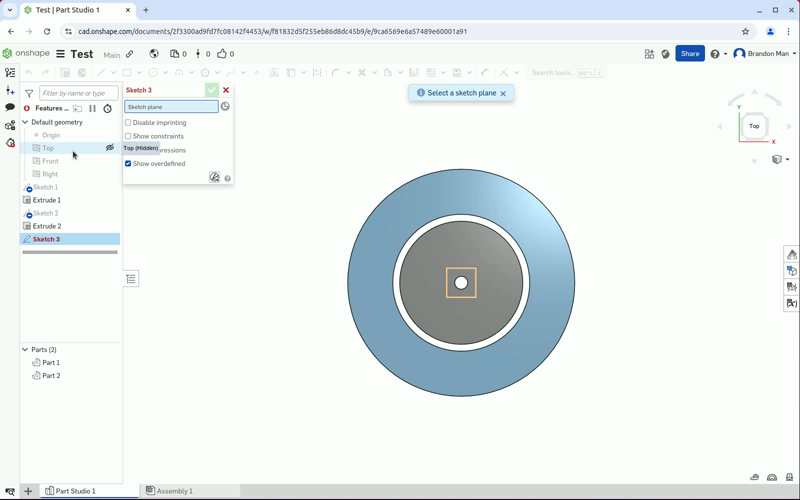
click(73, 150)
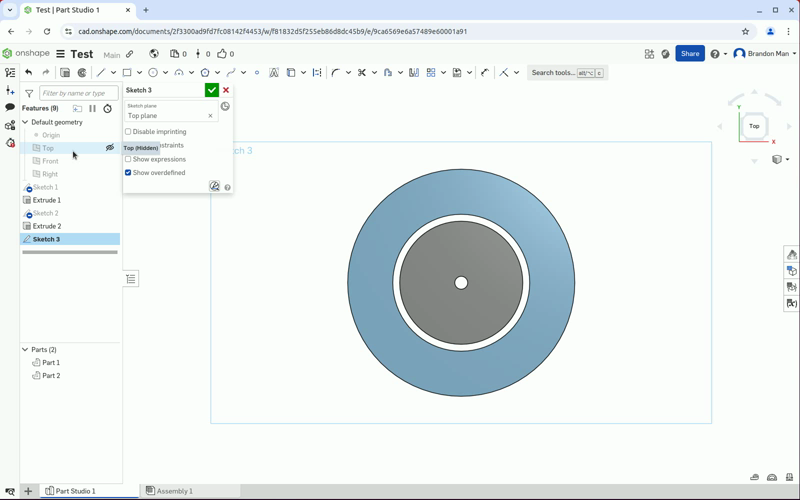
mouse_move(73, 352)
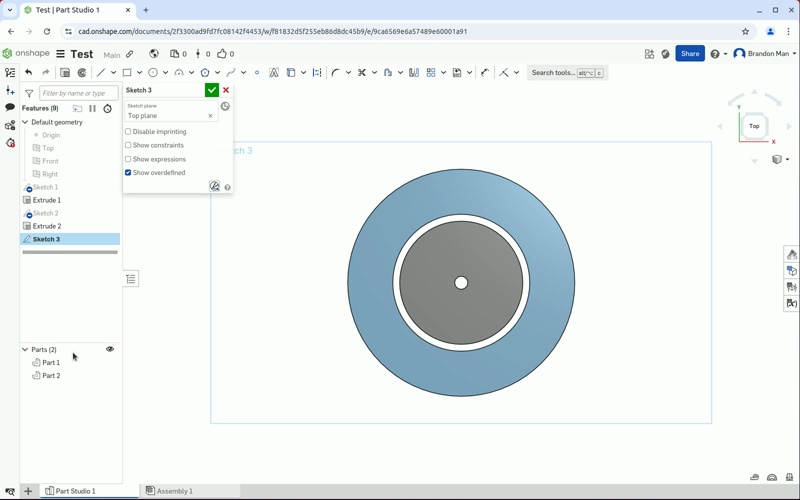
key(y)
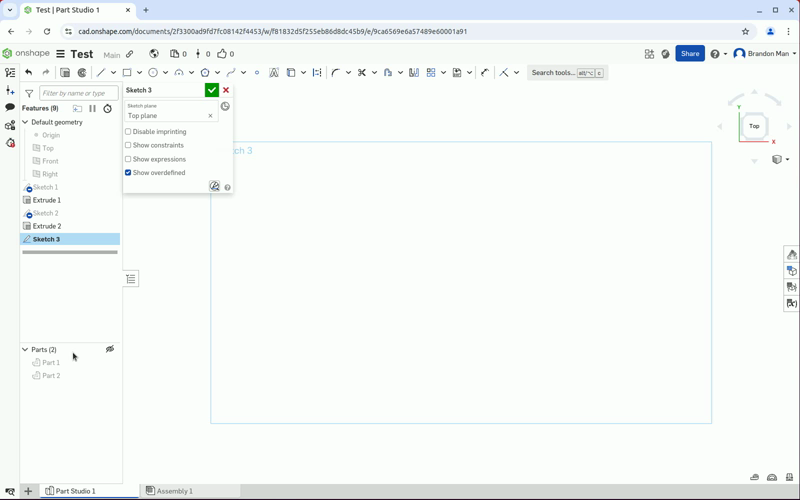
key(c)
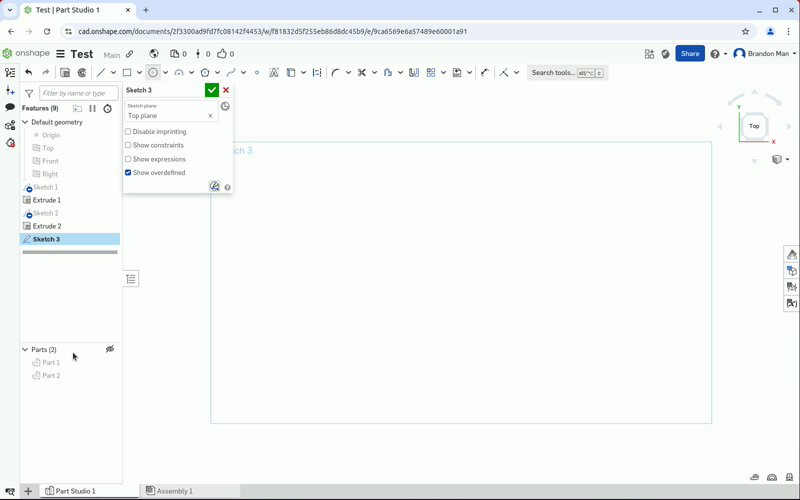
key_down(shift)
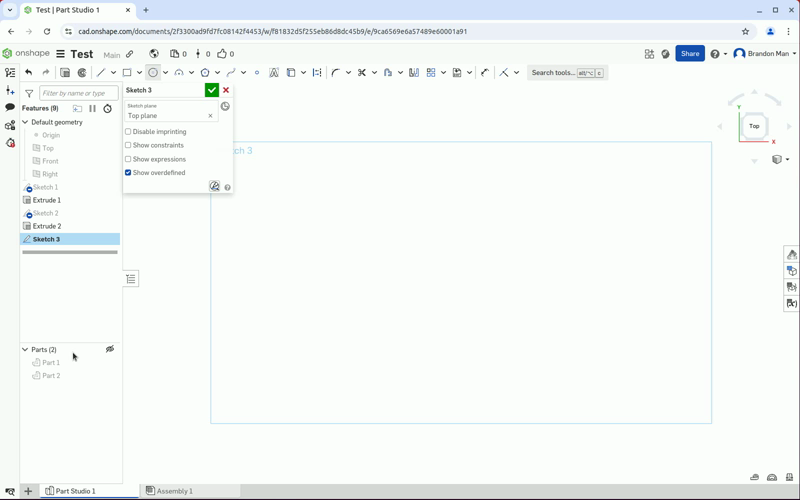
mouse_move(461, 282)
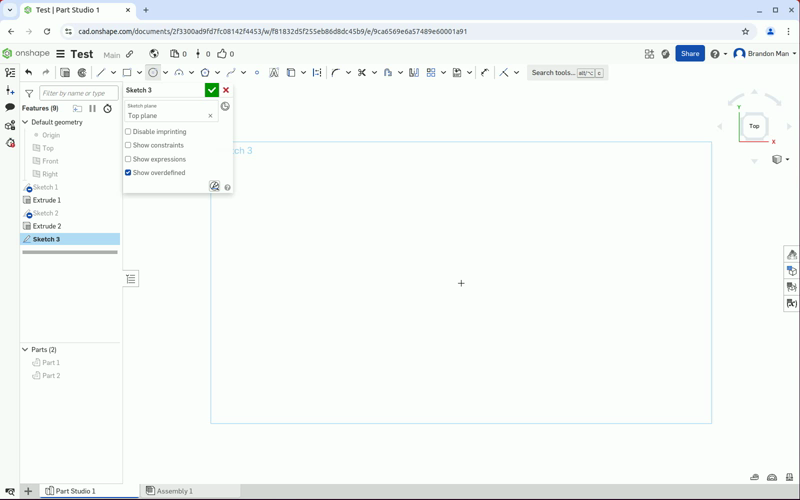
click(461, 282)
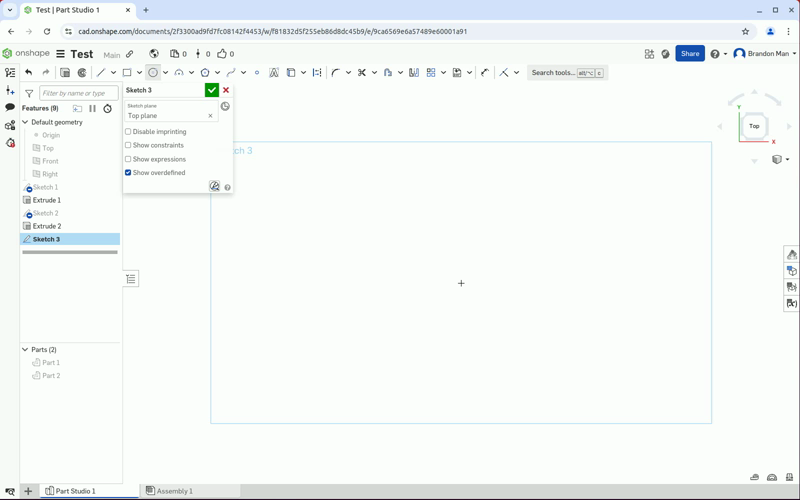
key_up(shift)
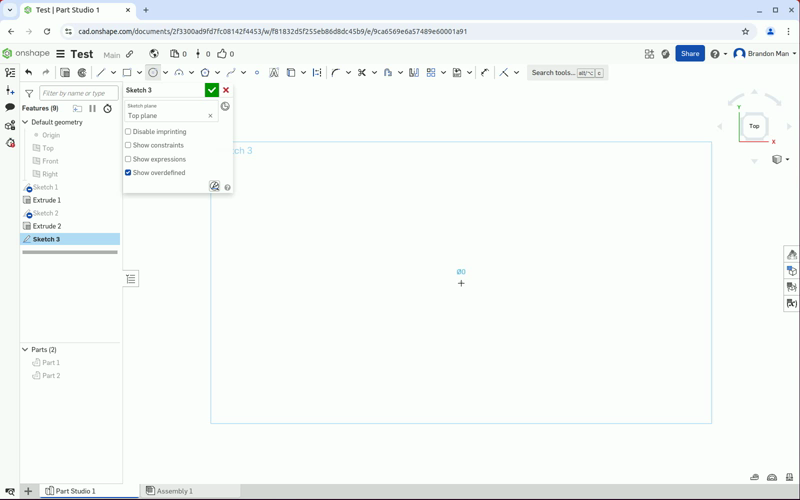
mouse_move(531, 282)
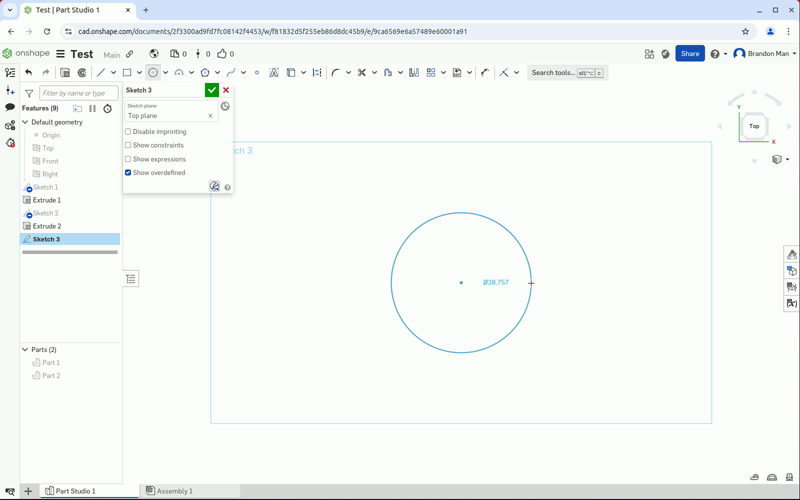
click(531, 282)
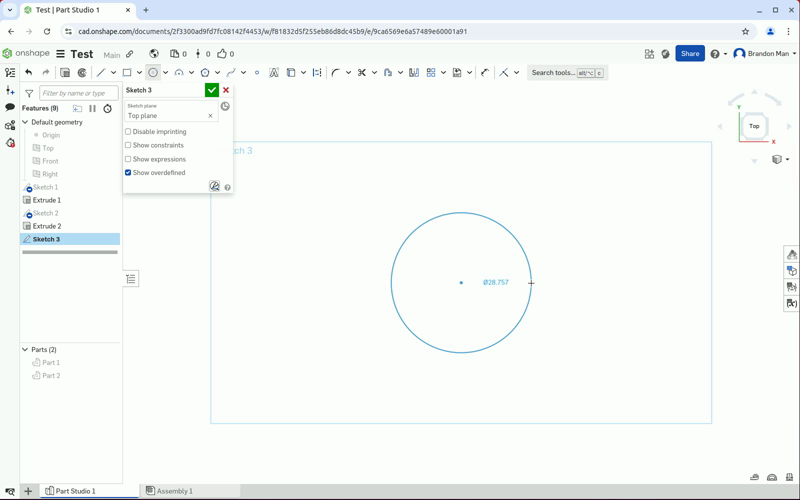
key(esc)
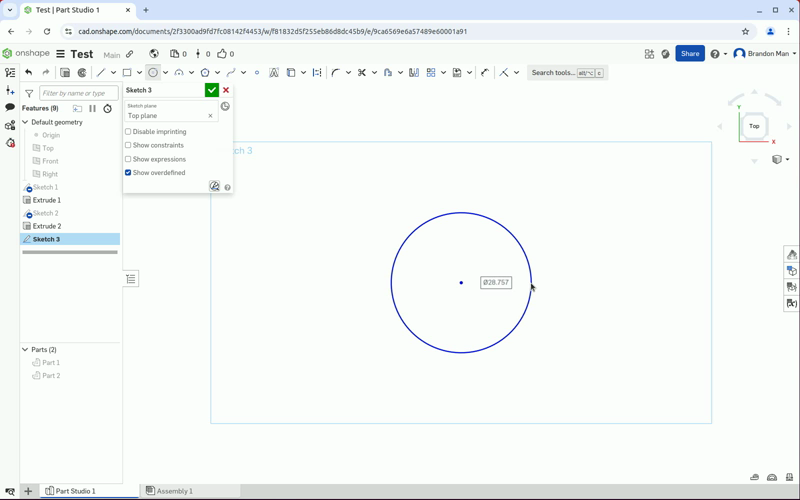
key(c)
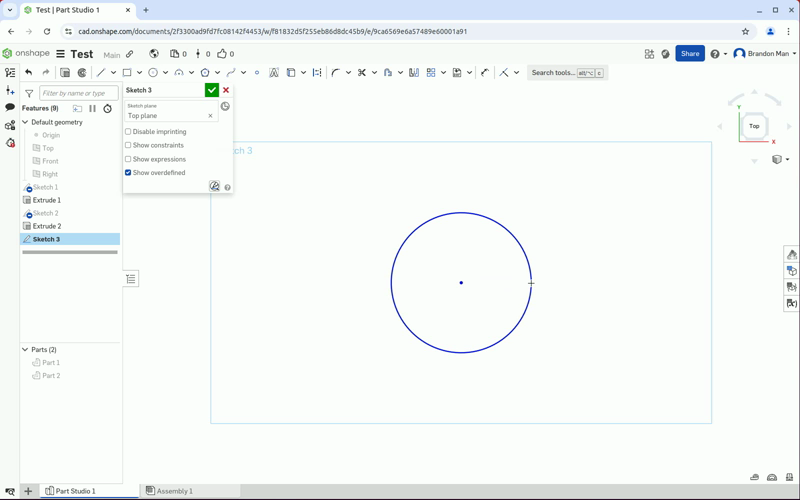
key_down(shift)
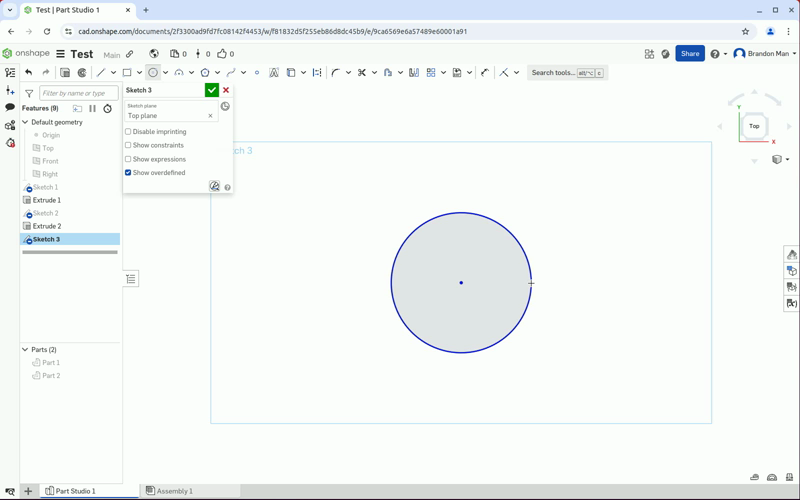
mouse_move(461, 282)
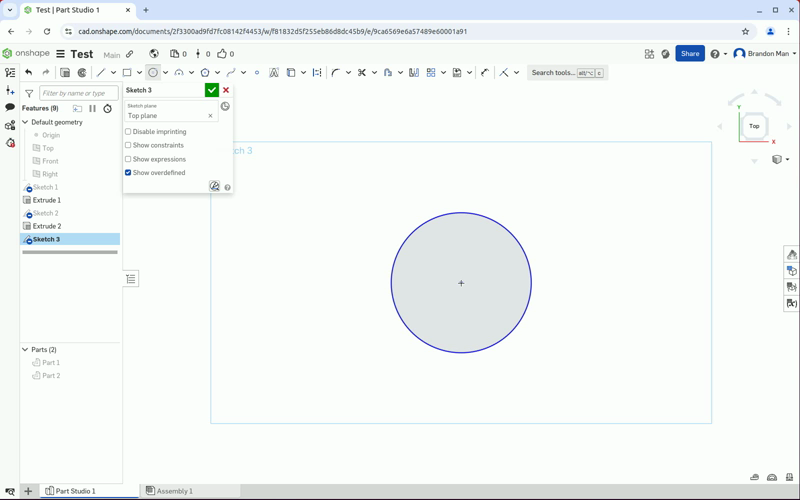
click(461, 282)
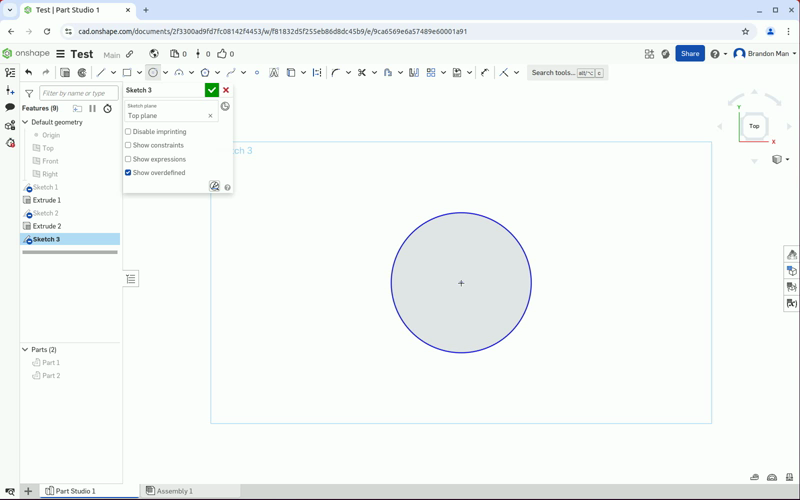
key_up(shift)
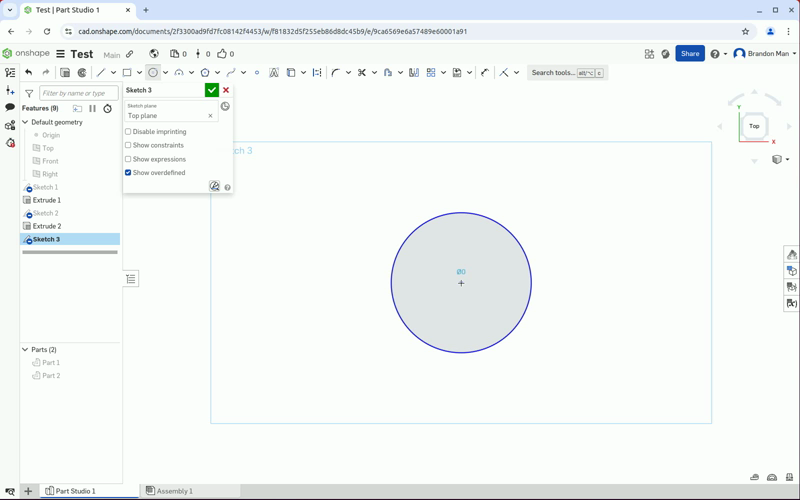
mouse_move(523, 282)
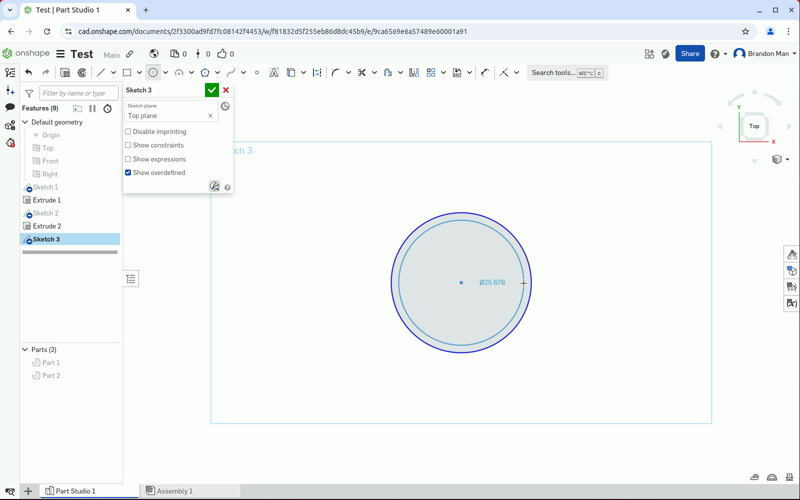
click(523, 282)
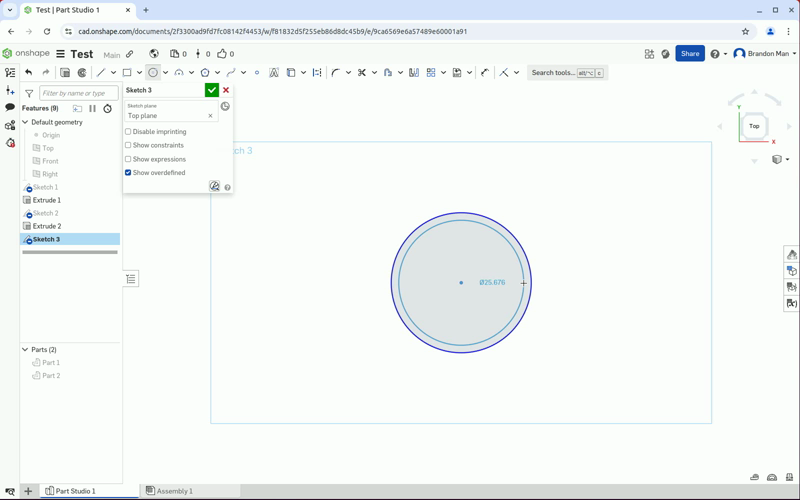
key(esc)
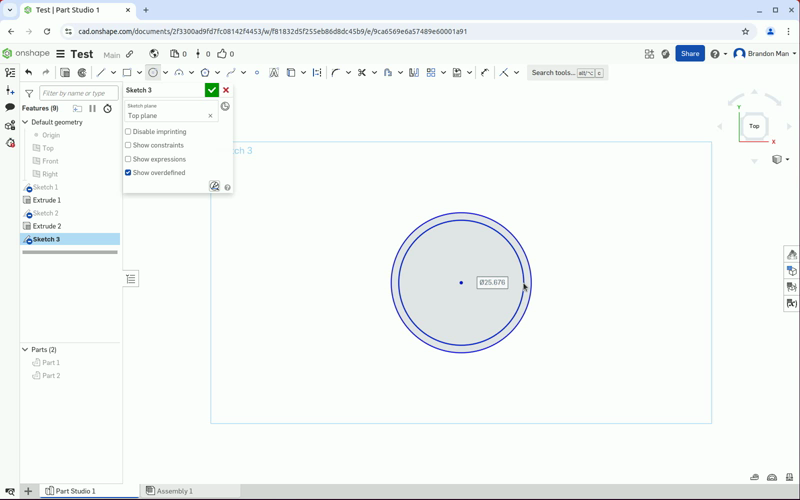
mouse_move(397, 275)
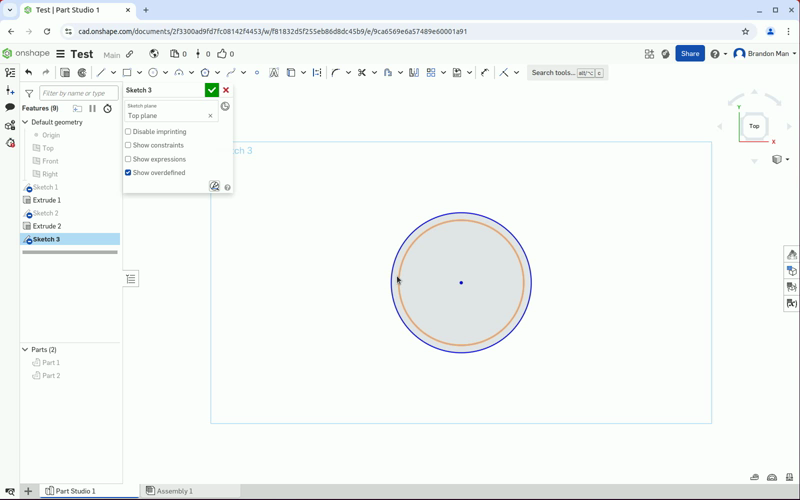
click(397, 275)
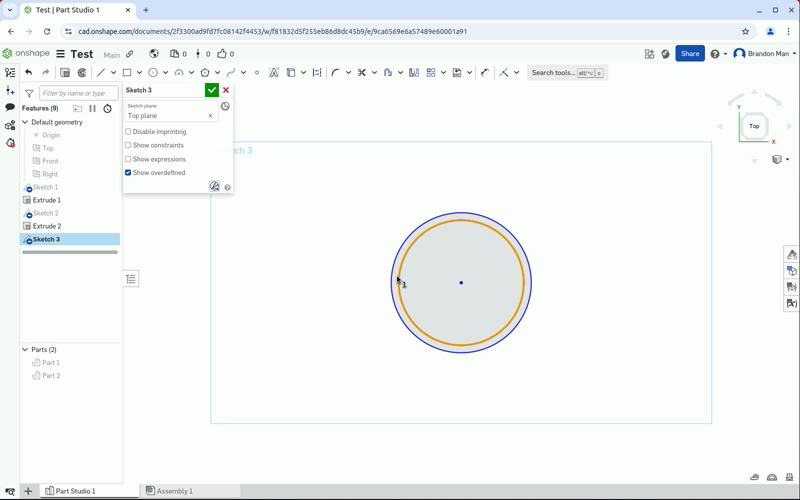
mouse_move(73, 352)
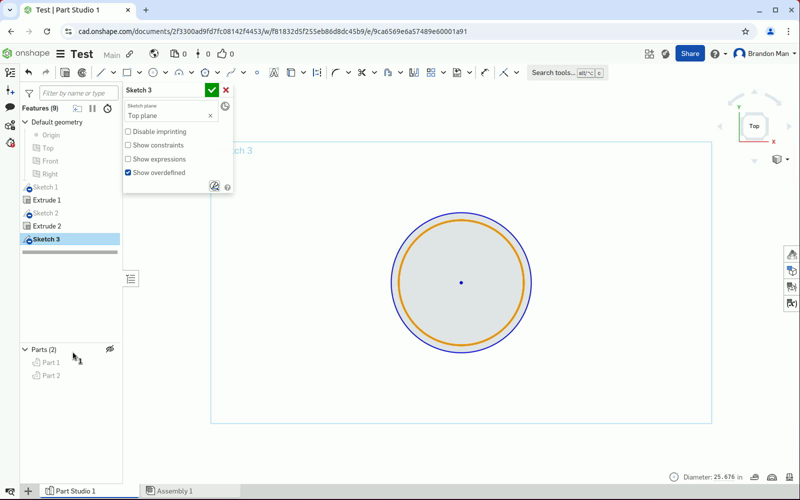
key(shift+y)
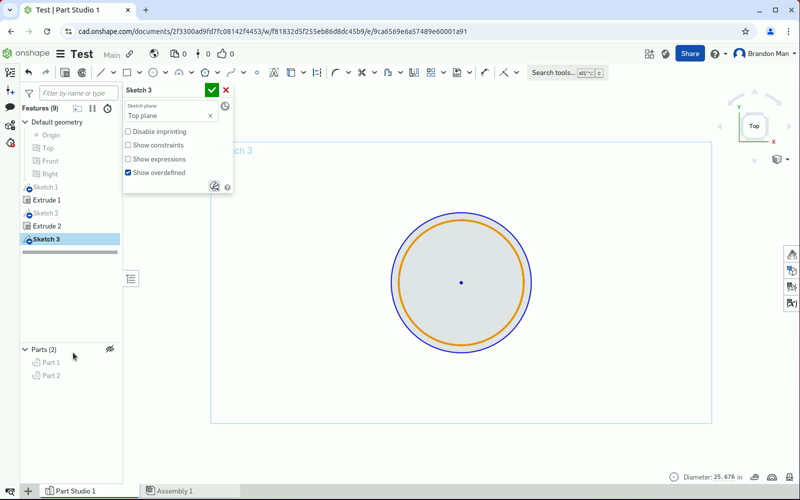
key(shift+e)
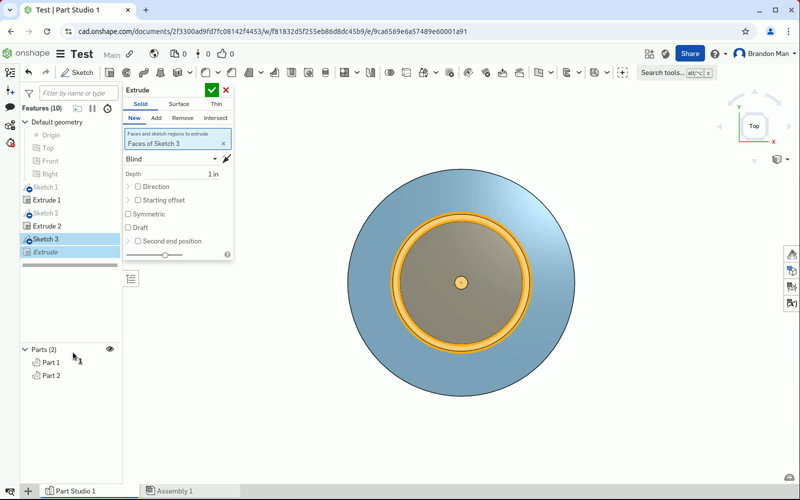
mouse_move(143, 106)
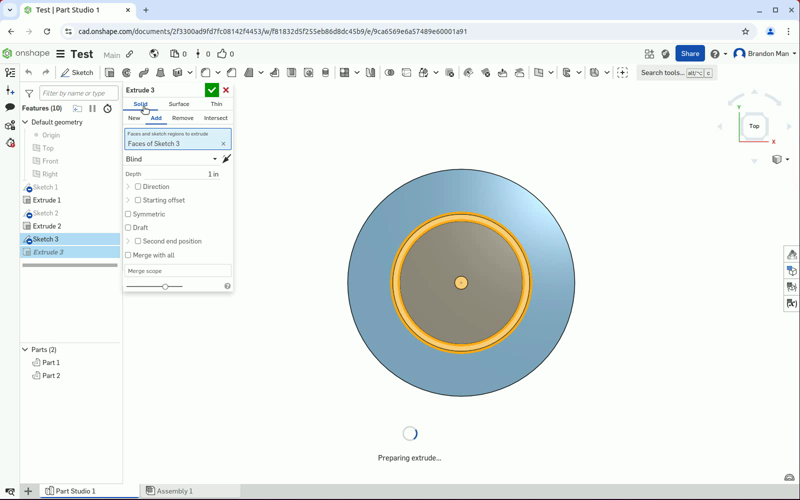
click(143, 106)
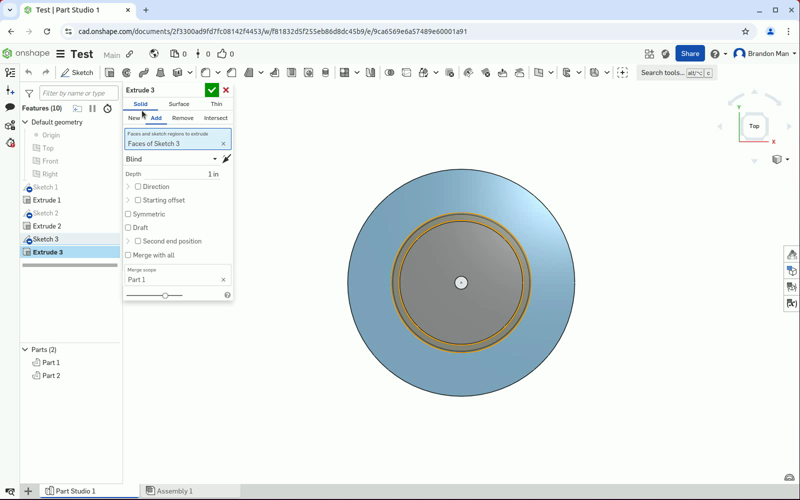
mouse_move(137, 120)
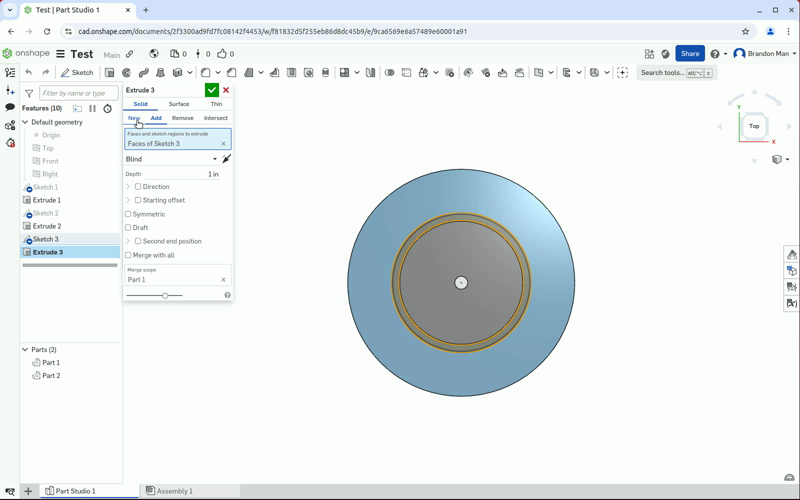
click(137, 120)
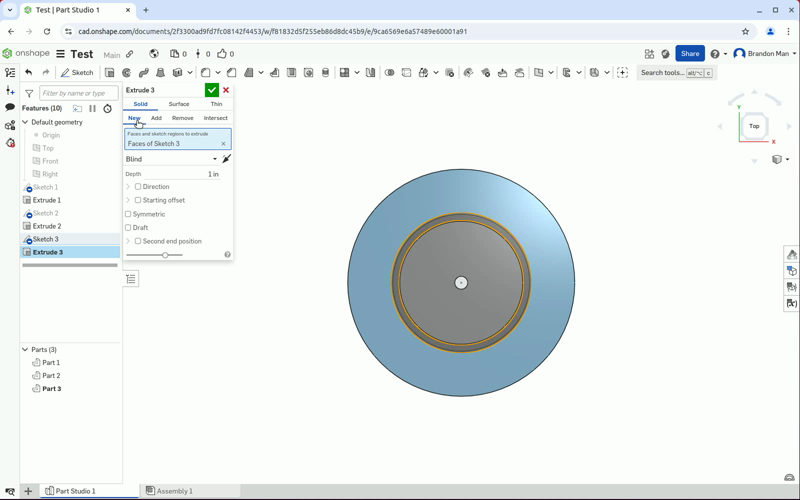
key(tab, 4)
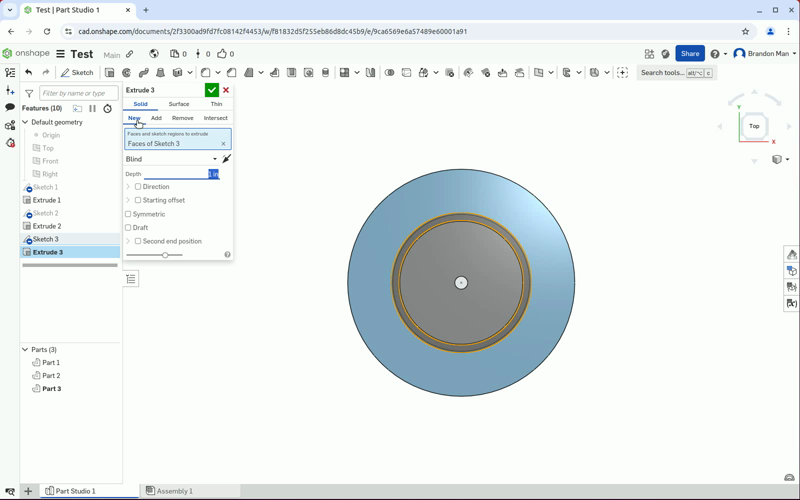
text(1.685)
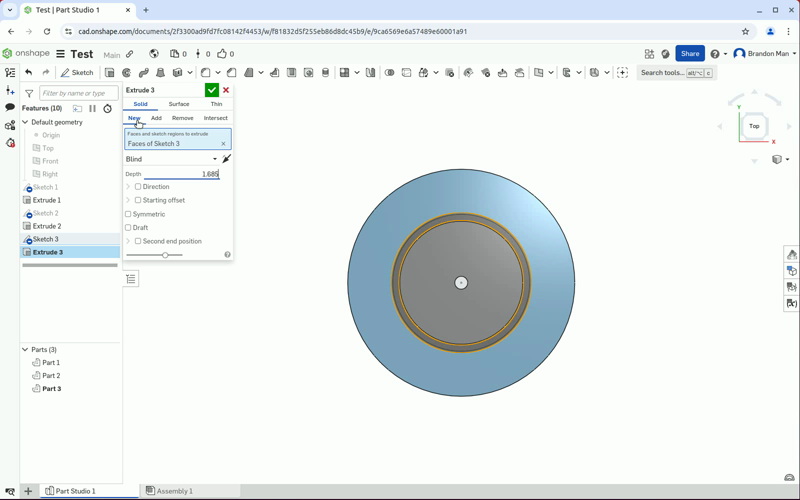
key(enter)
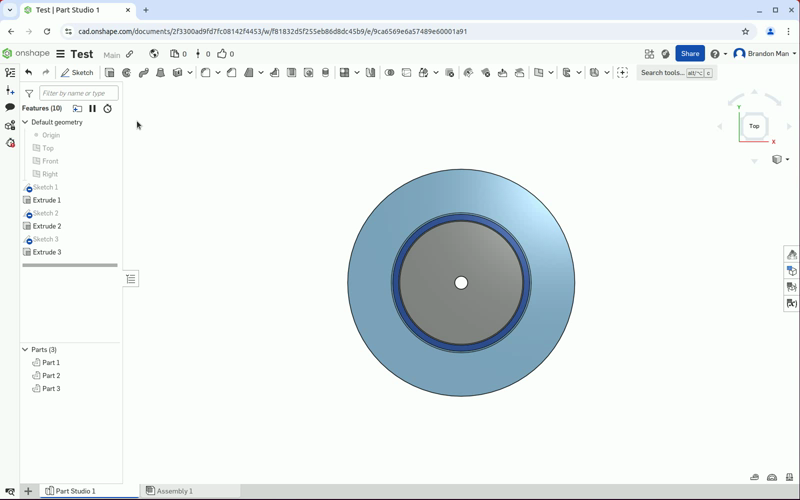
key(shift+h)
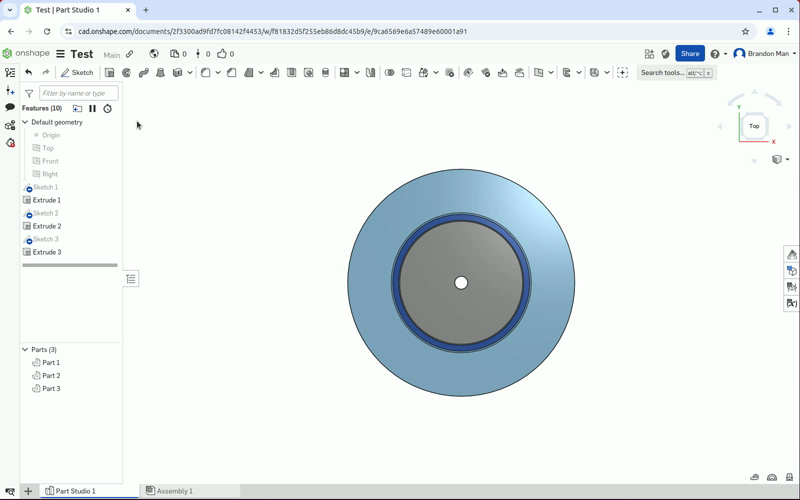
key(shift+h)
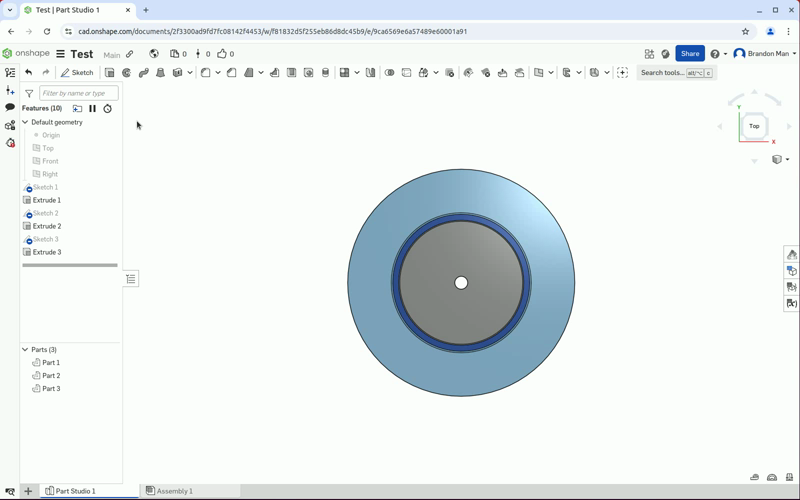
mouse_move(73, 189)
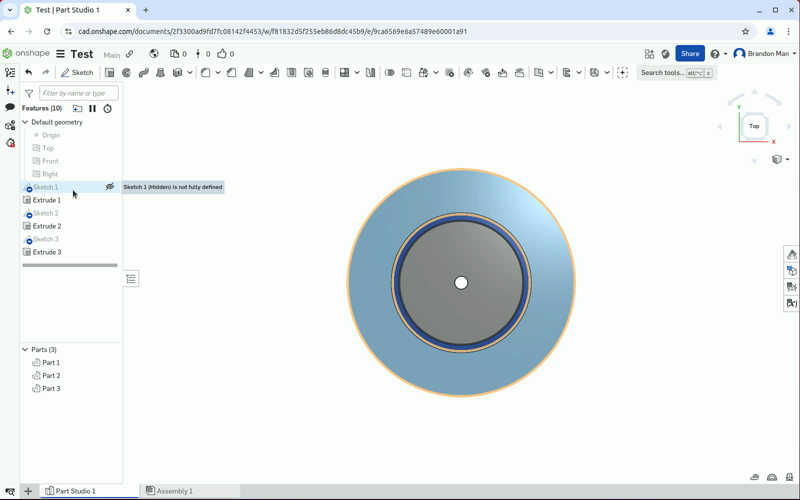
click(73, 189)
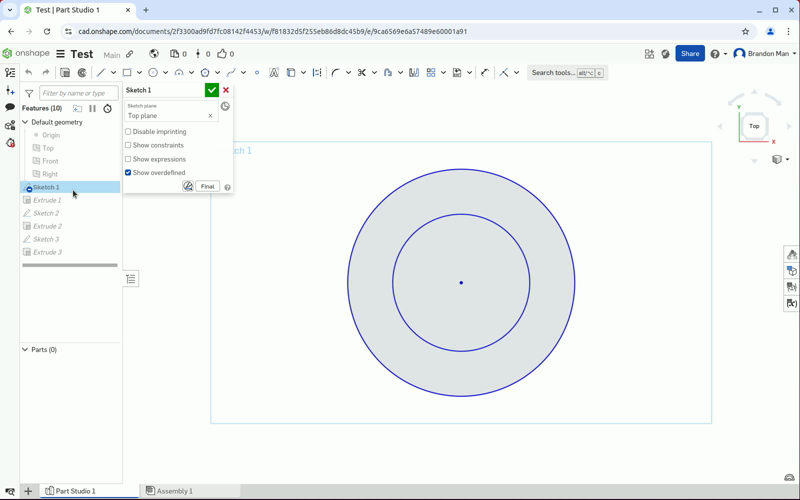
mouse_move(229, 92)
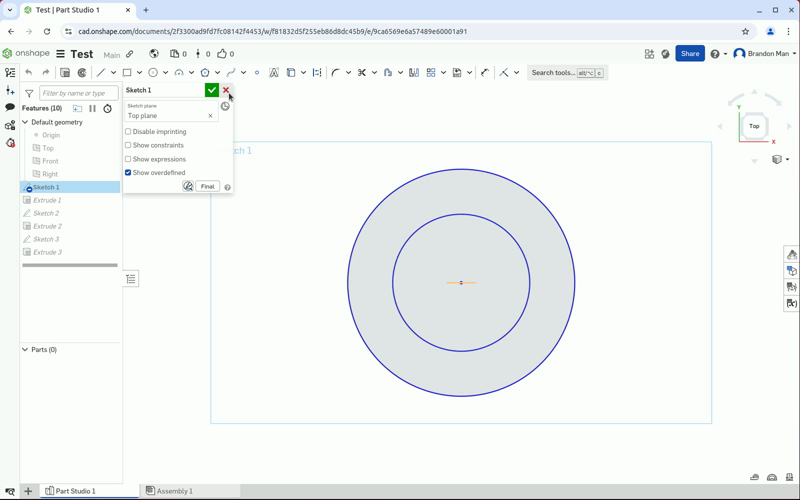
click(229, 92)
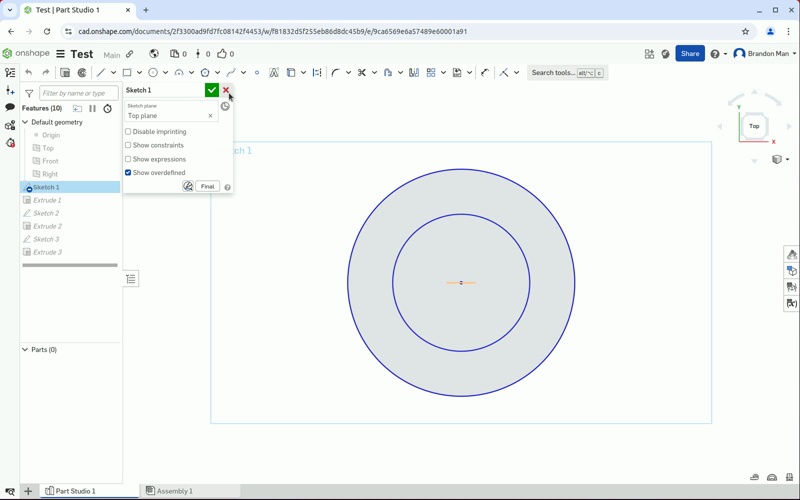
key(shift+s)
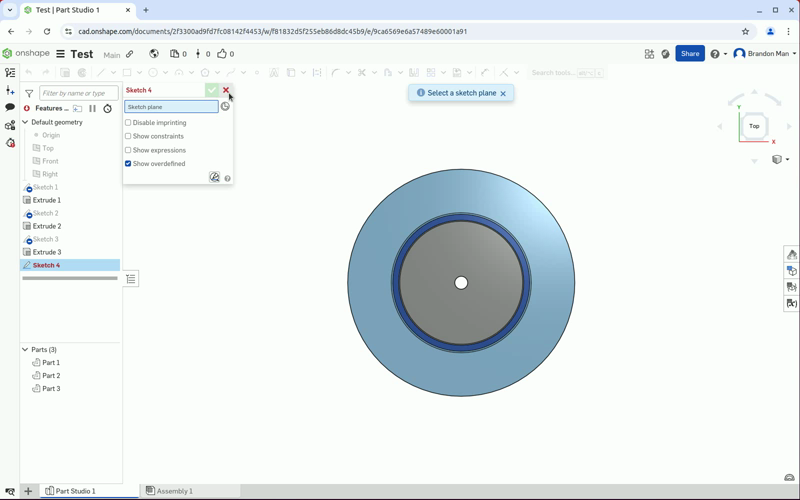
mouse_move(73, 150)
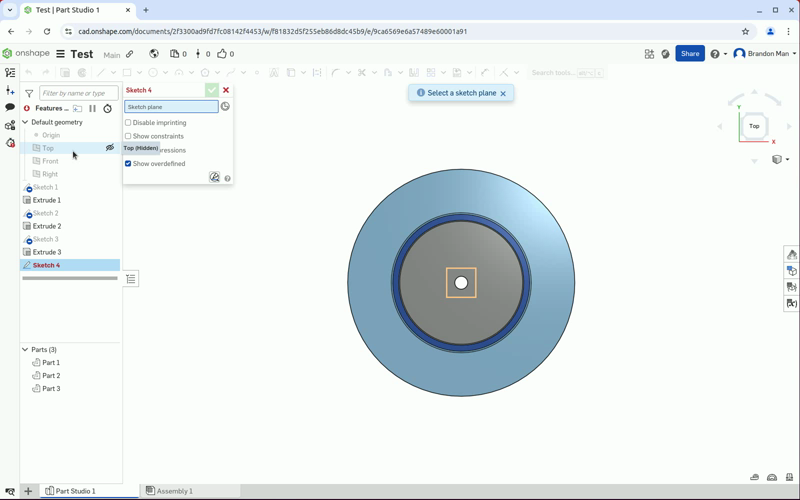
click(73, 150)
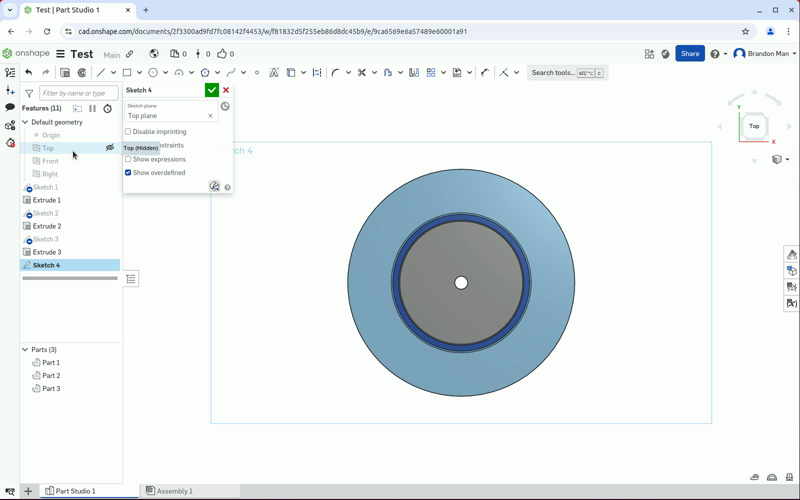
mouse_move(73, 352)
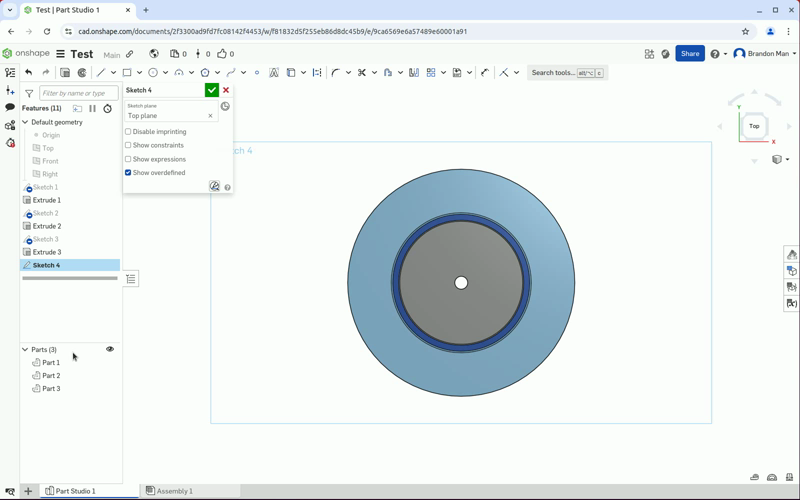
key(y)
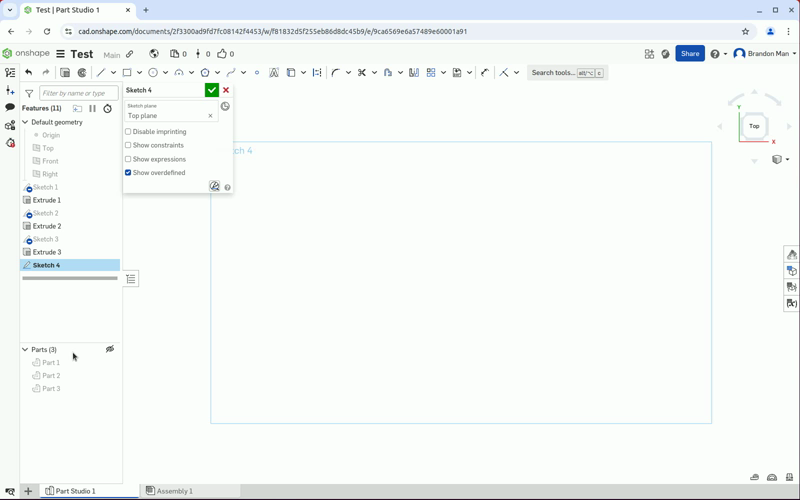
key(c)
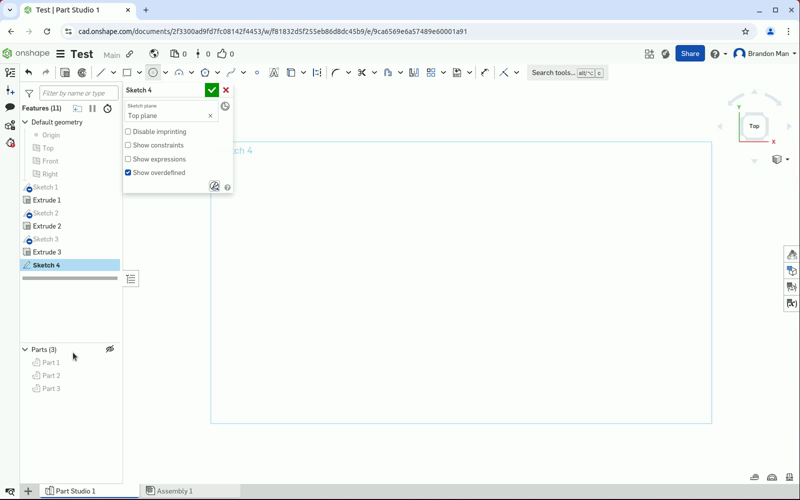
key_down(shift)
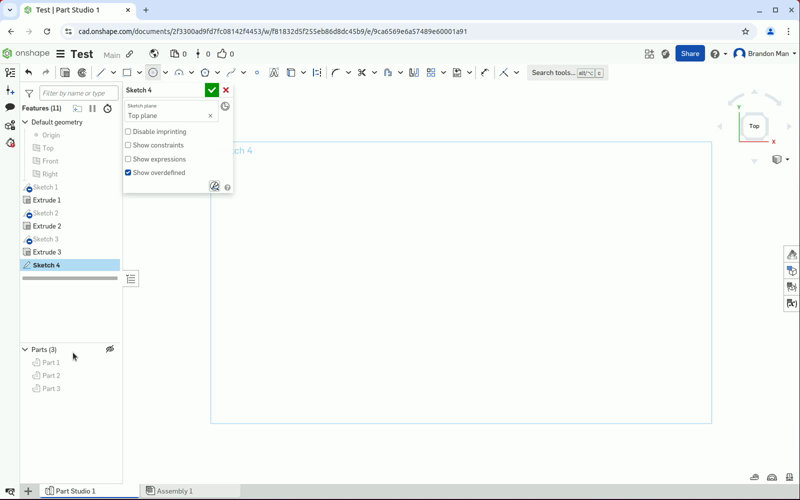
mouse_move(461, 282)
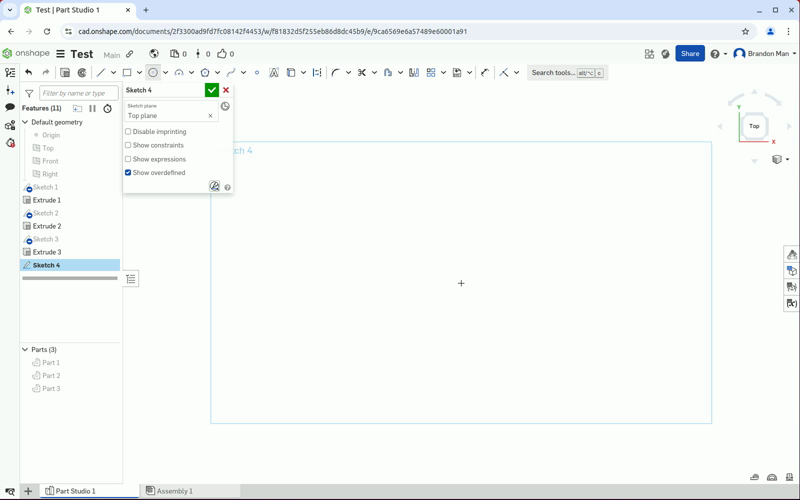
click(461, 282)
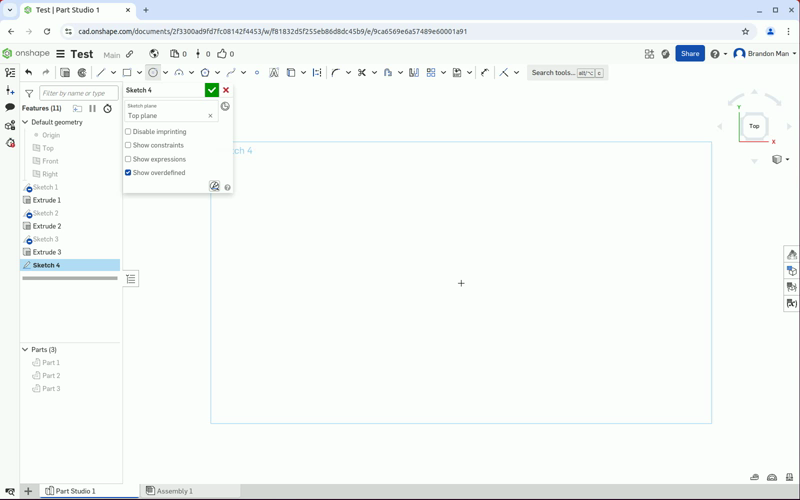
key_up(shift)
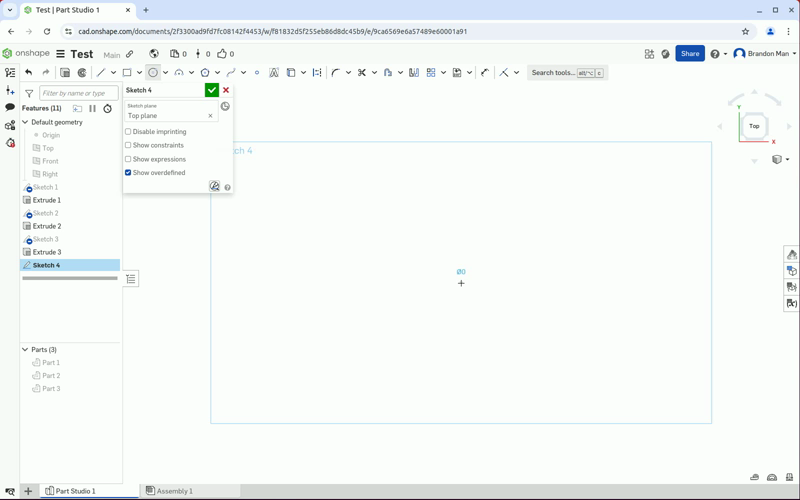
mouse_move(531, 282)
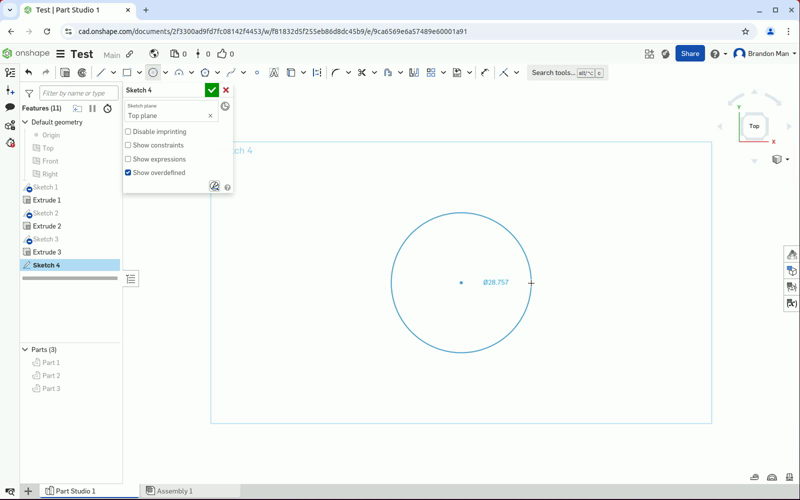
click(531, 282)
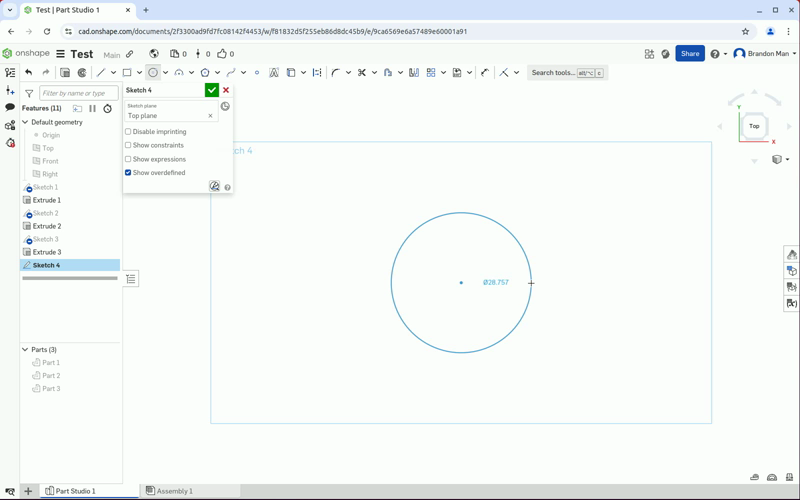
key(esc)
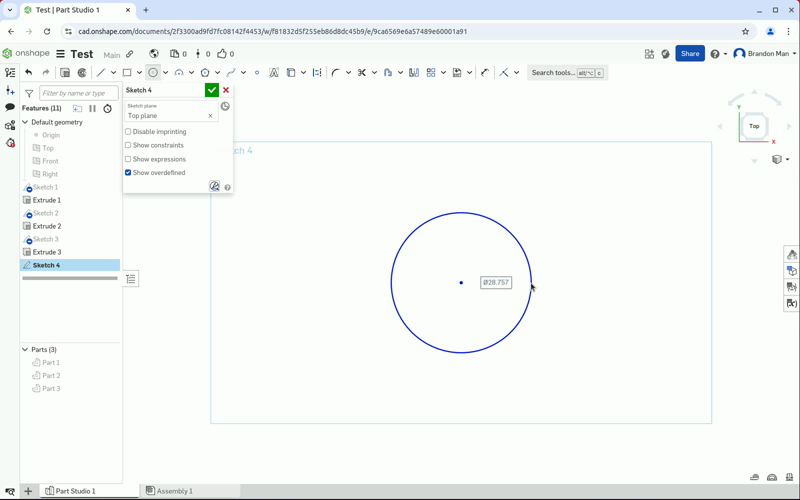
key(c)
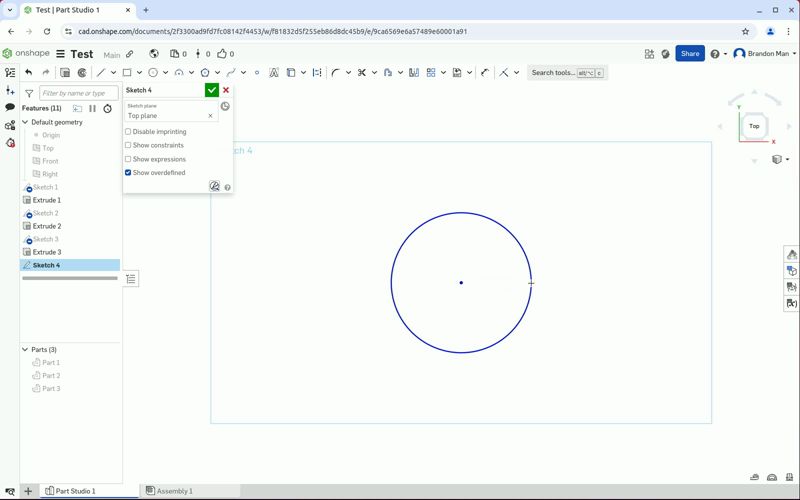
key_down(shift)
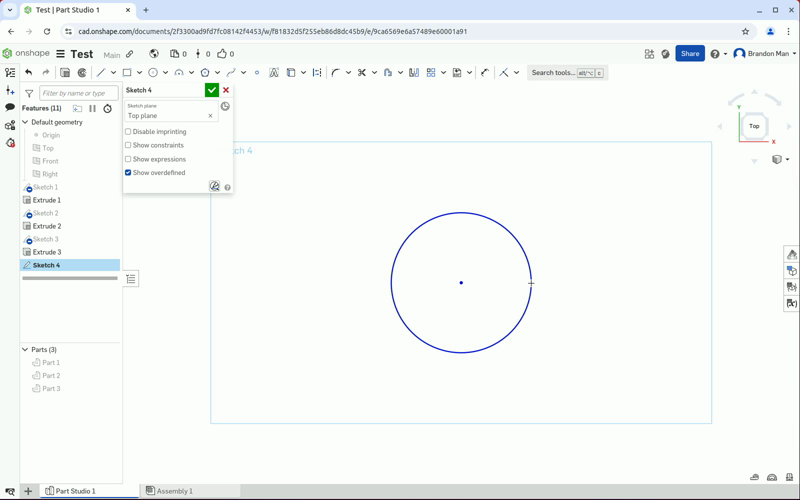
mouse_move(461, 282)
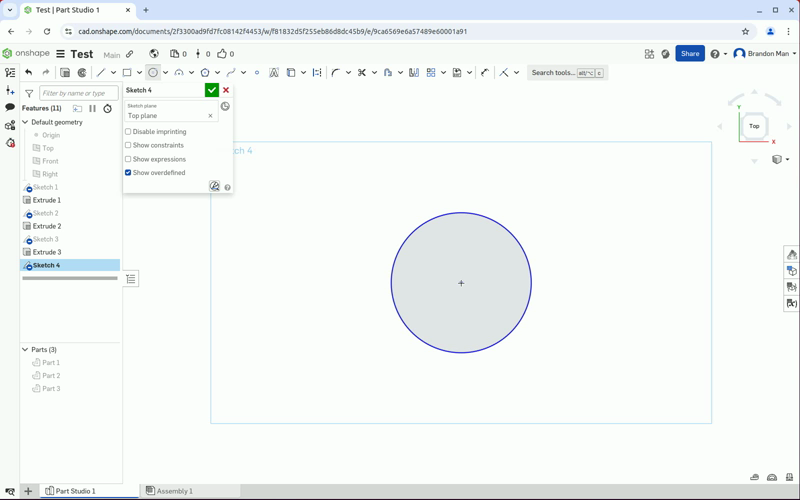
click(461, 282)
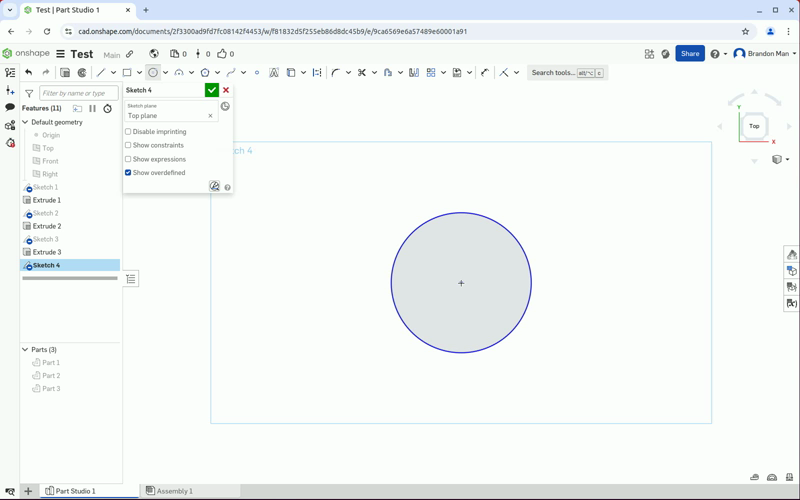
key_up(shift)
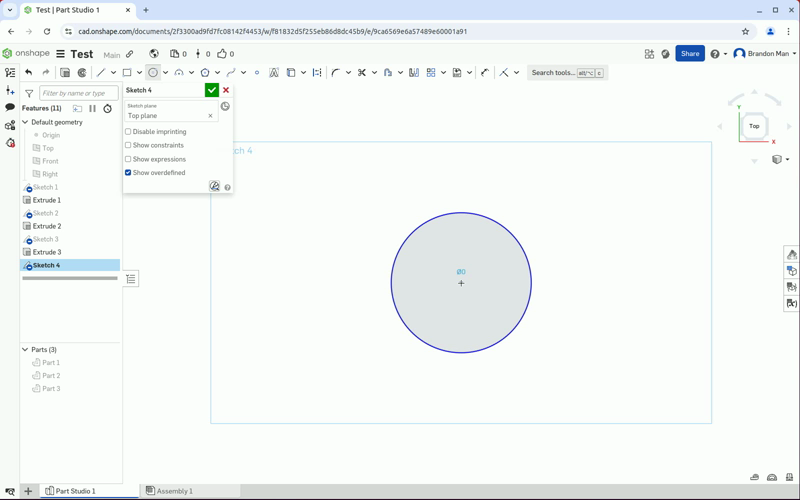
mouse_move(523, 282)
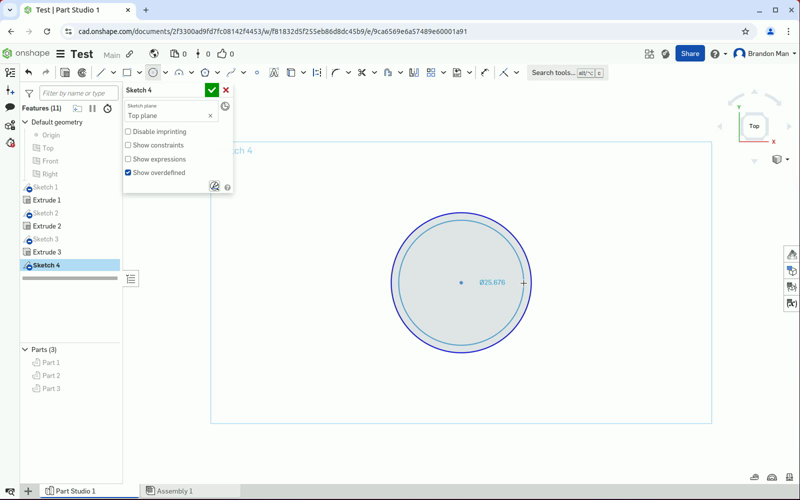
click(523, 282)
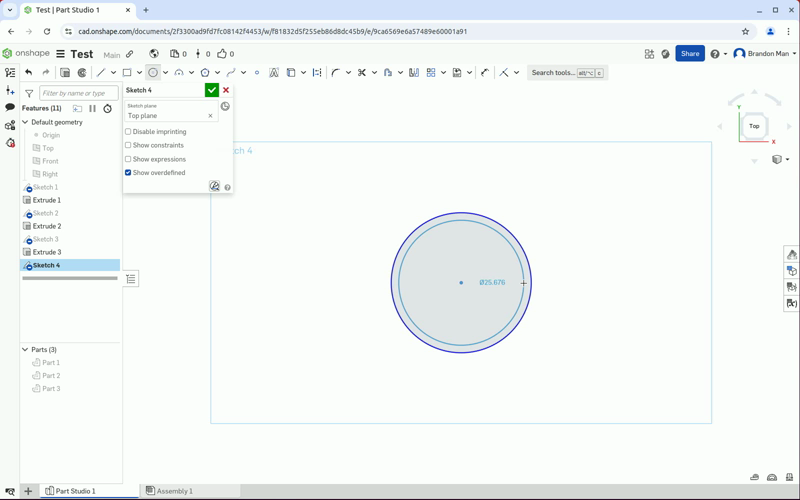
key(esc)
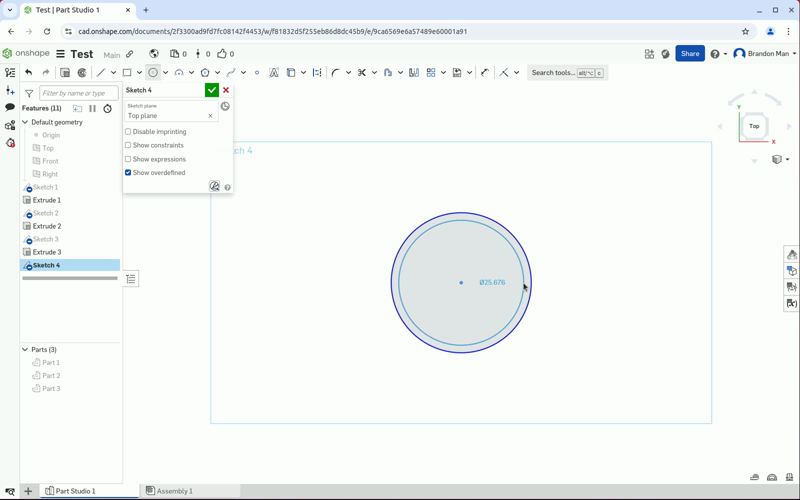
mouse_move(396, 301)
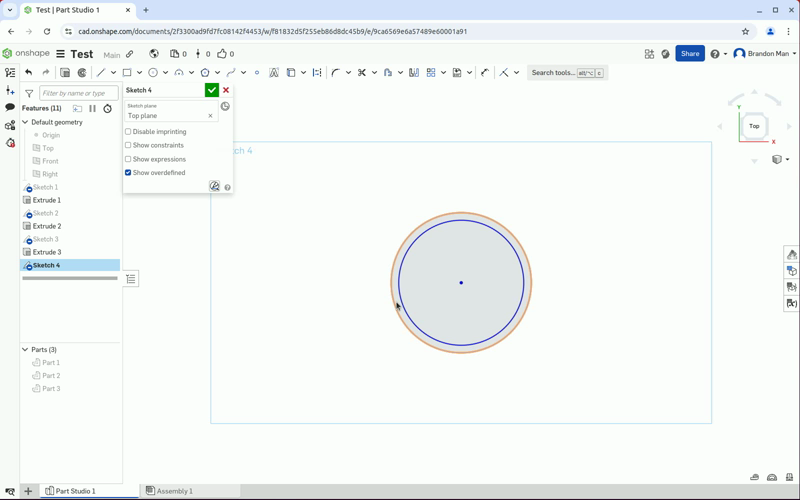
click(396, 301)
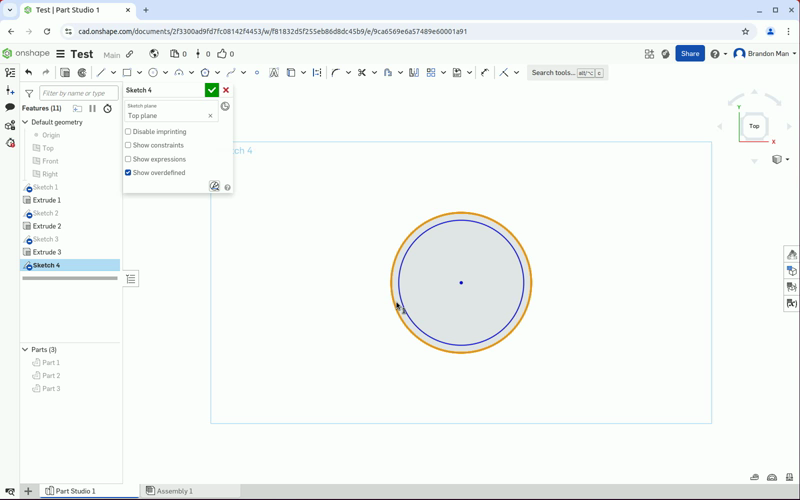
mouse_move(73, 352)
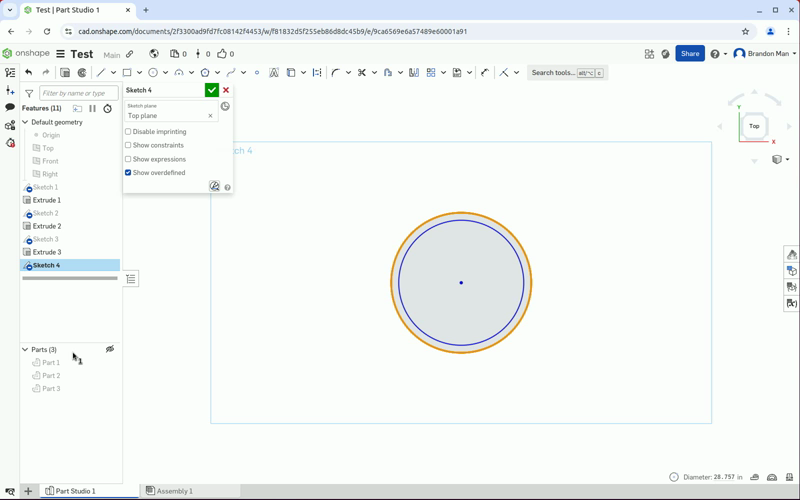
key(shift+y)
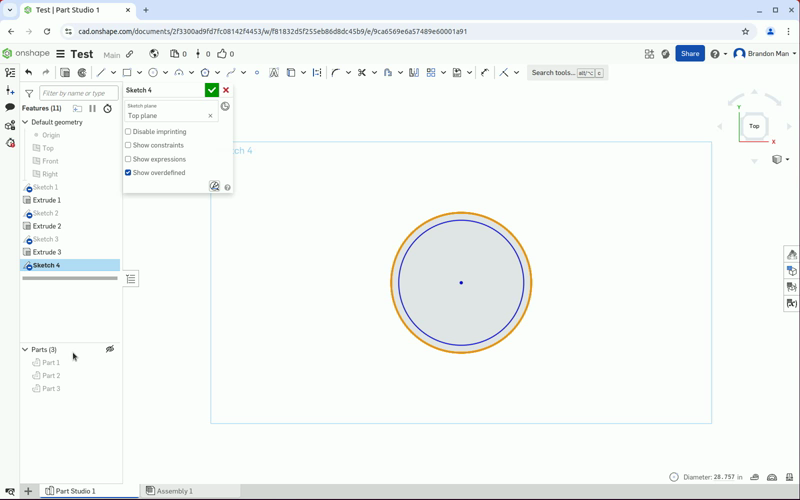
key(shift+e)
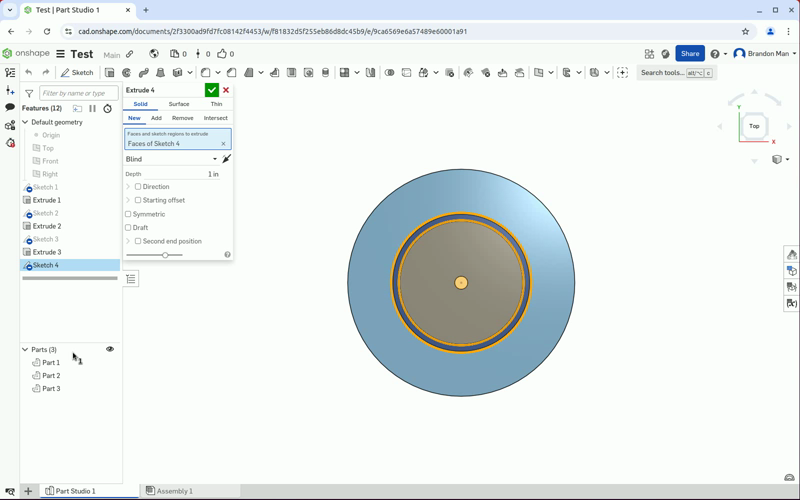
mouse_move(143, 106)
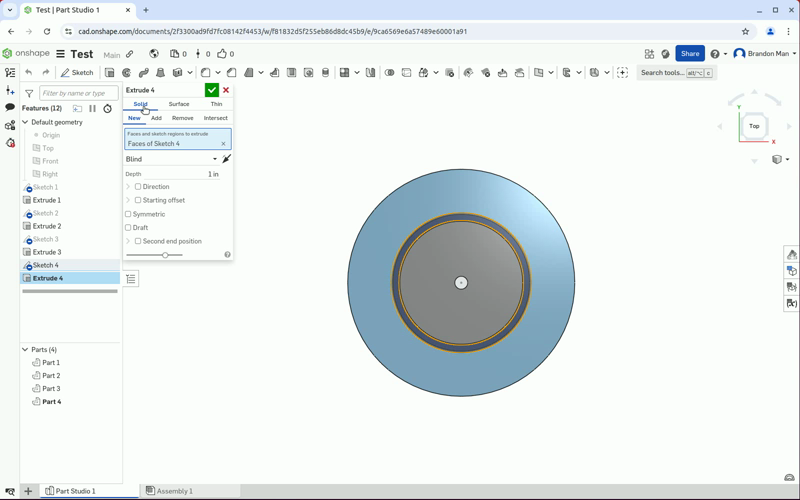
click(143, 106)
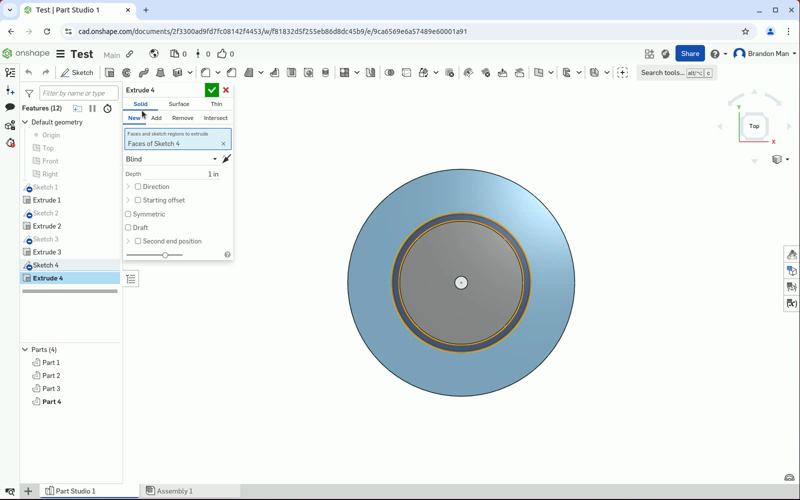
mouse_move(137, 120)
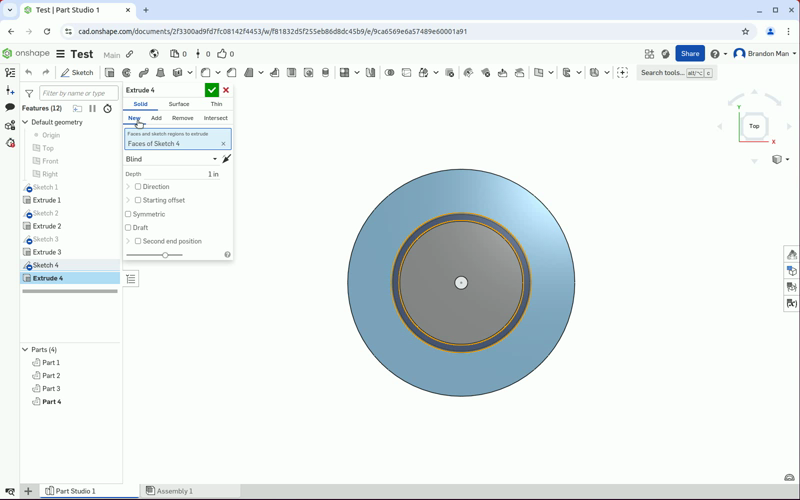
click(137, 120)
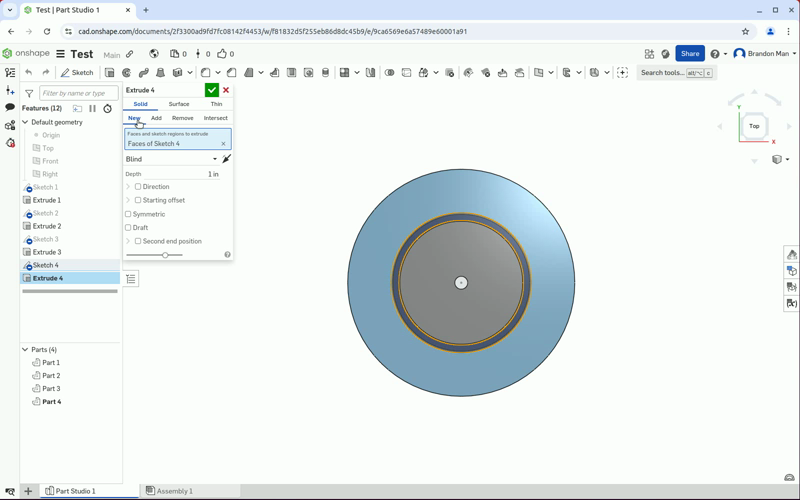
key(tab, 4)
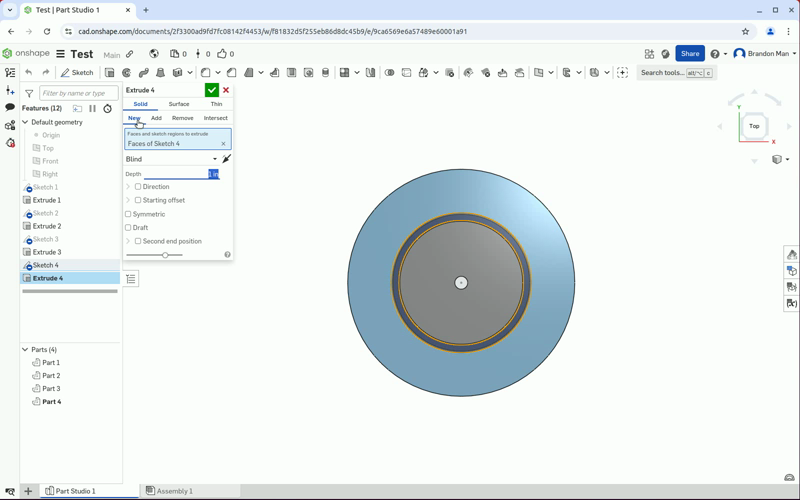
text(17.331)
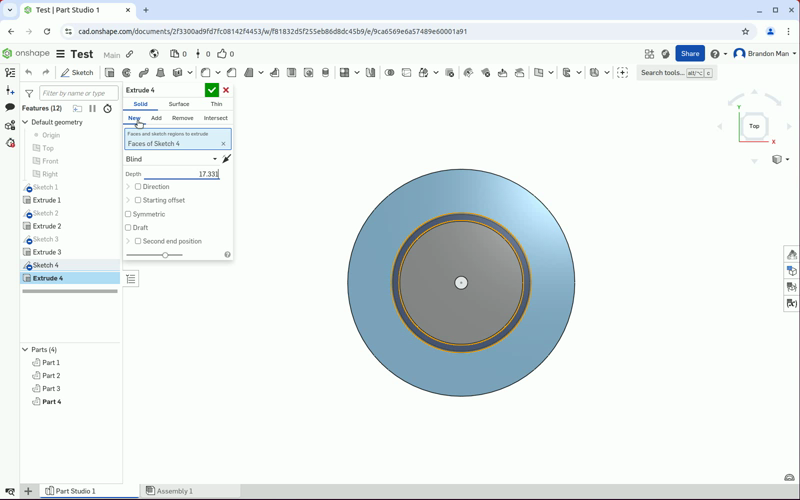
key(enter)
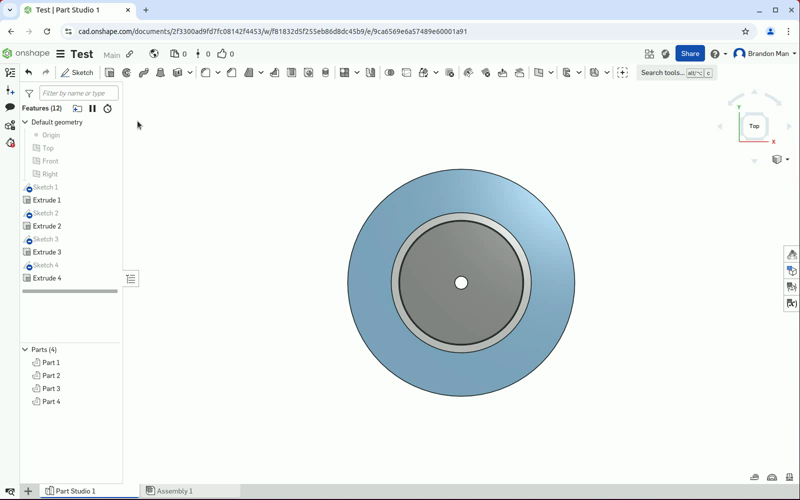
key(shift+h)
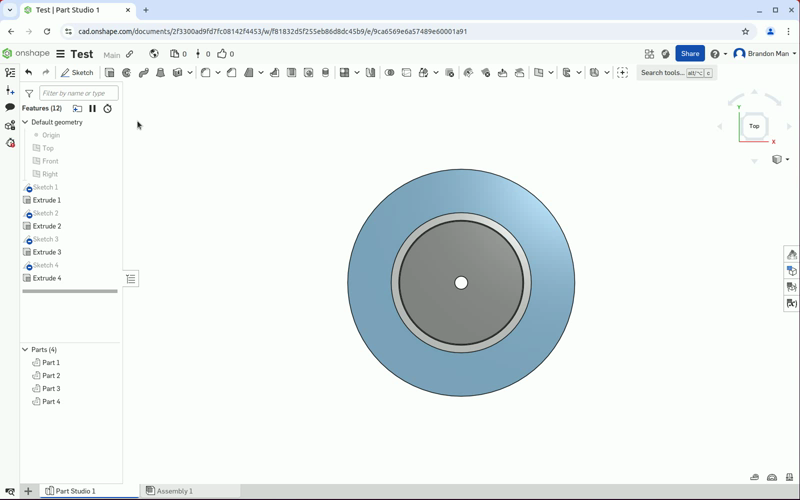
key(shift+h)
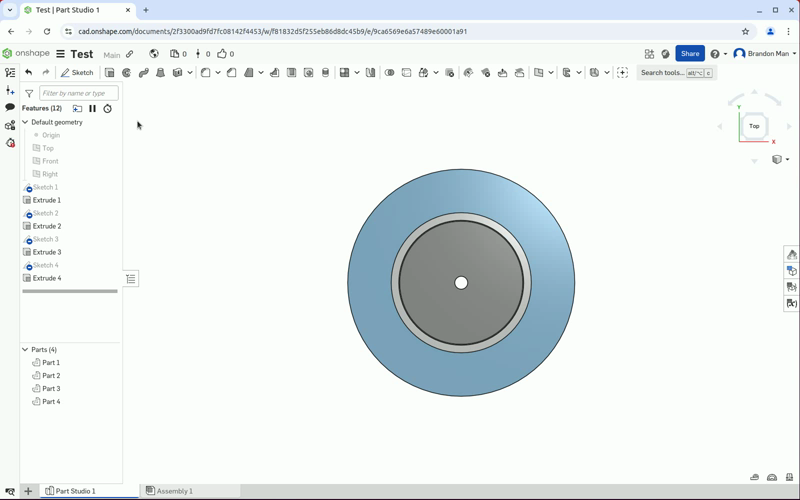
mouse_move(73, 189)
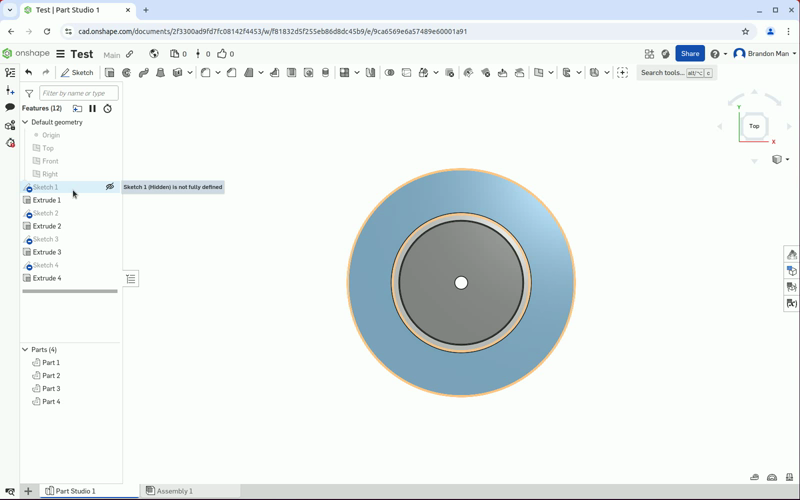
click(73, 189)
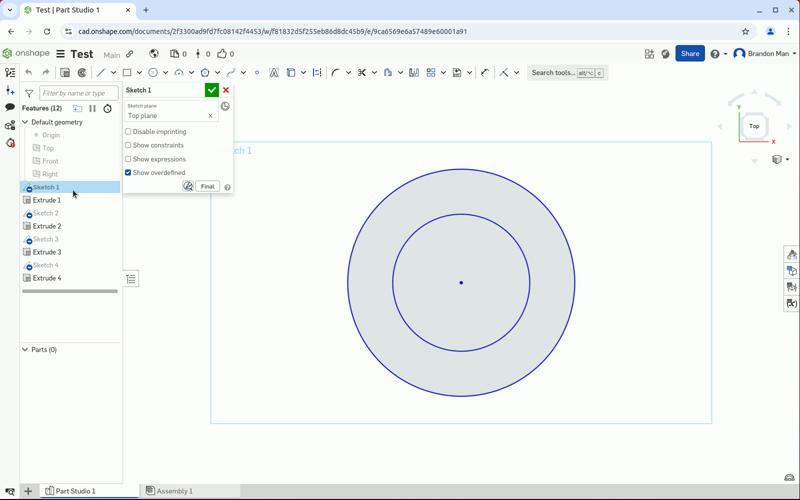
mouse_move(229, 92)
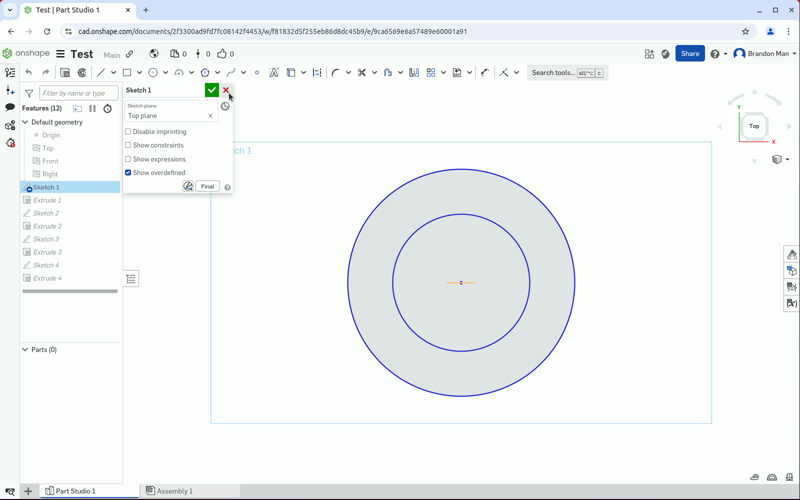
click(229, 92)
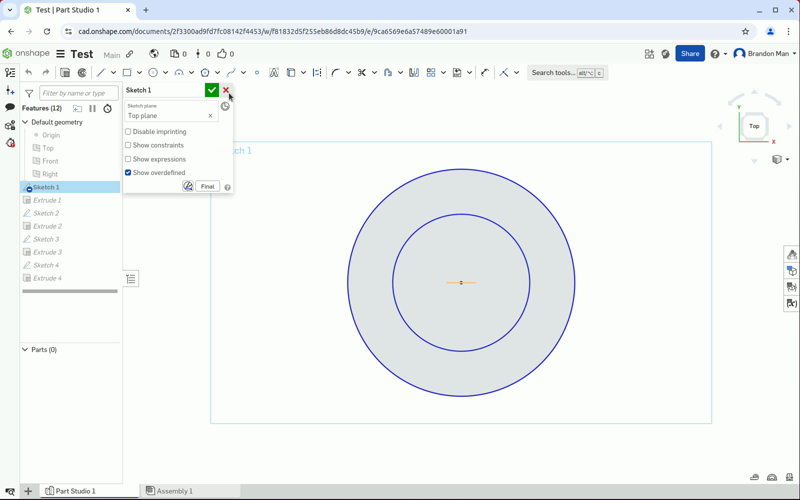
key(shift+s)
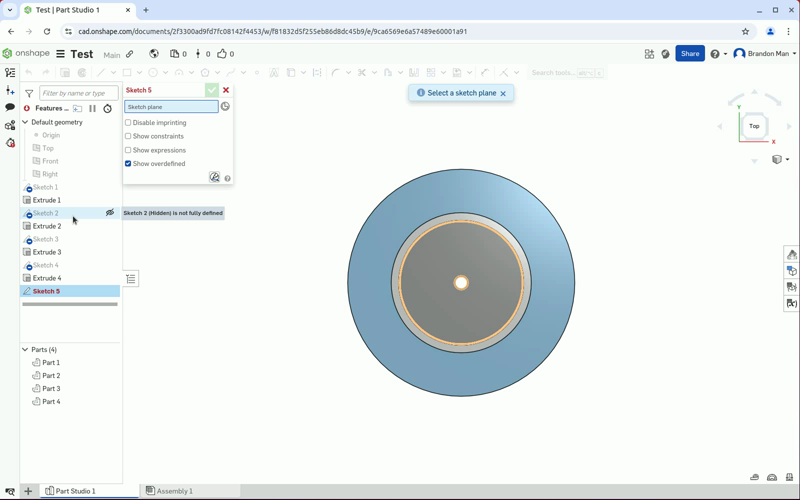
scroll(3)
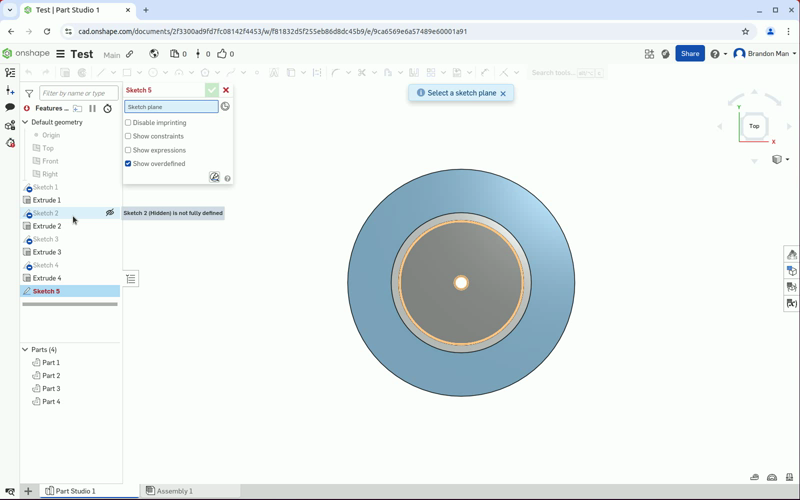
mouse_move(73, 150)
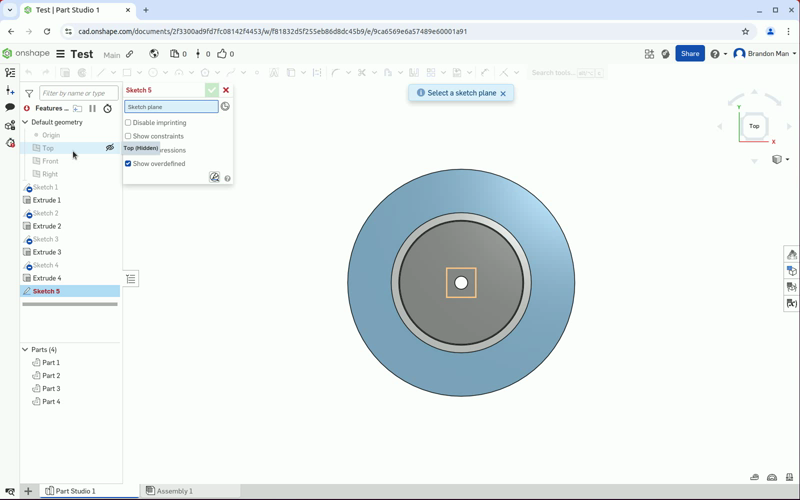
click(73, 150)
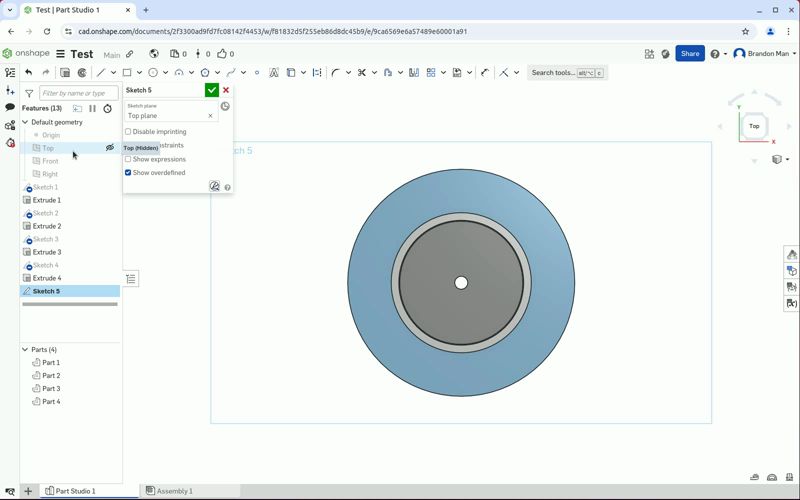
mouse_move(73, 352)
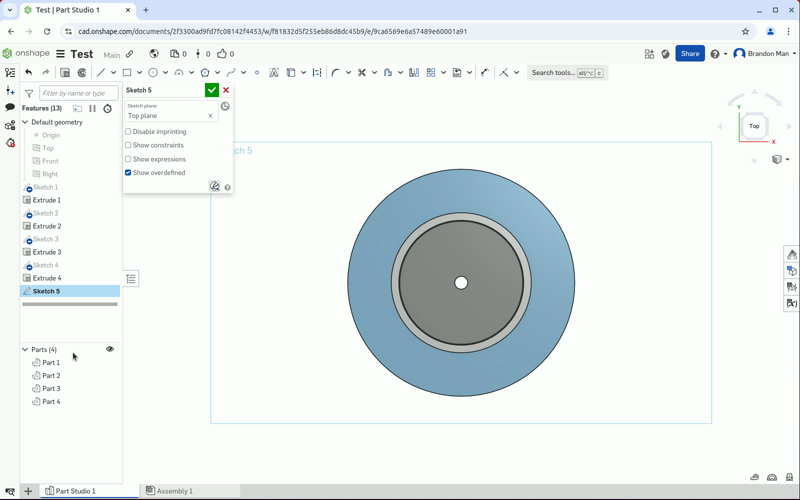
key(y)
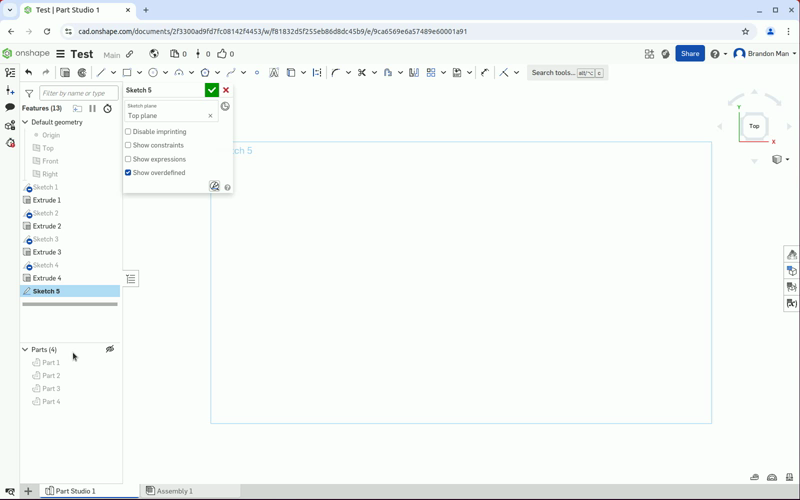
key(c)
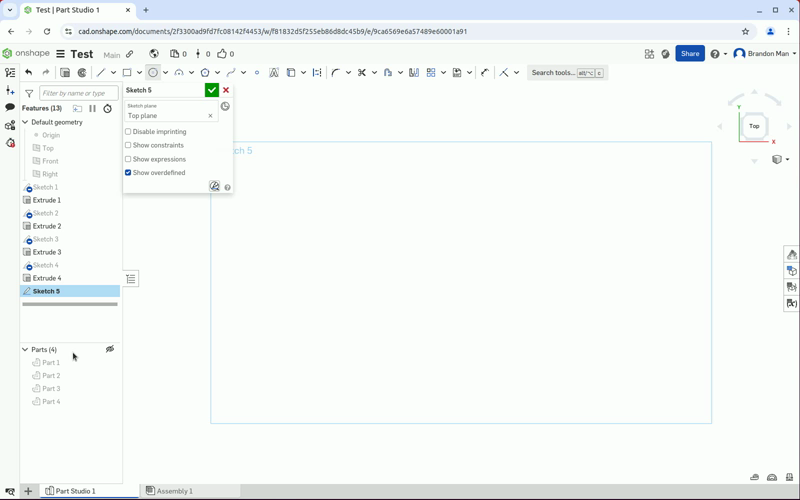
key_down(shift)
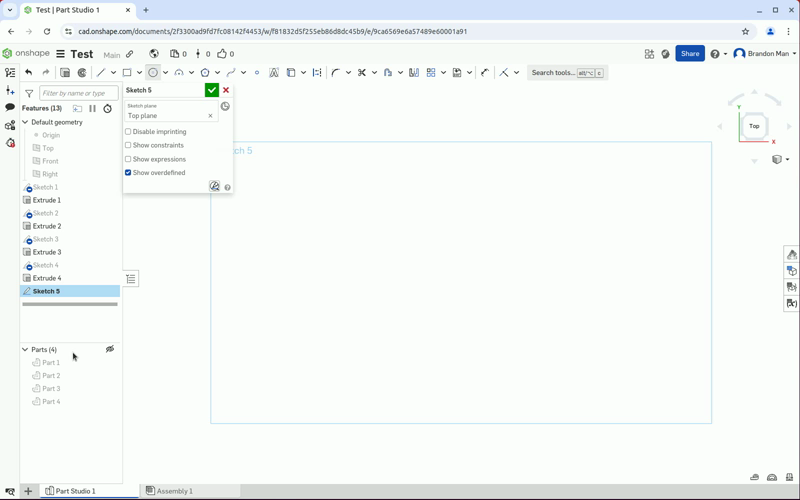
mouse_move(461, 282)
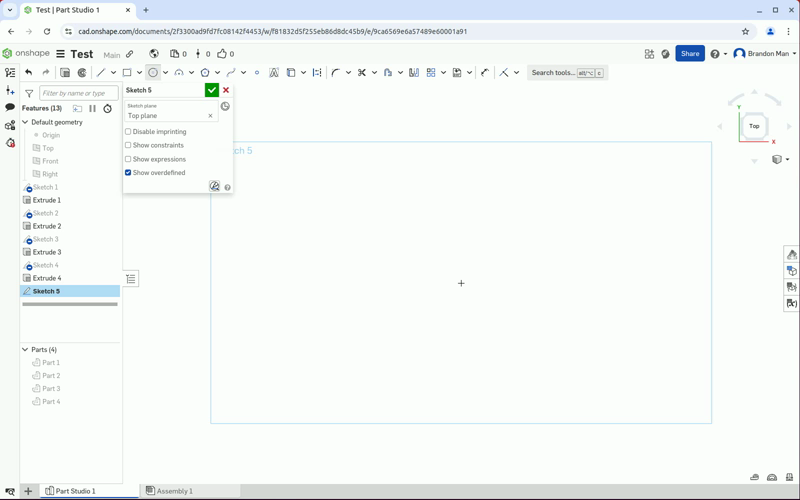
click(461, 282)
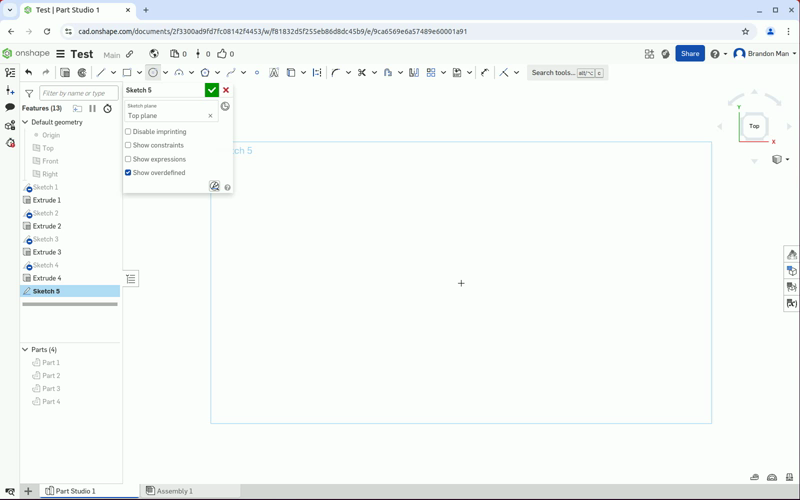
key_up(shift)
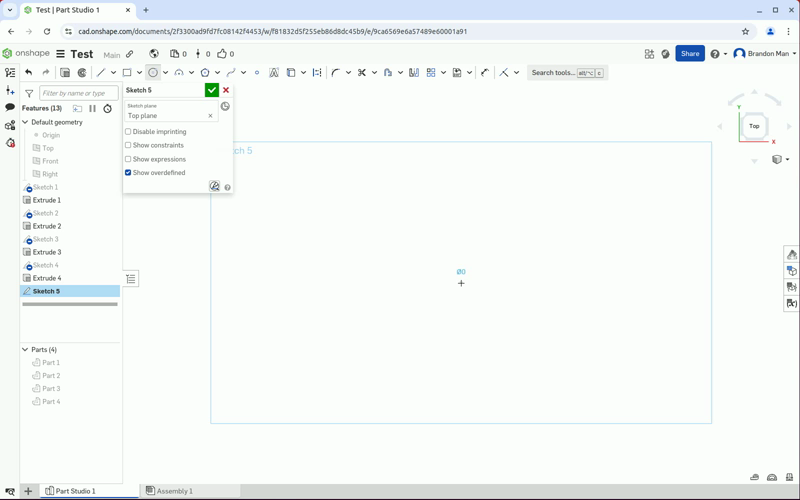
mouse_move(574, 282)
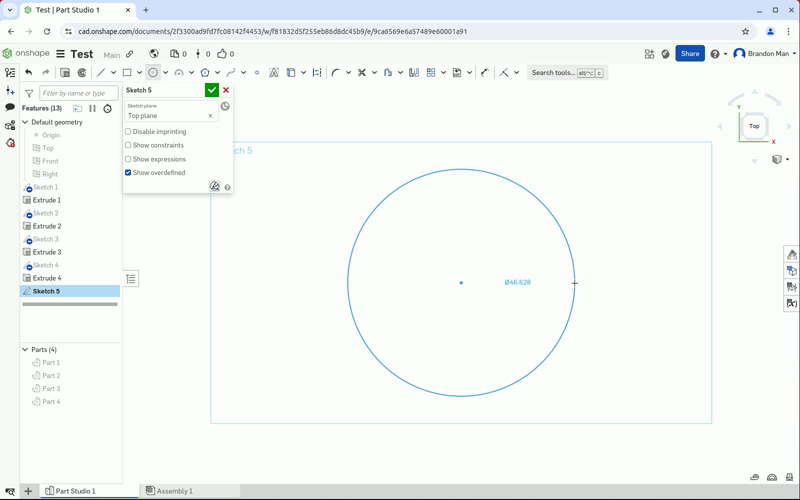
click(574, 282)
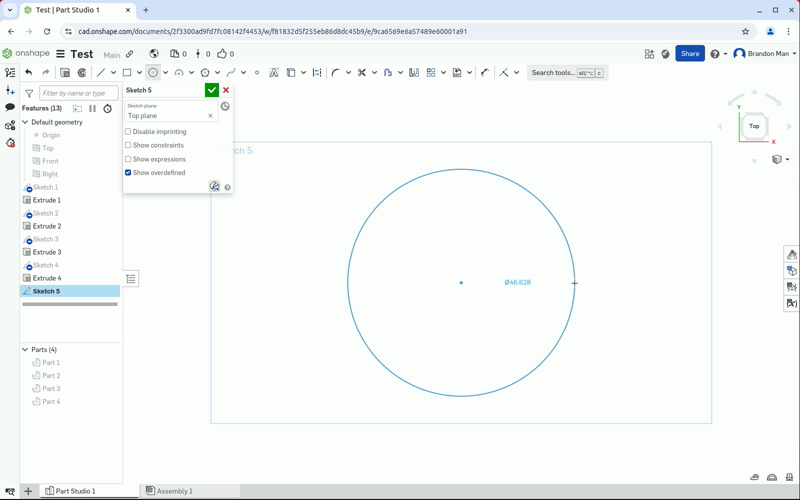
key(esc)
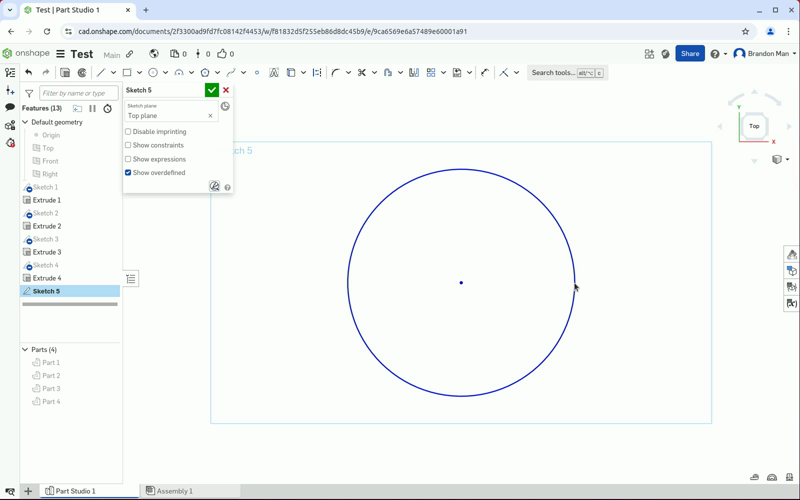
key(c)
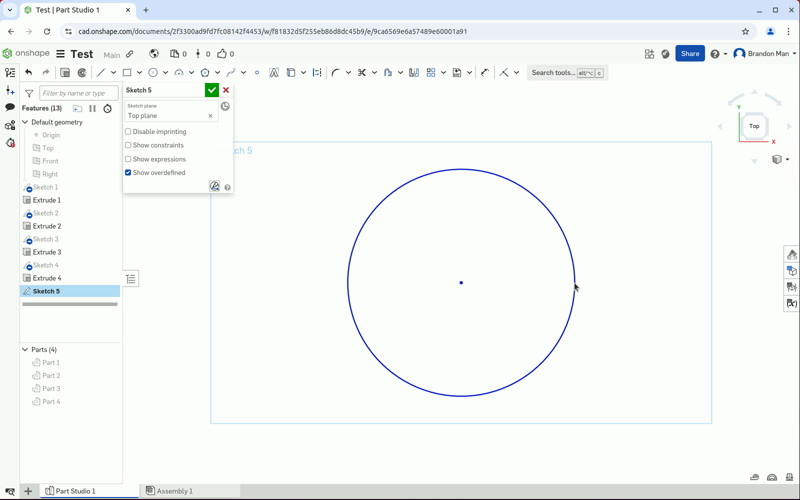
key_down(shift)
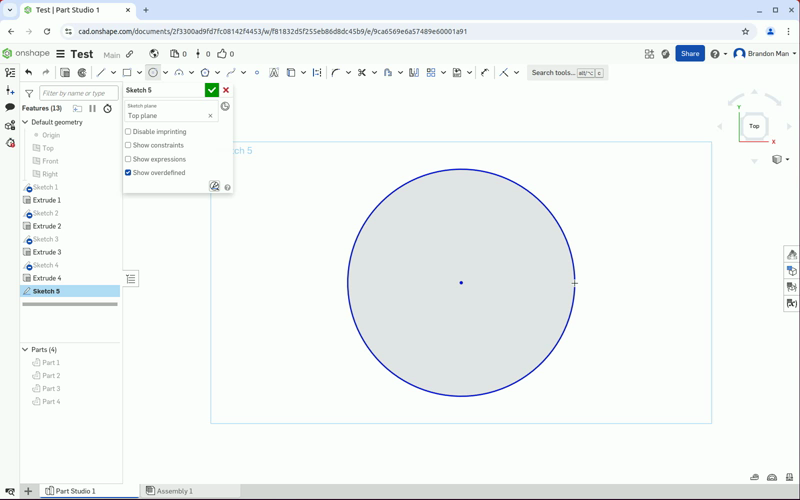
mouse_move(461, 282)
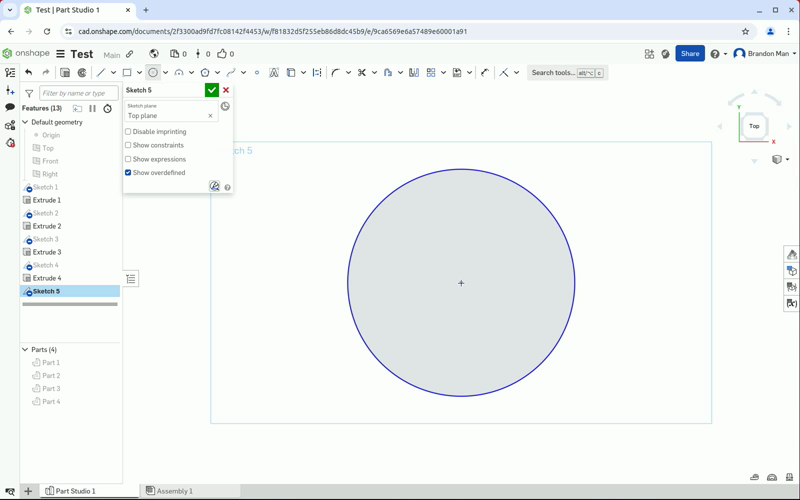
click(461, 282)
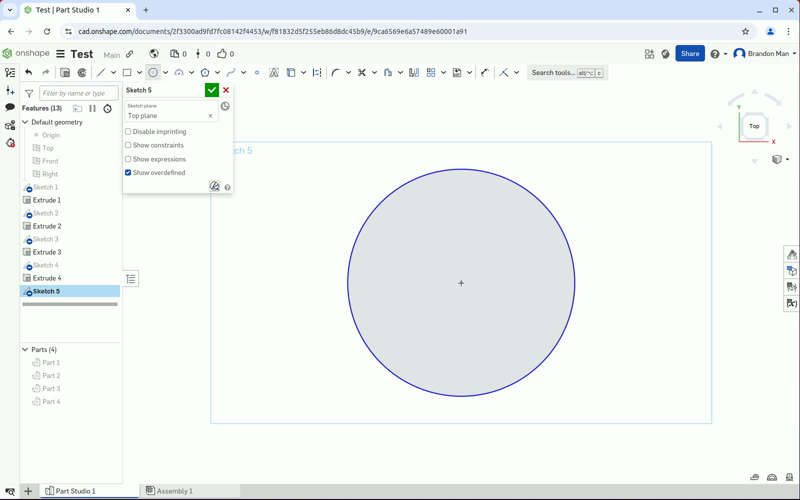
key_up(shift)
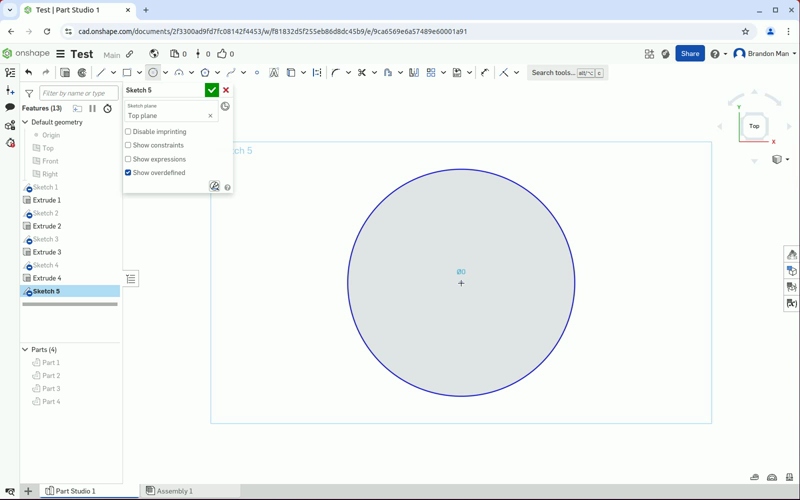
mouse_move(529, 282)
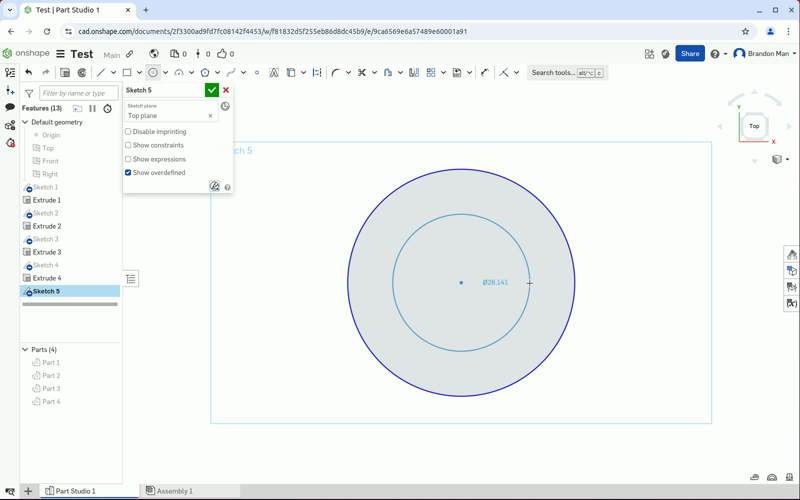
click(529, 282)
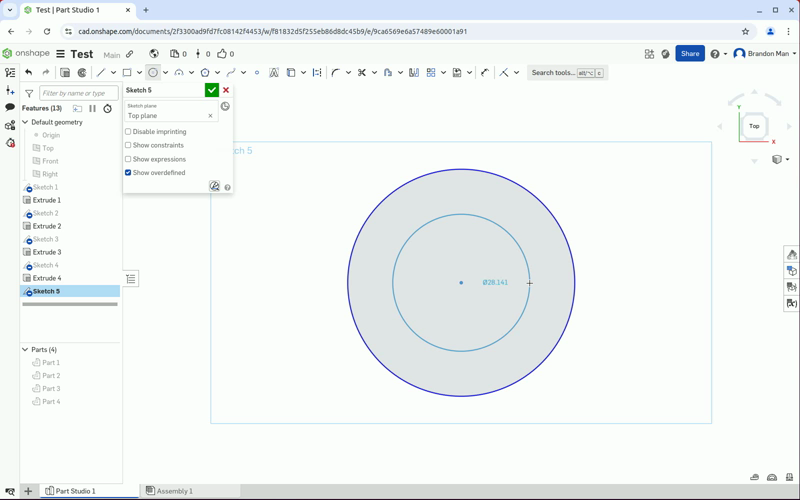
key(esc)
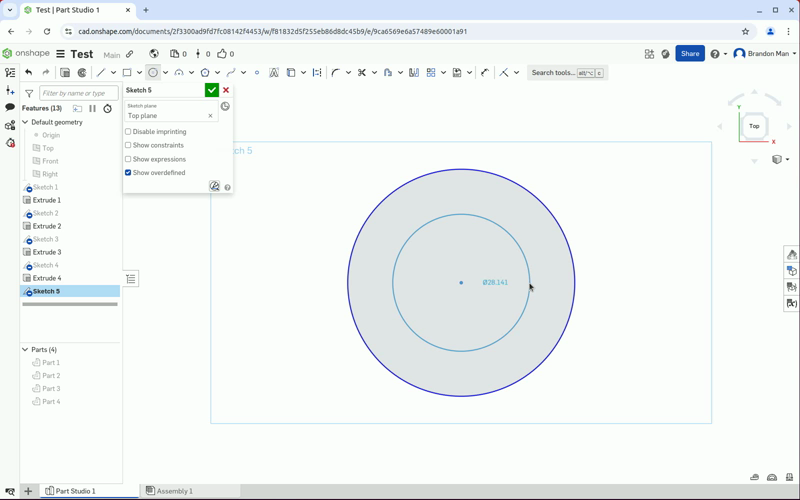
mouse_move(460, 192)
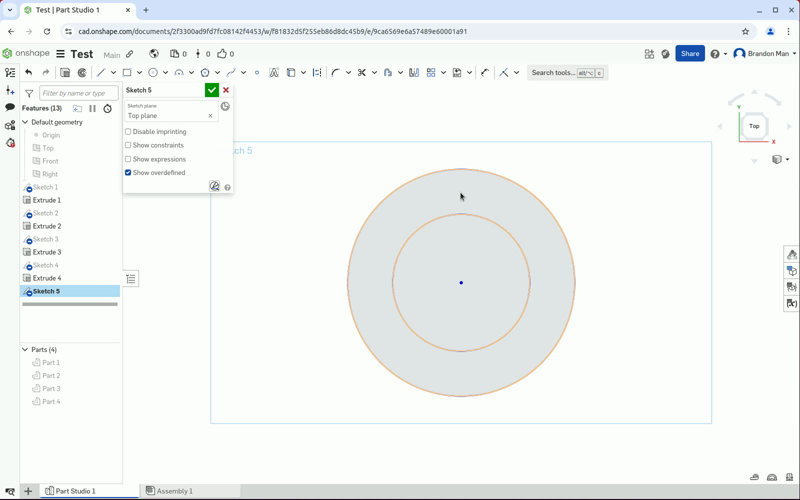
click(460, 192)
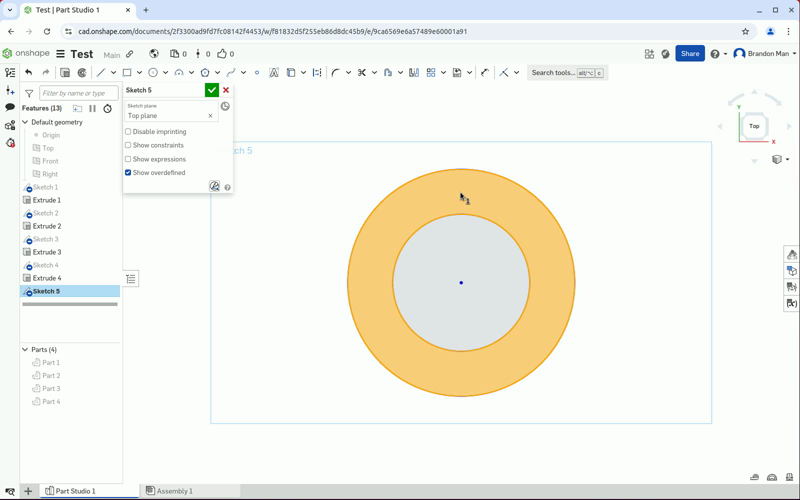
mouse_move(73, 352)
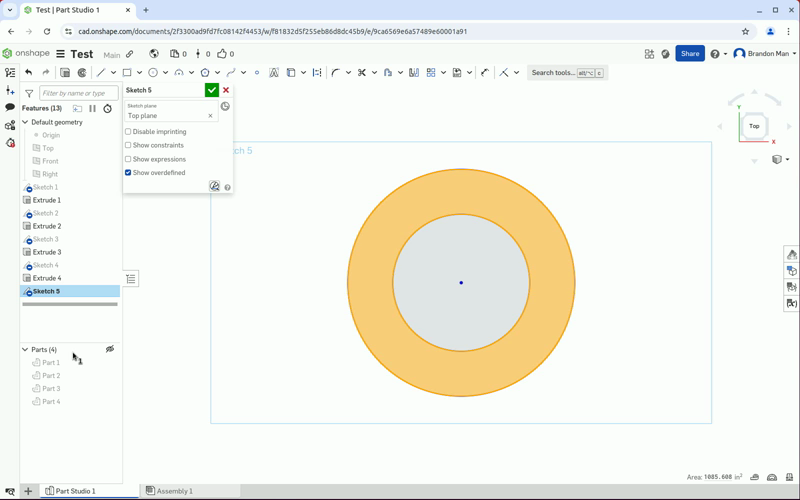
key(shift+y)
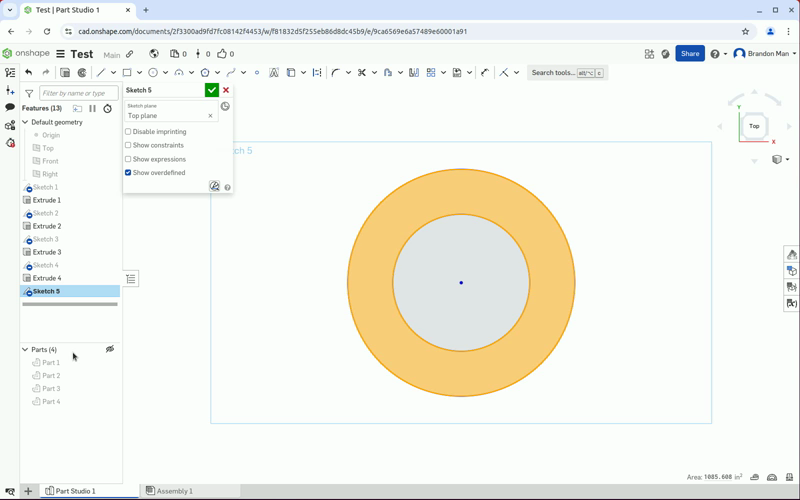
key(shift+e)
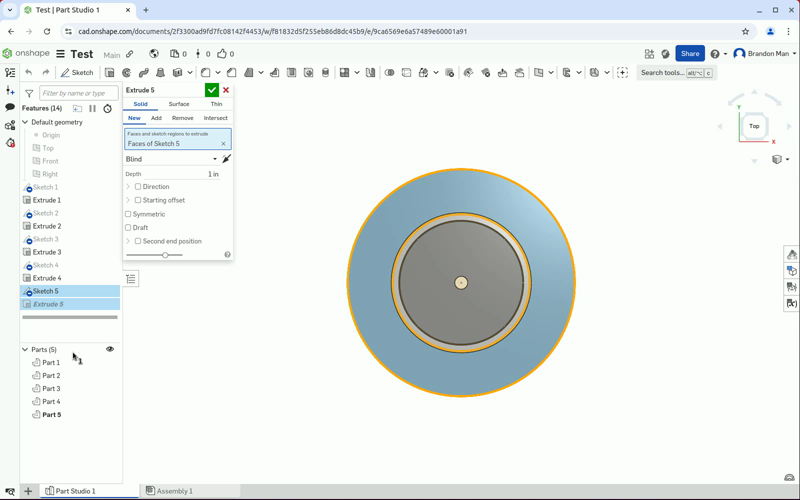
mouse_move(143, 106)
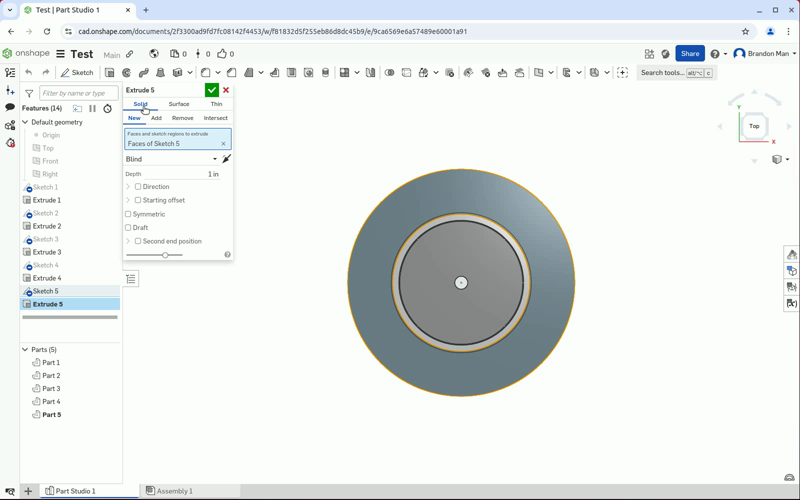
click(143, 106)
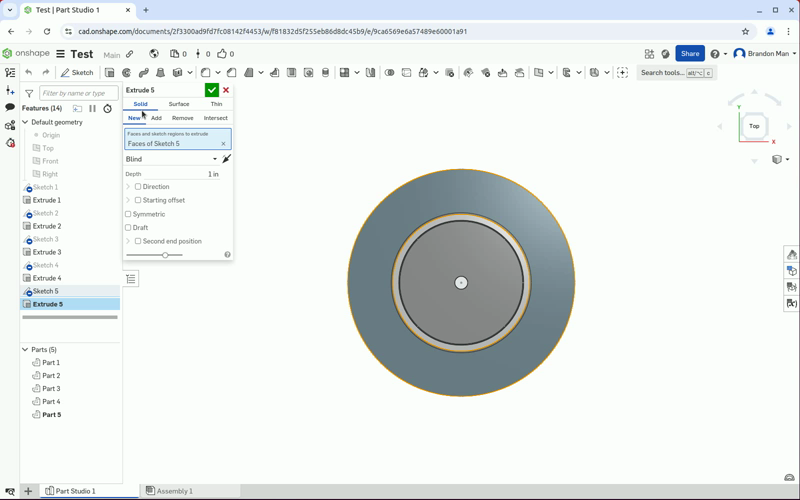
mouse_move(137, 120)
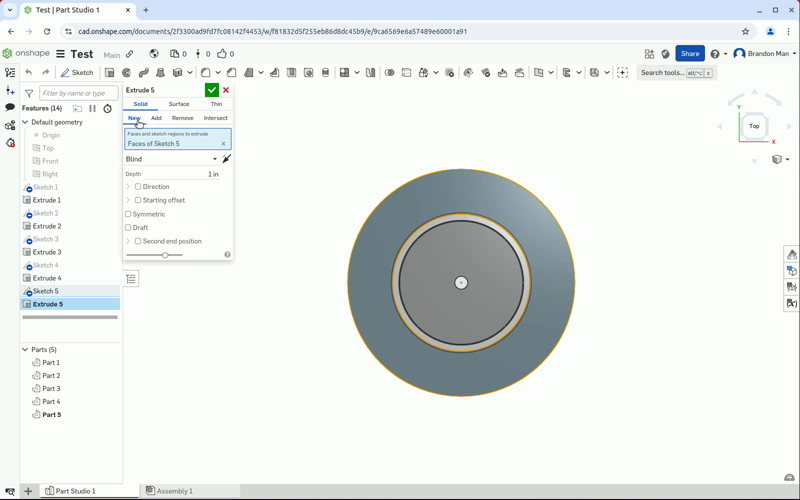
click(137, 120)
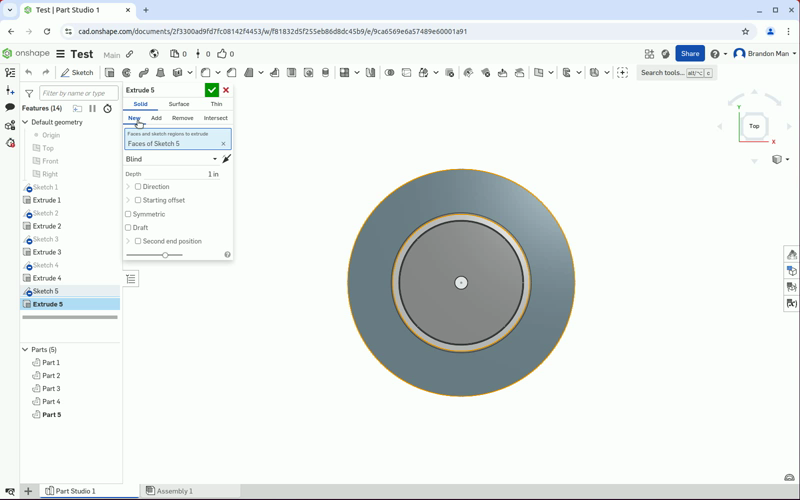
key(tab, 4)
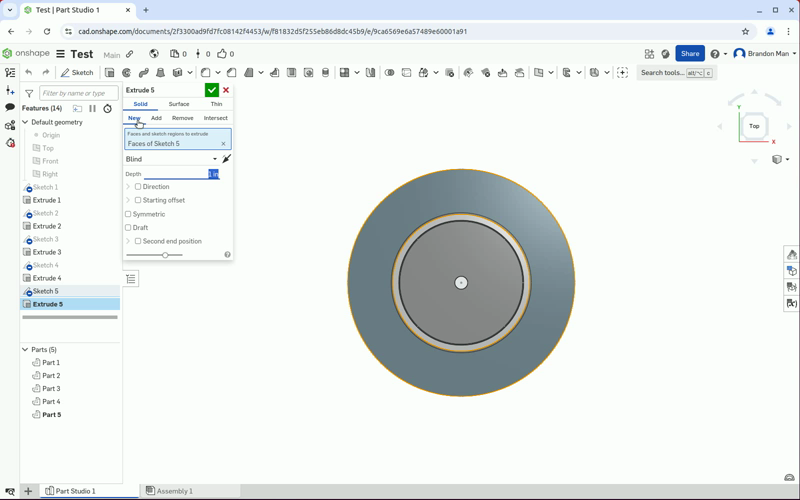
text(1.685)
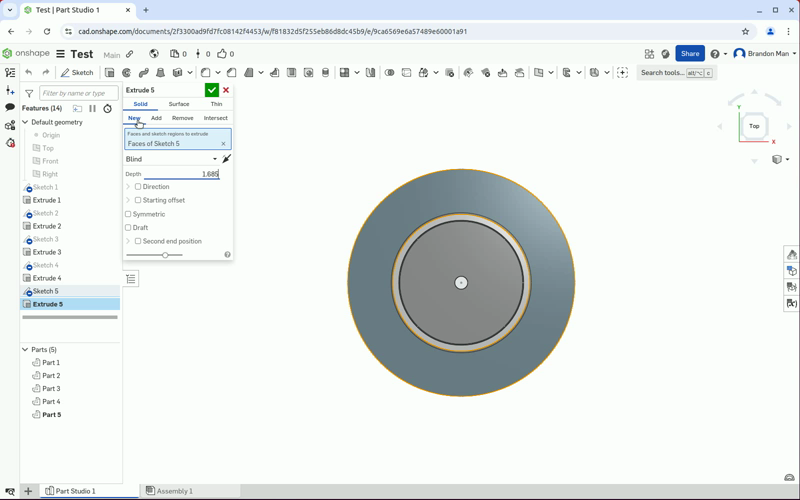
key(enter)
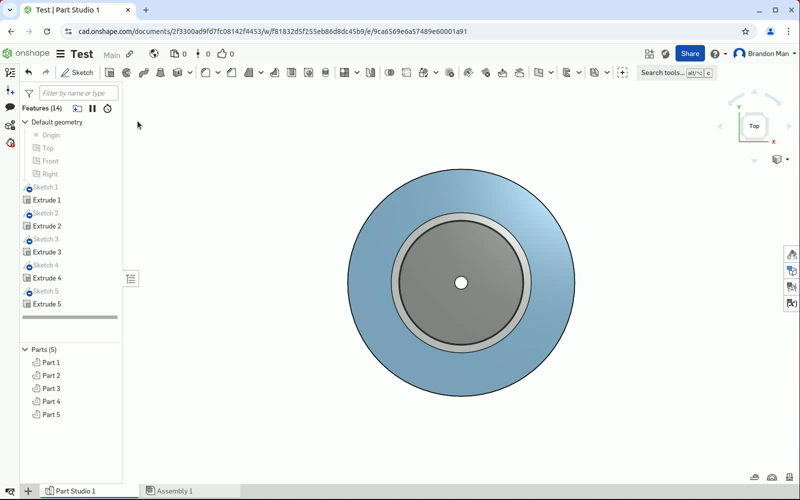
key(shift+h)
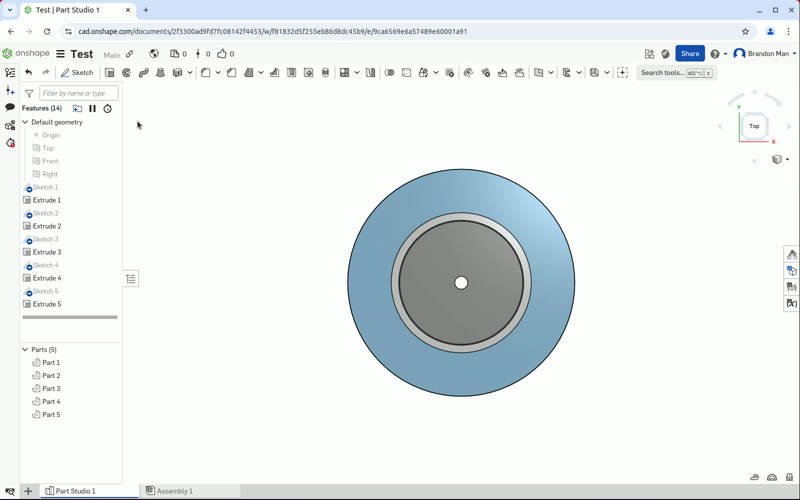
key(shift+h)
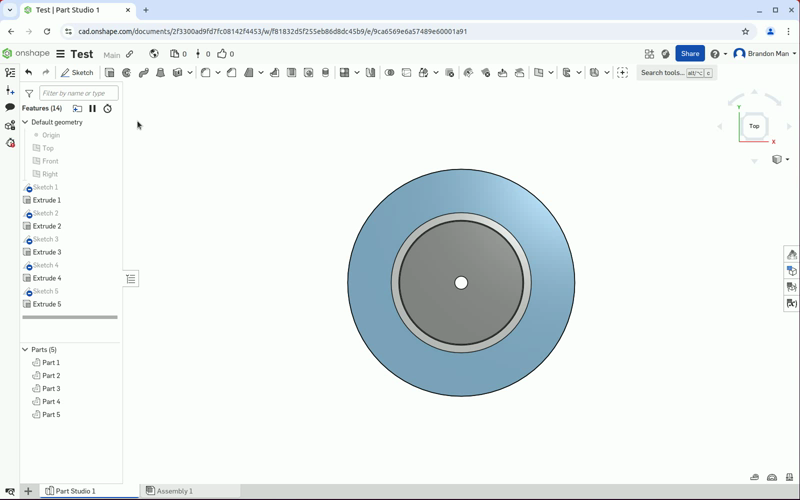
key(shift+7)
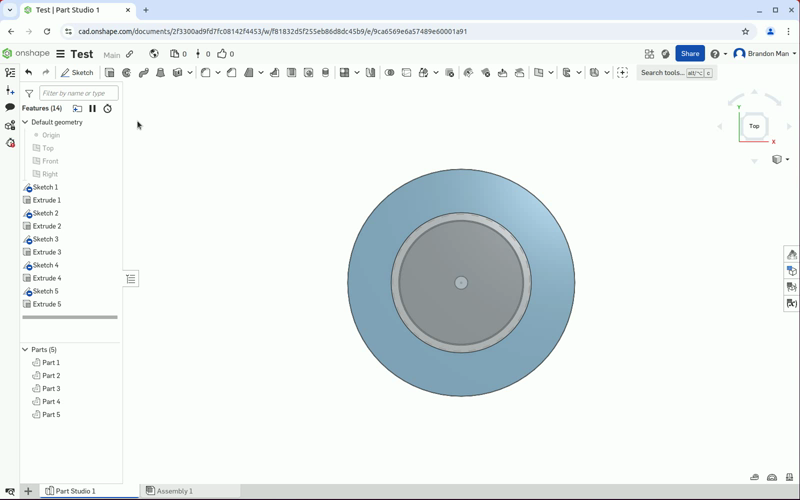
key(up, 3)
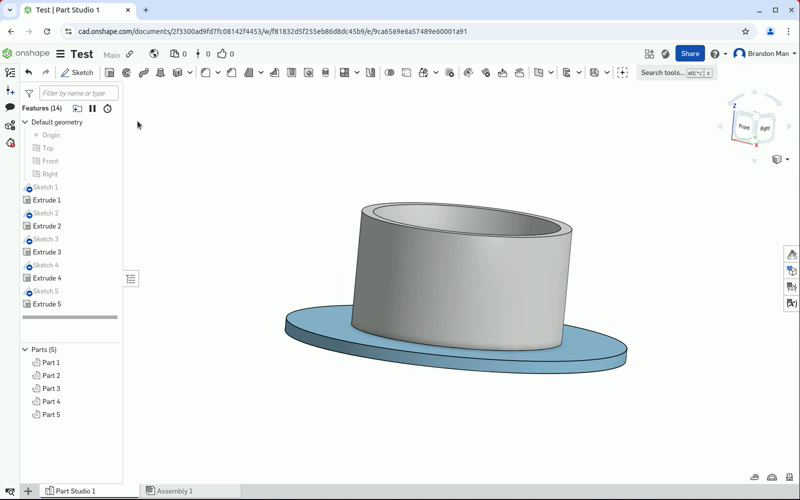
key(left, 3)
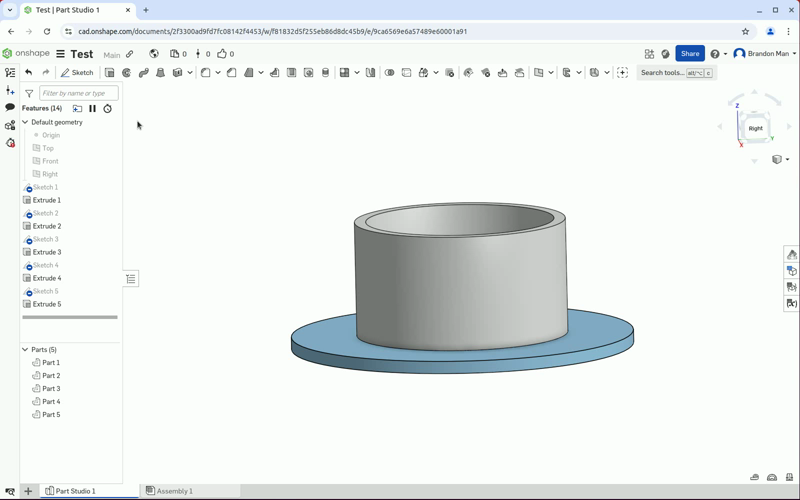
key(right, 3)
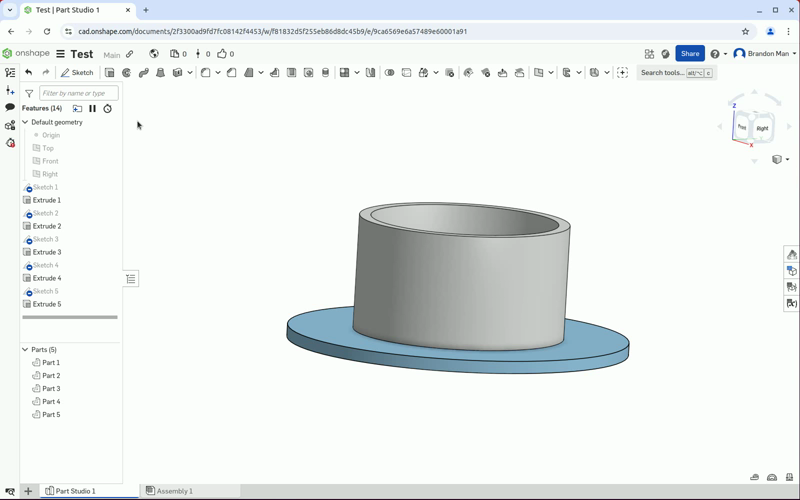
key(down, 3)
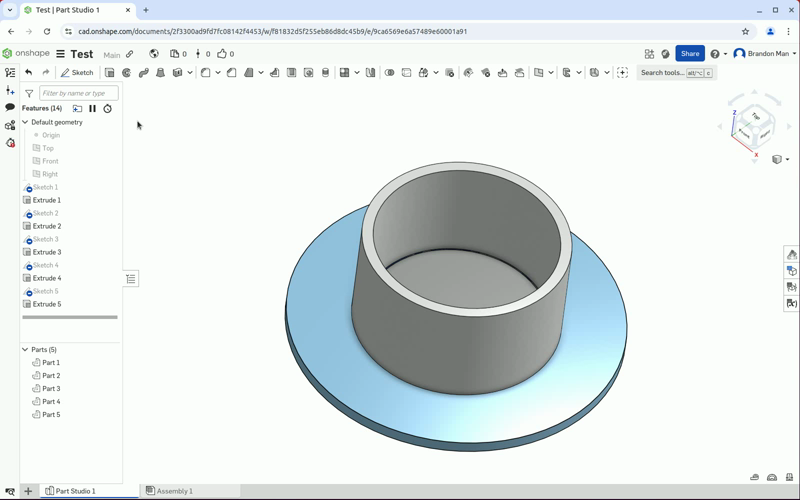
mouse_move(73, 189)
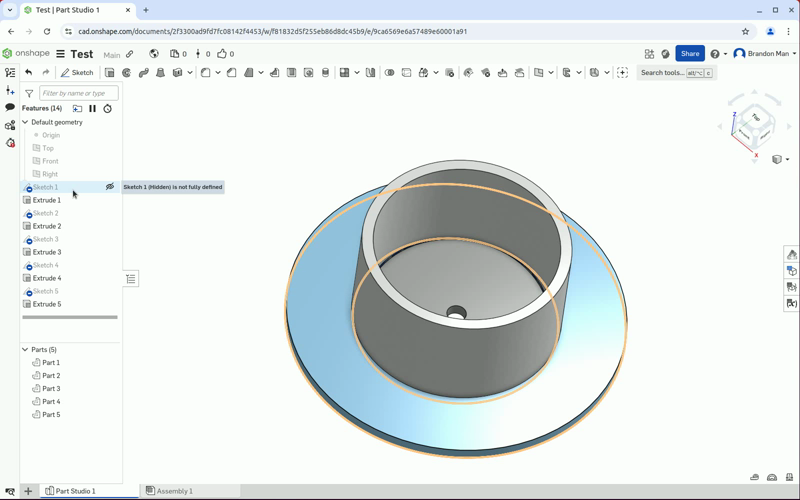
click(73, 189)